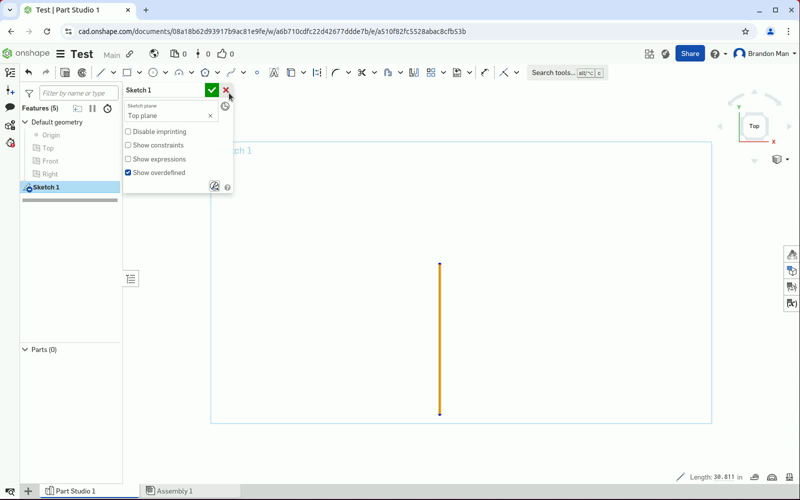
key(shift+h)
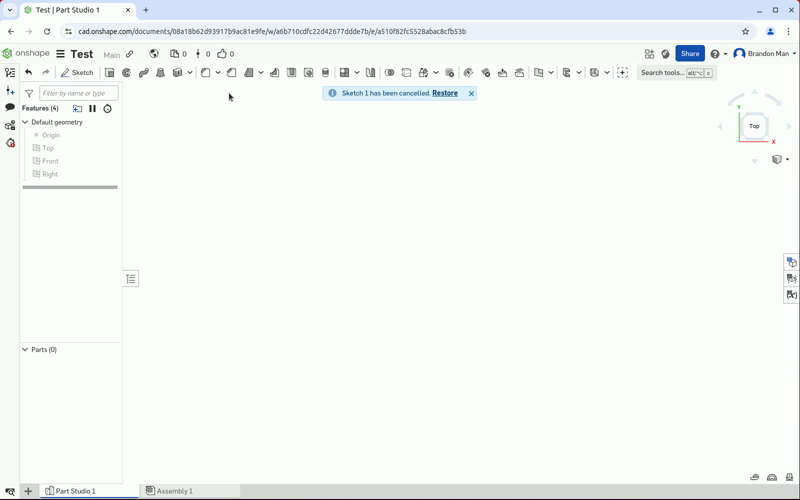
mouse_move(73, 352)
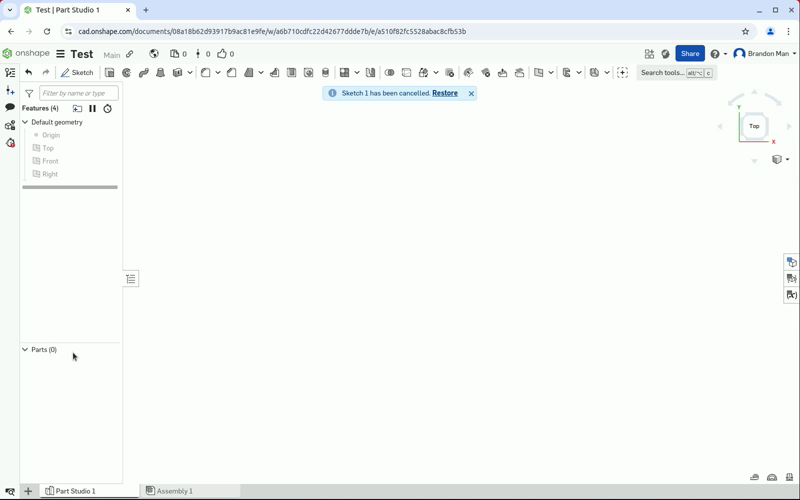
key(y)
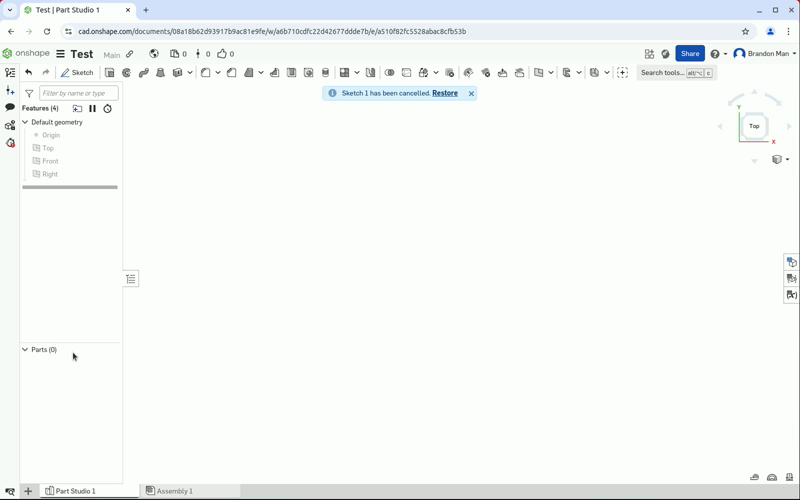
key(shift+p)
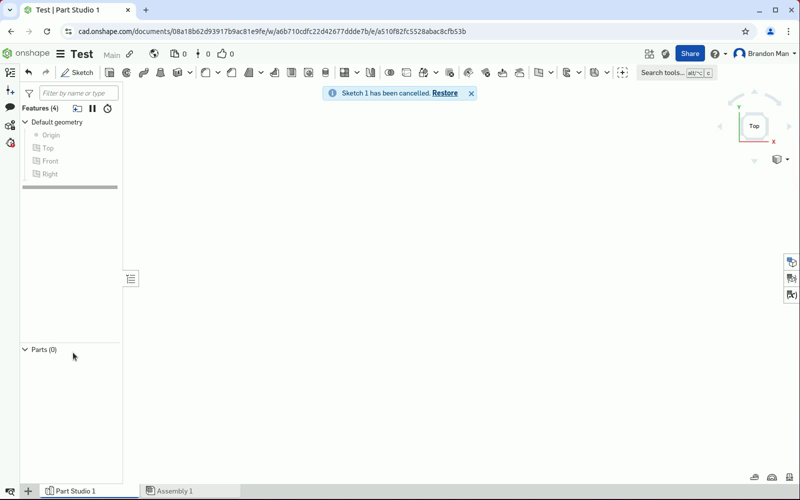
key(space)
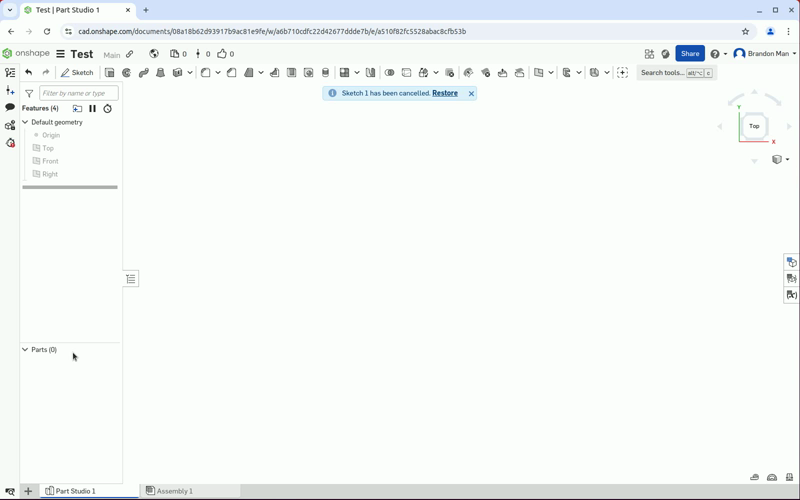
key_down(shift)
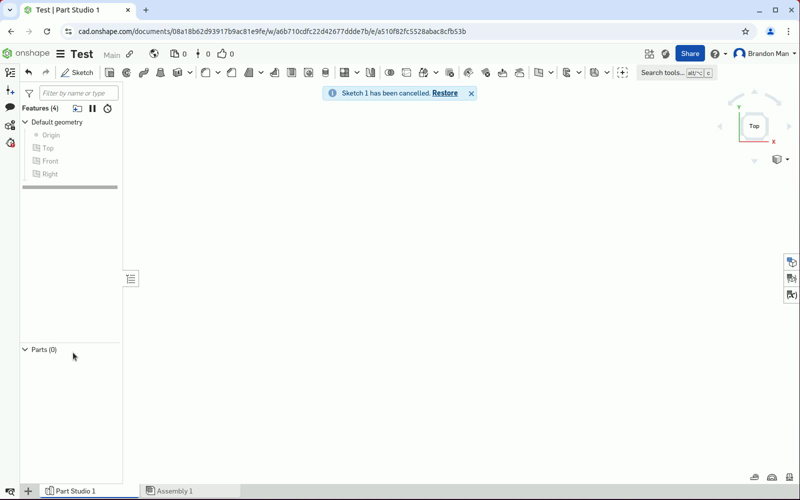
key(up)
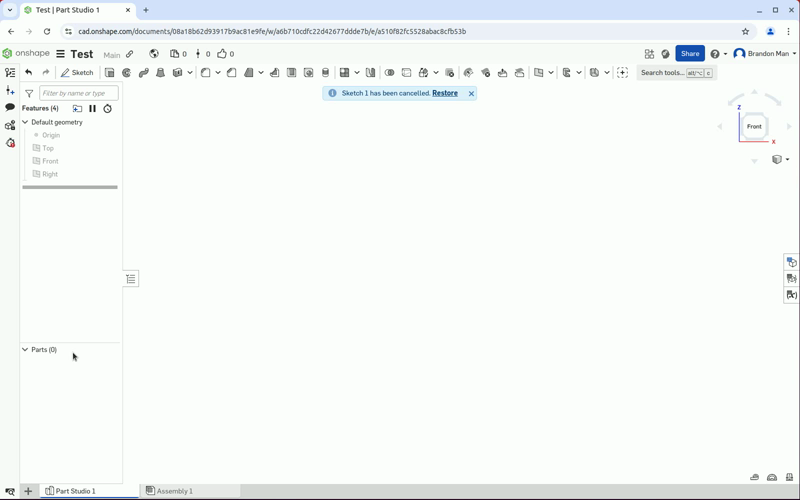
key_up(shift)
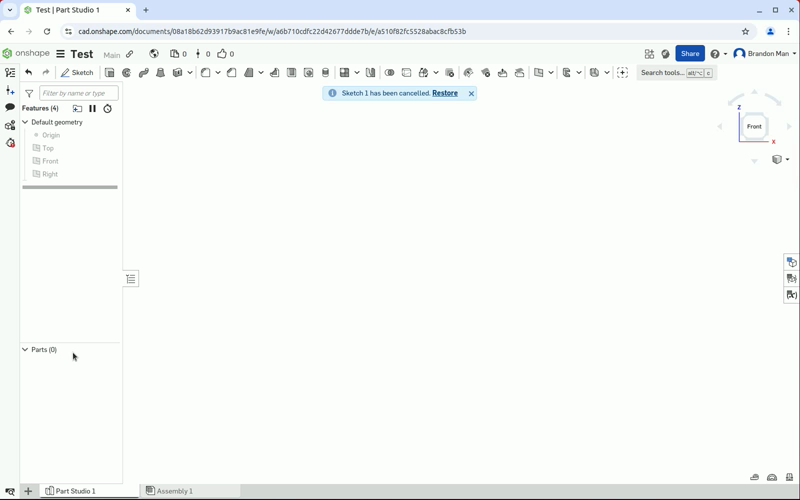
key(space)
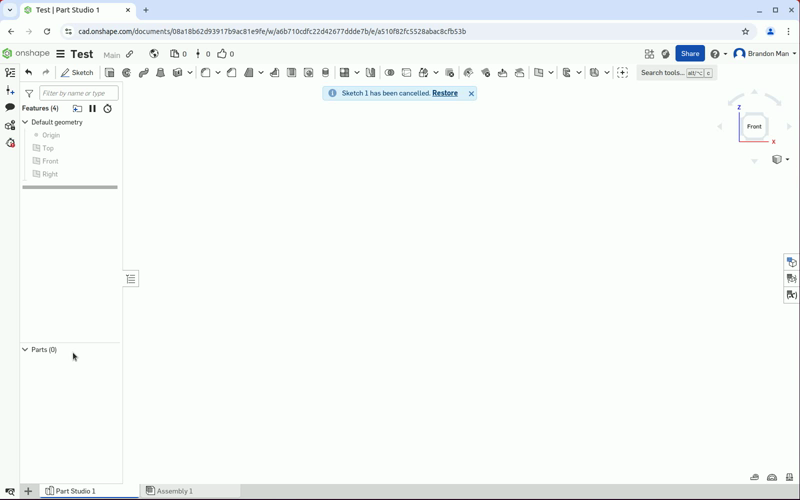
key_down(shift)
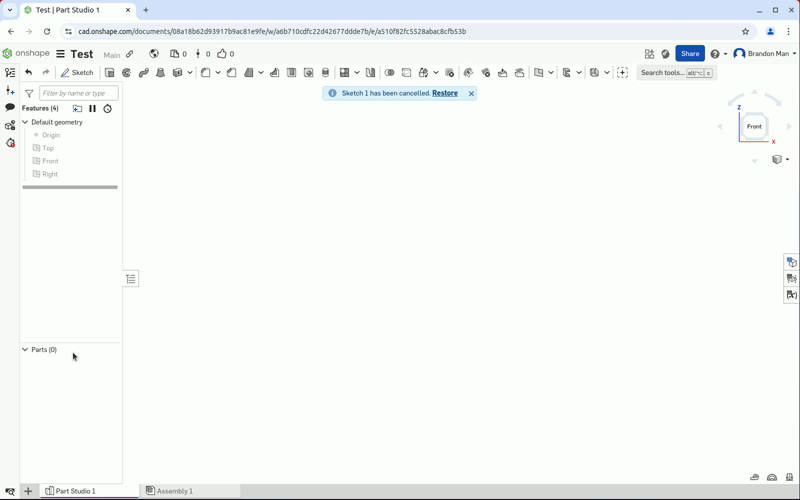
key(left)
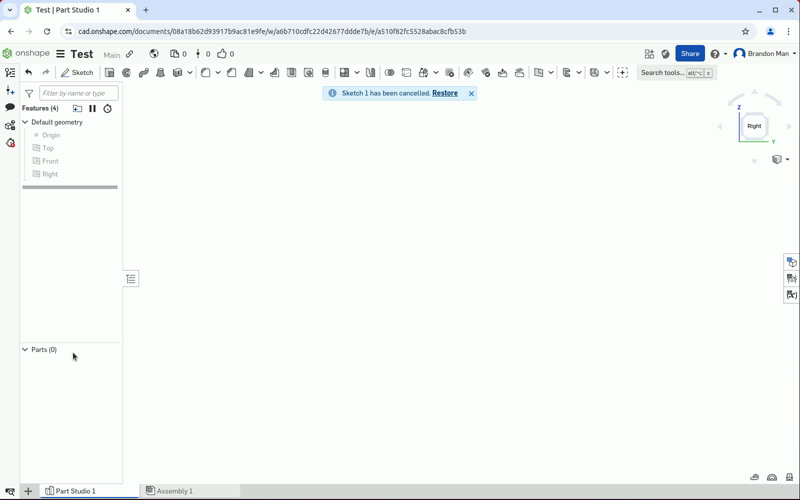
key_up(shift)
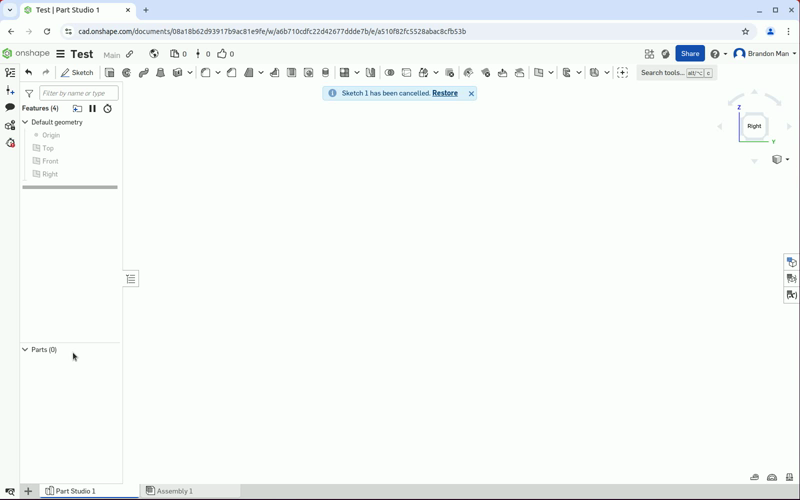
mouse_move(73, 352)
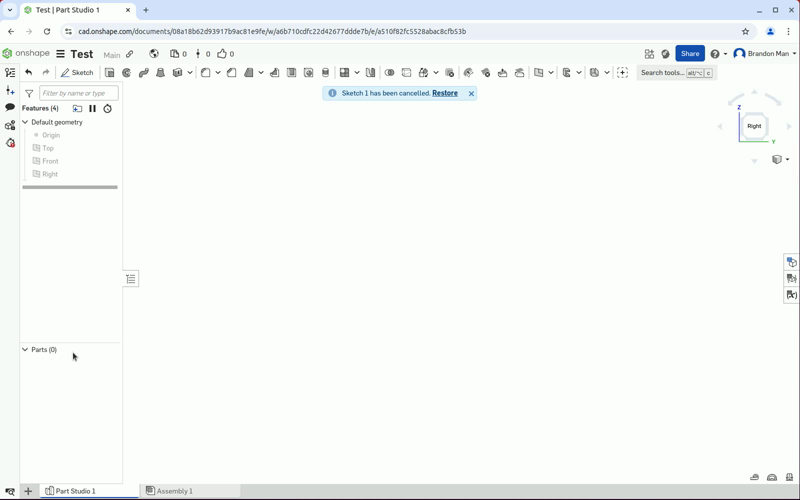
key(shift+y)
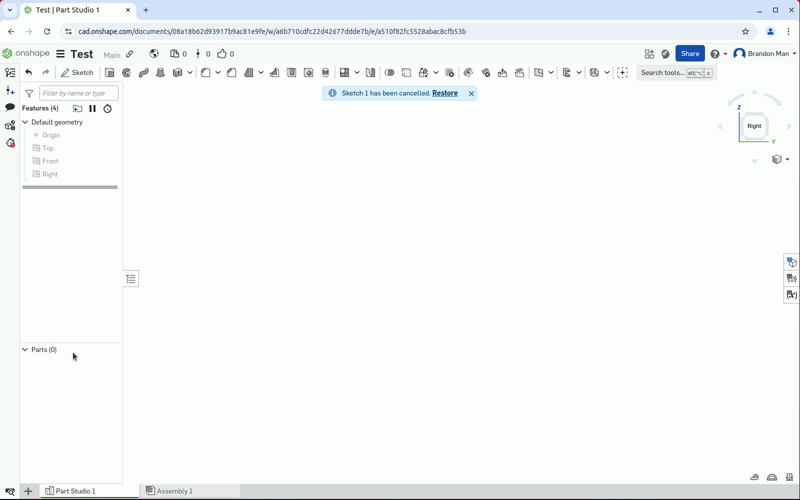
key(shift+s)
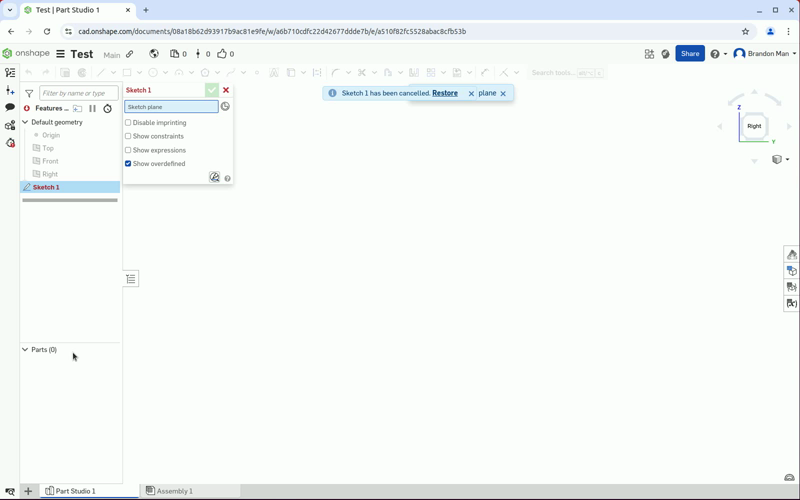
mouse_move(73, 176)
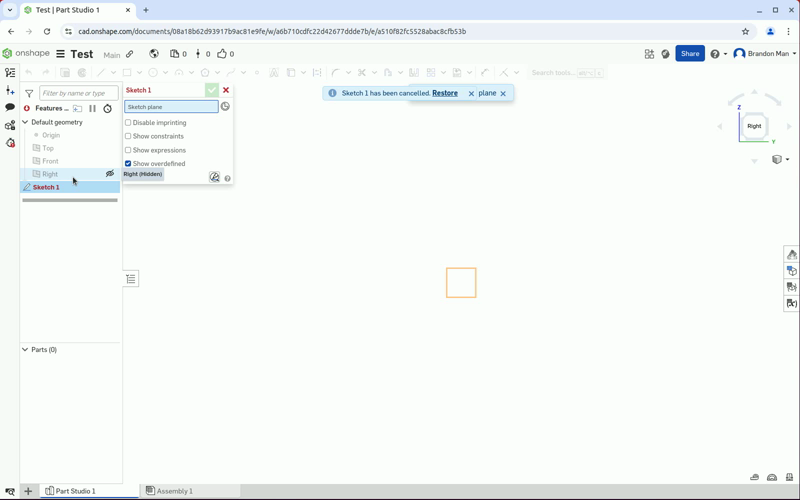
click(73, 176)
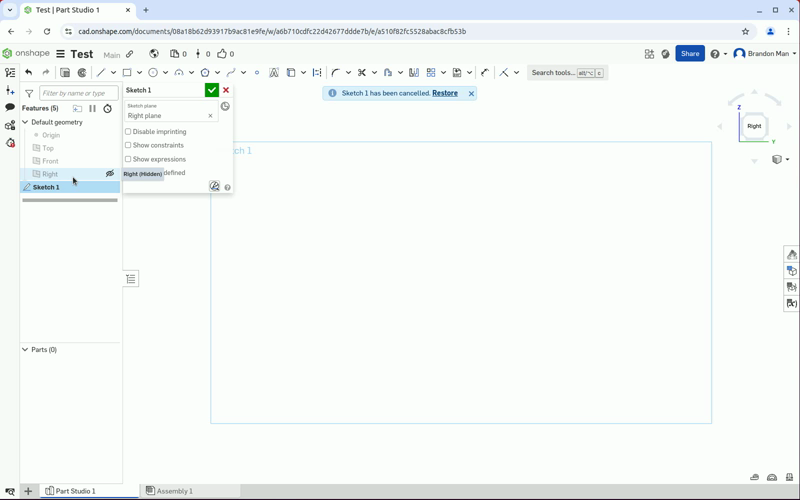
mouse_move(73, 352)
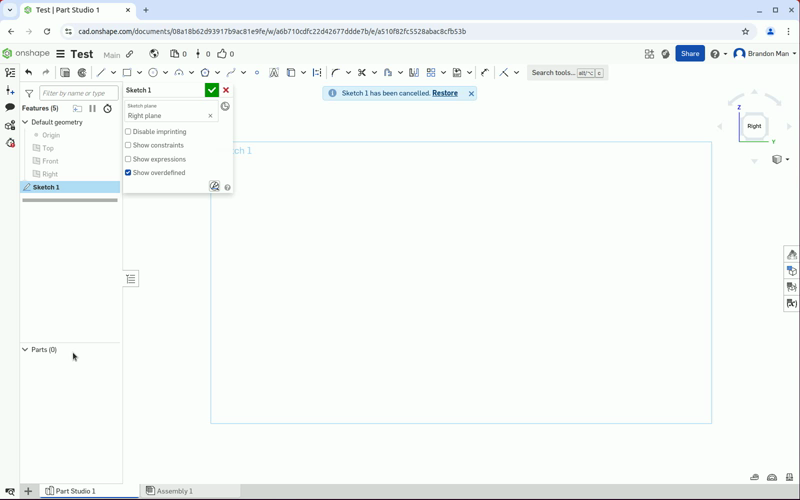
key(y)
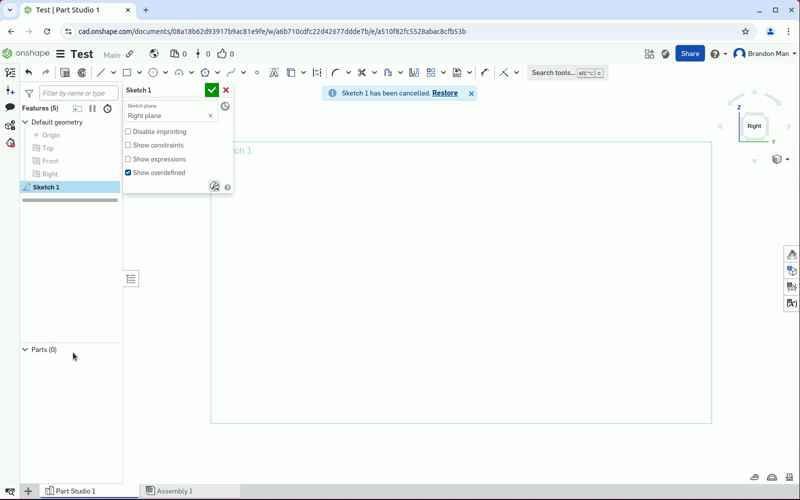
key(l)
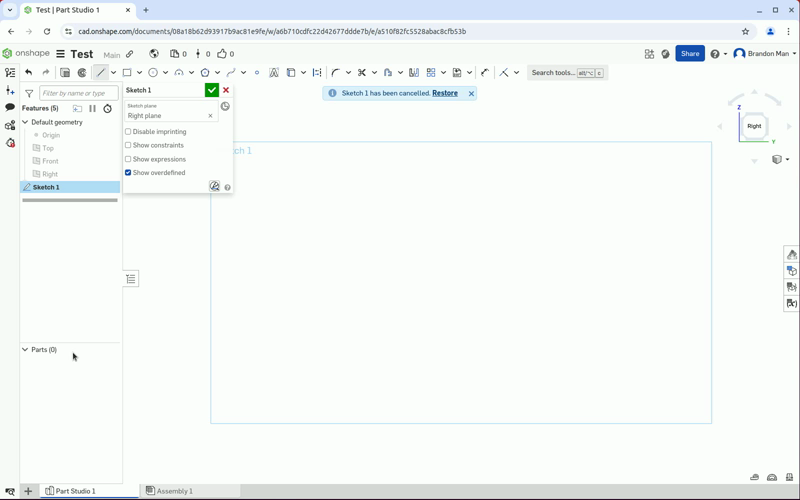
key_down(shift)
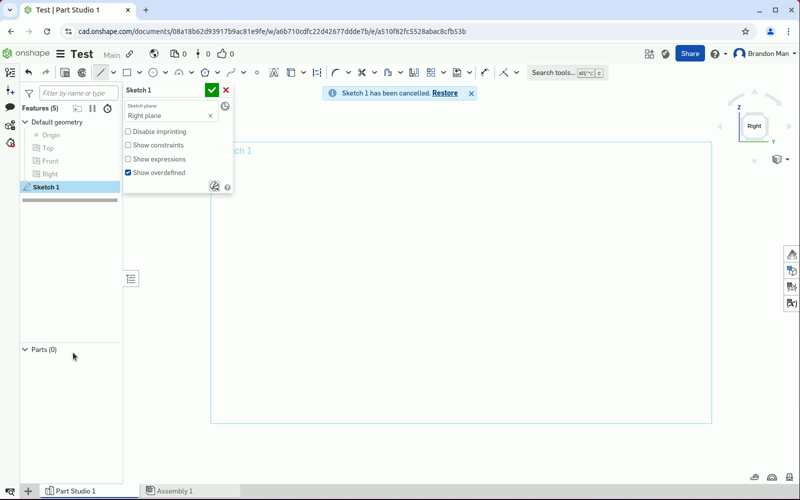
mouse_move(430, 200)
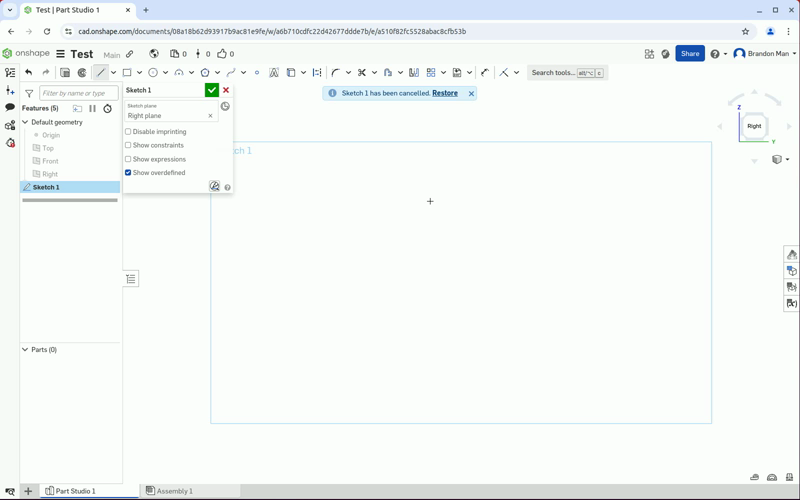
click(430, 200)
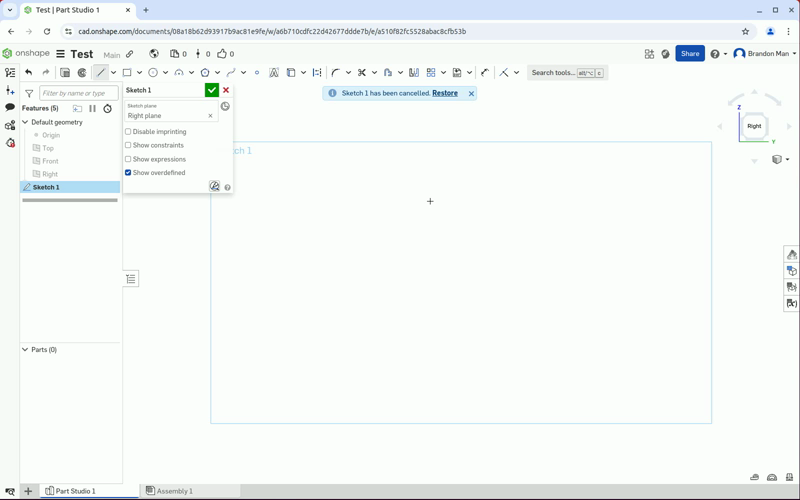
key_up(shift)
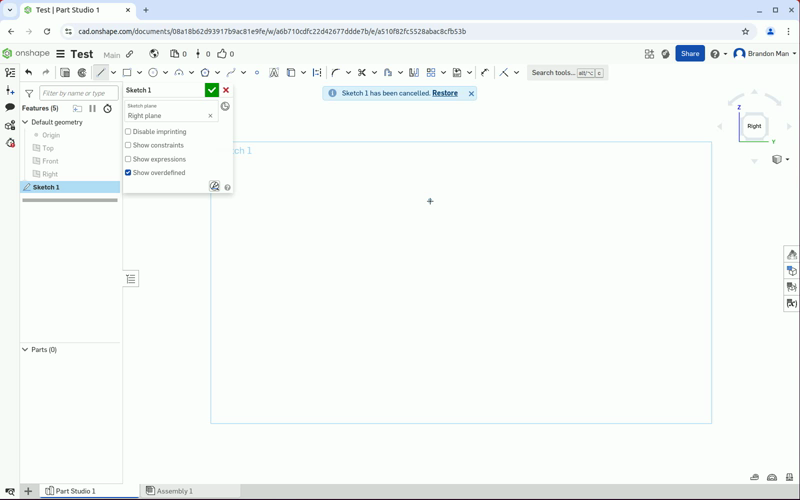
key_down(shift)
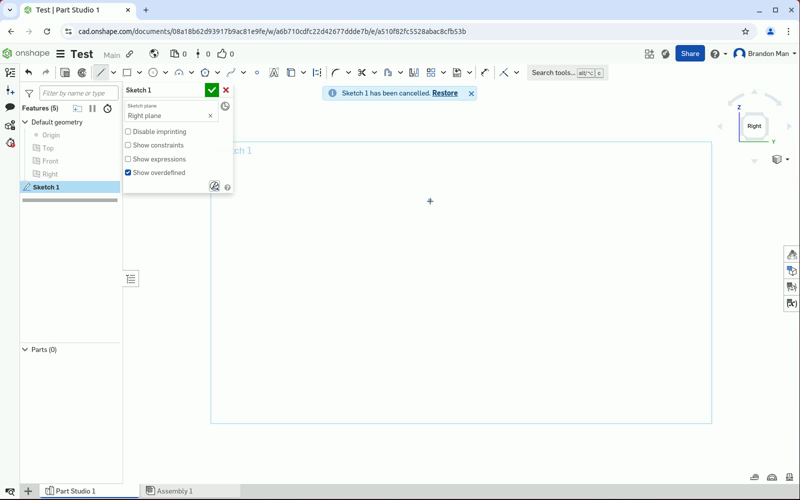
mouse_move(460, 200)
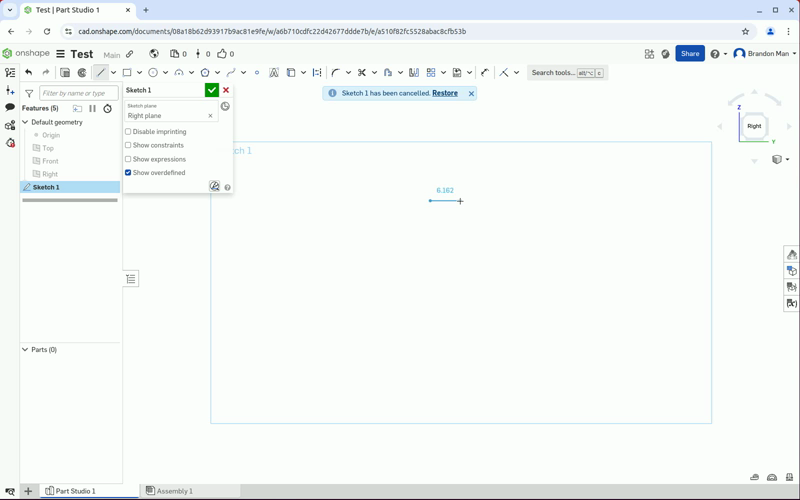
mouse_move(451, 200)
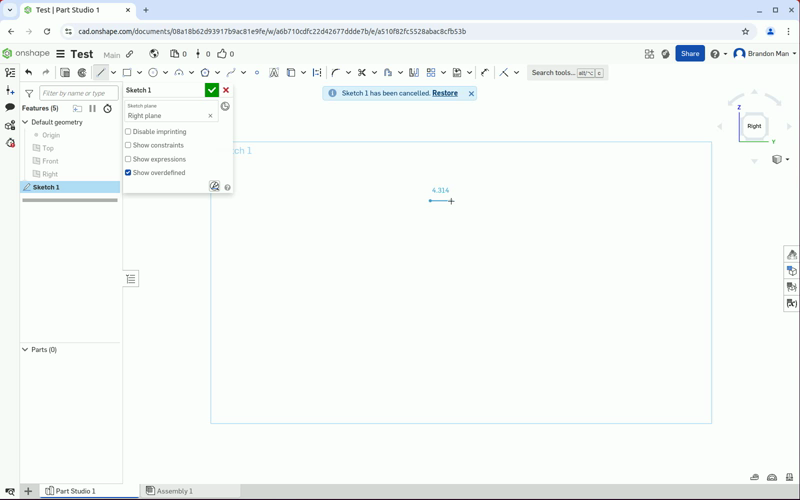
click(451, 200)
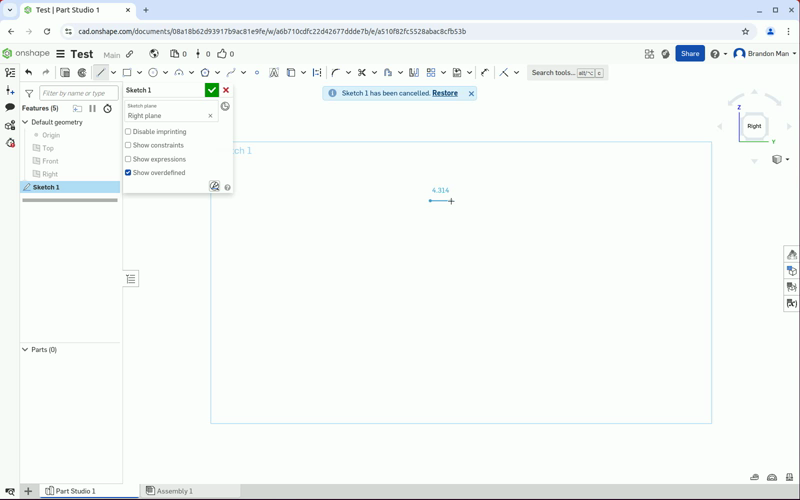
key_up(shift)
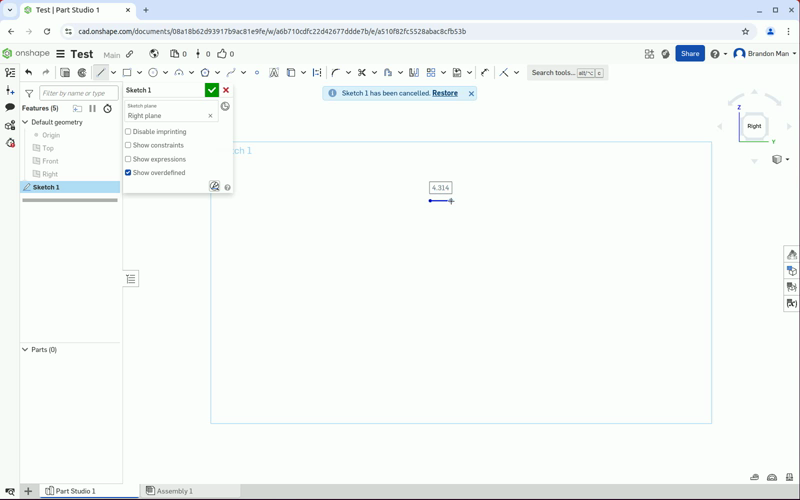
key(esc)
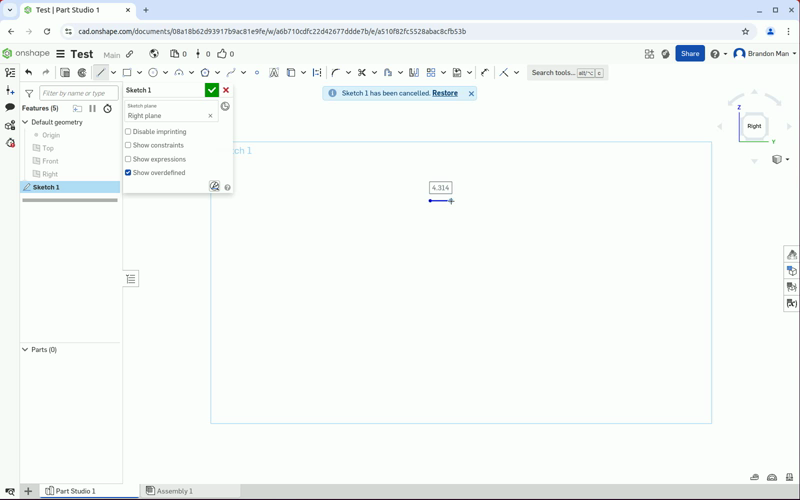
key(a)
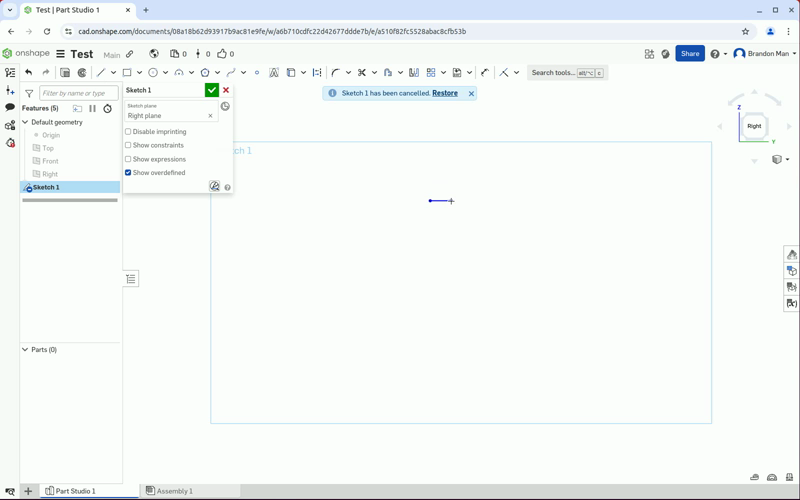
mouse_move(451, 200)
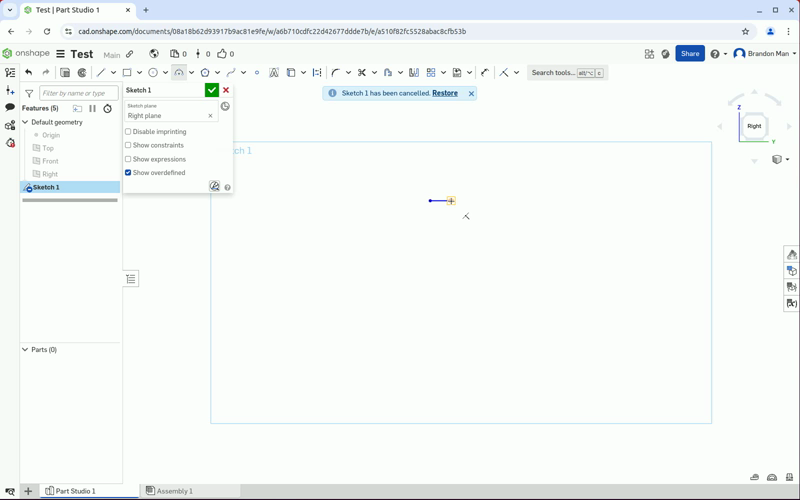
click(451, 200)
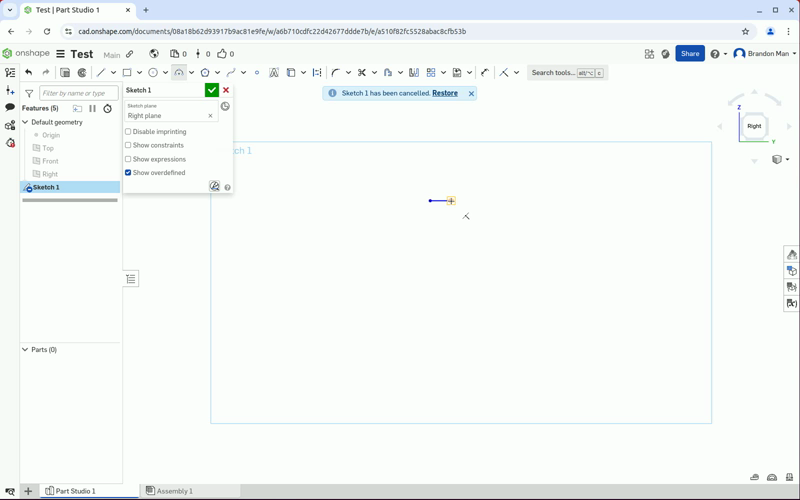
key_down(shift)
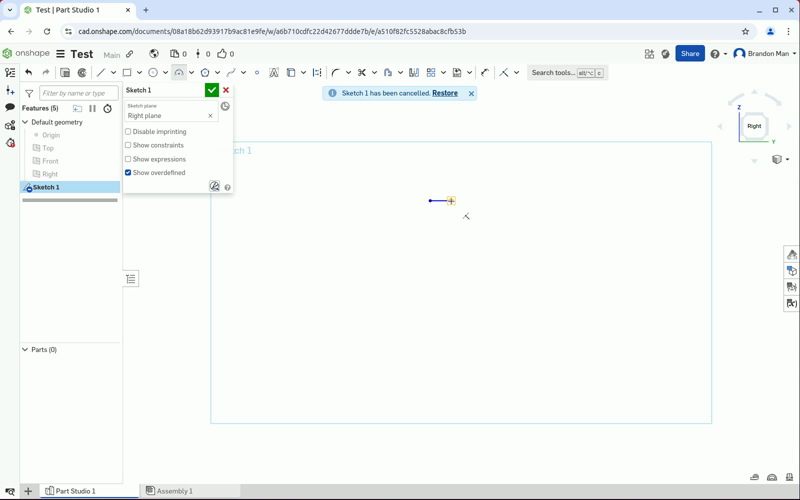
mouse_move(470, 200)
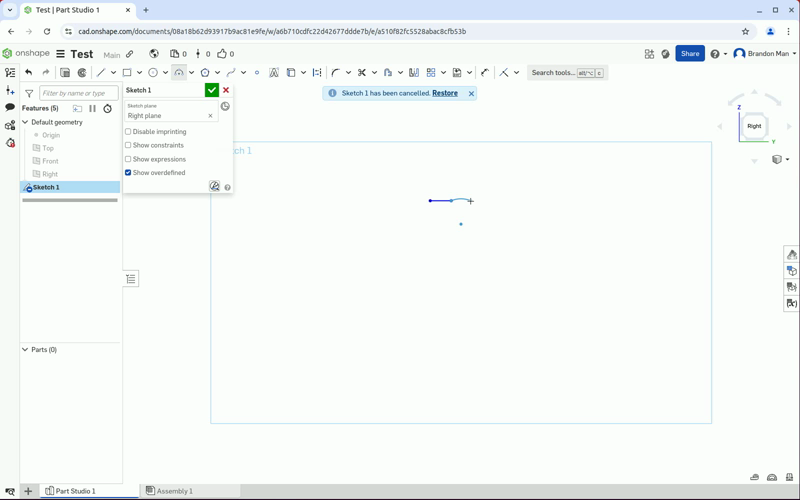
click(470, 200)
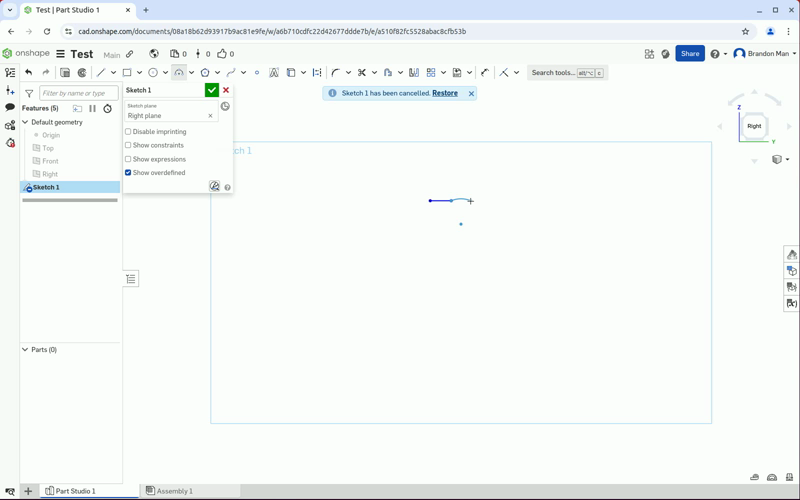
mouse_move(461, 190)
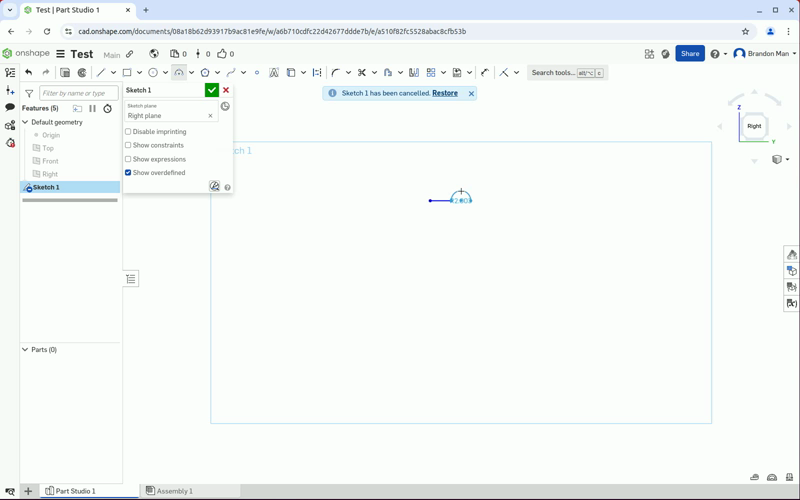
click(461, 190)
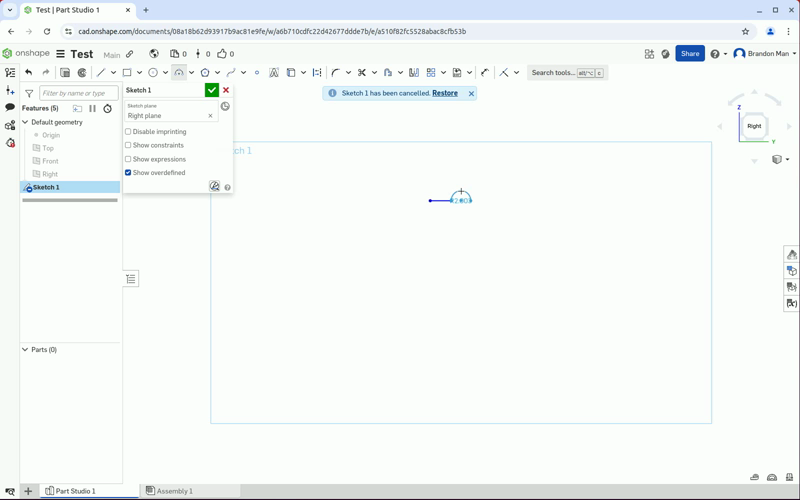
key_up(shift)
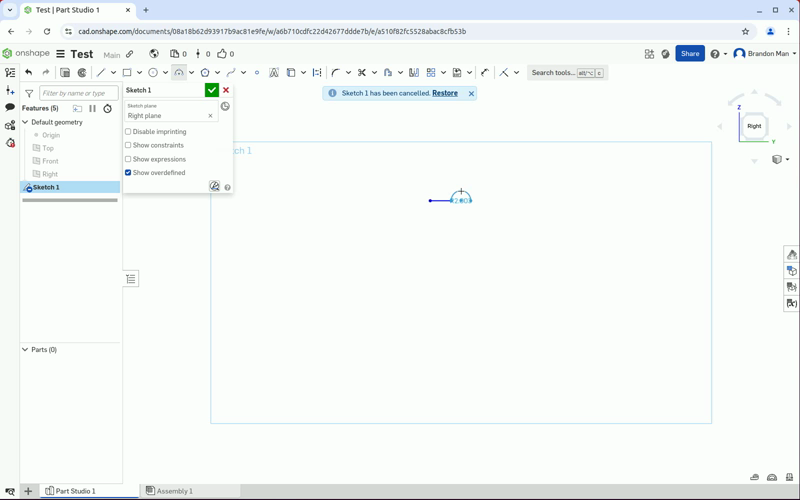
key(esc)
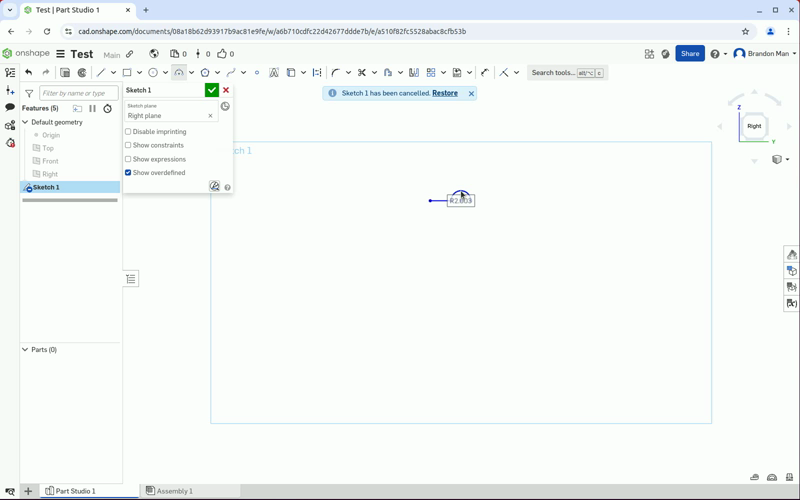
key(l)
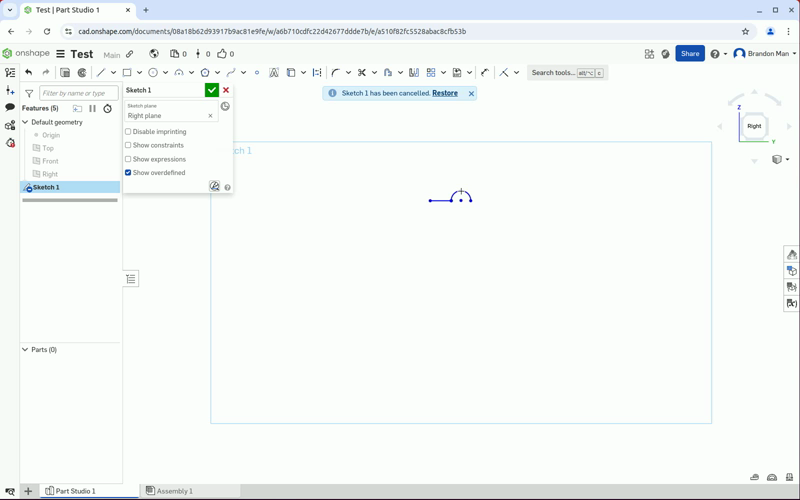
mouse_move(470, 200)
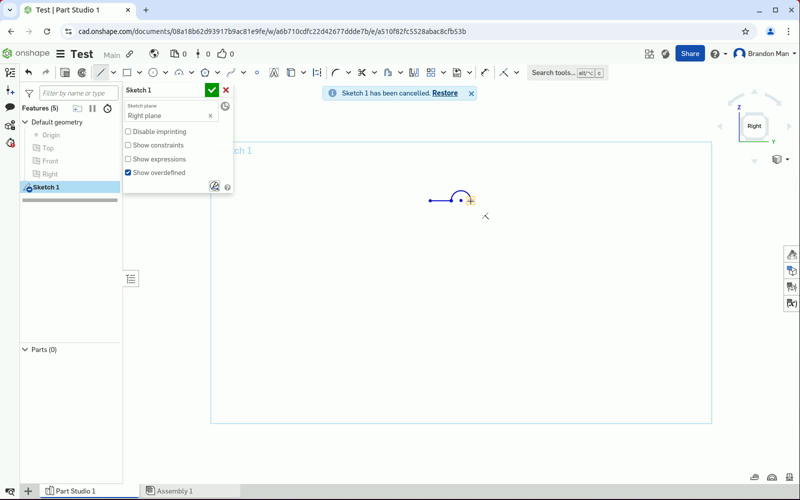
click(470, 200)
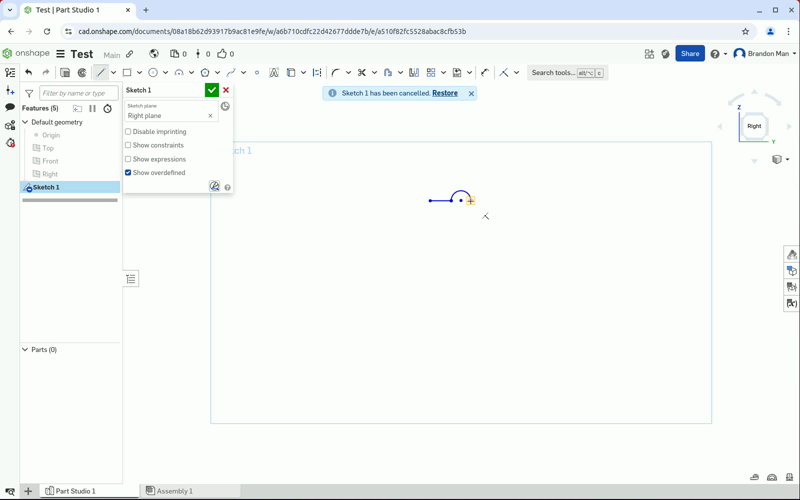
key_down(shift)
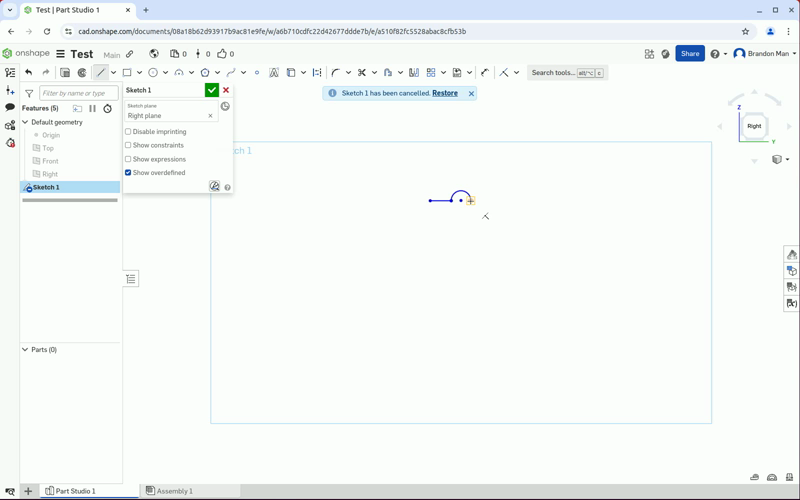
mouse_move(501, 200)
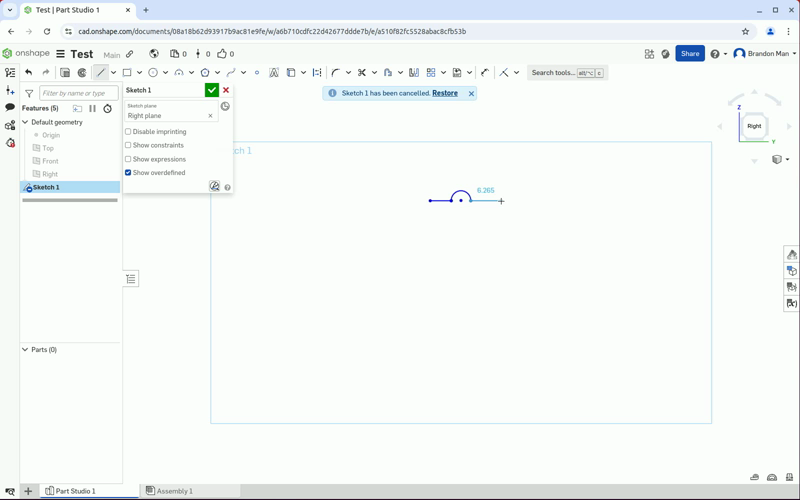
mouse_move(491, 200)
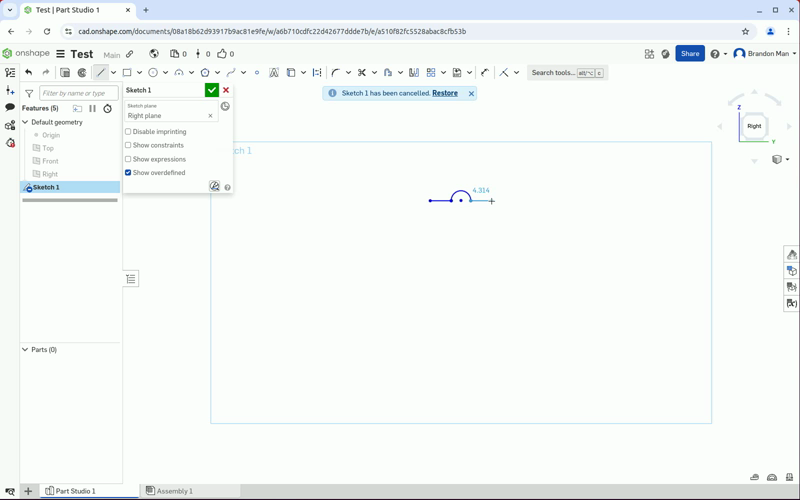
click(491, 200)
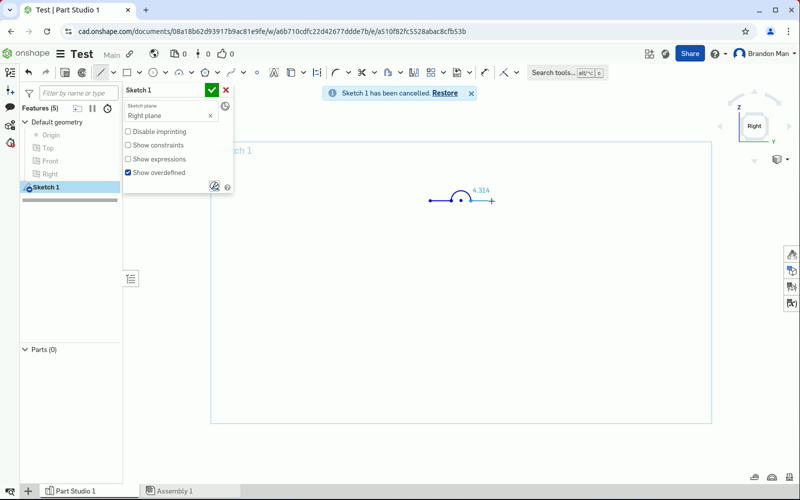
key_up(shift)
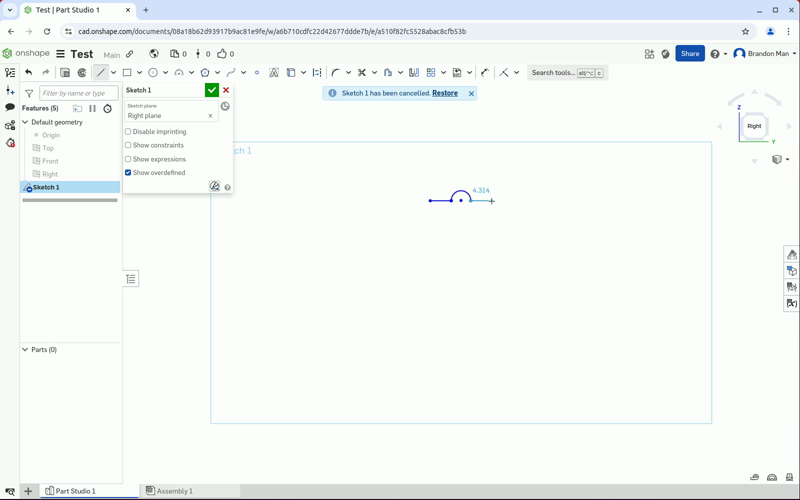
key(esc)
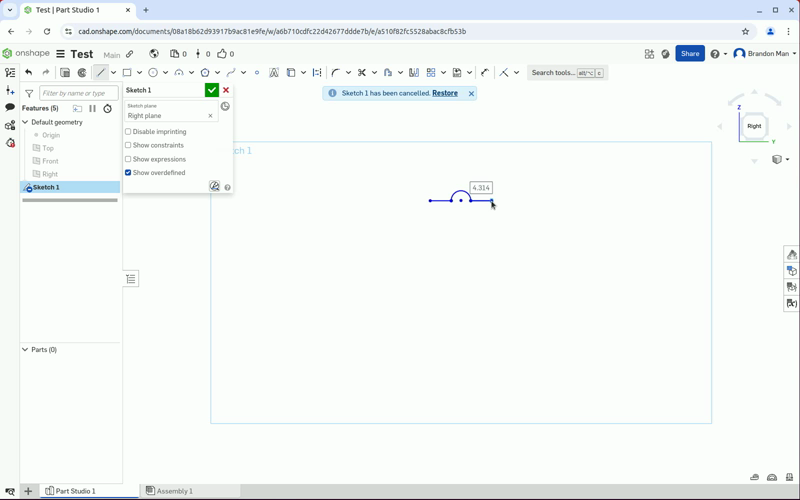
key(a)
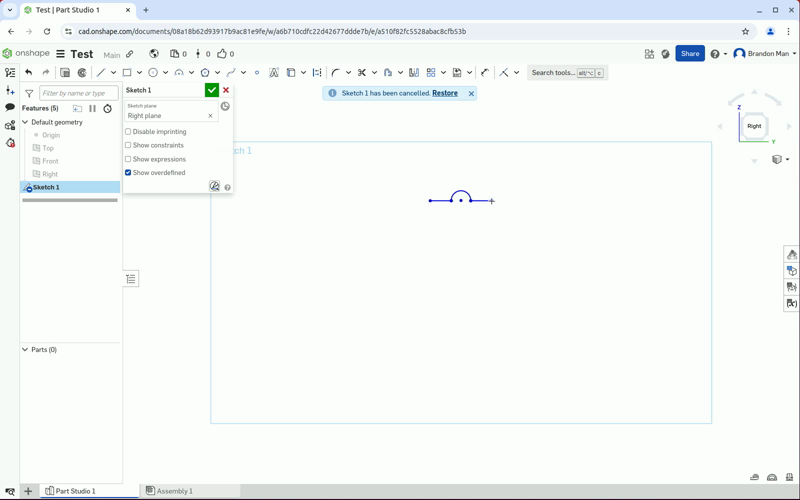
mouse_move(491, 200)
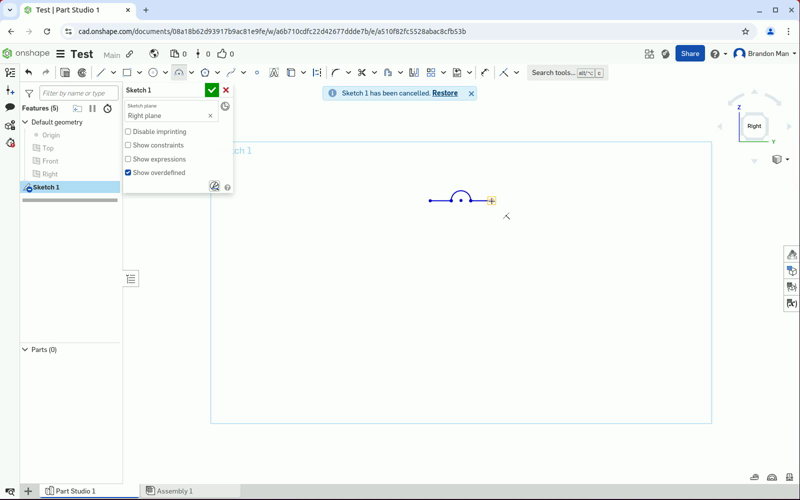
click(491, 200)
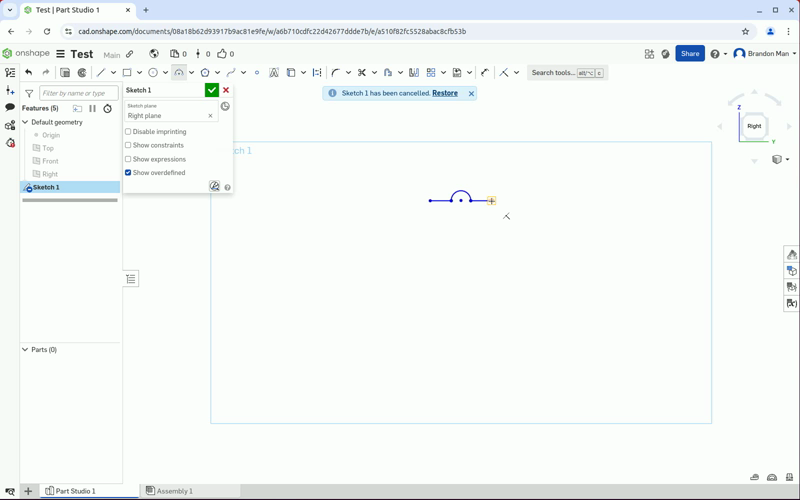
mouse_move(430, 200)
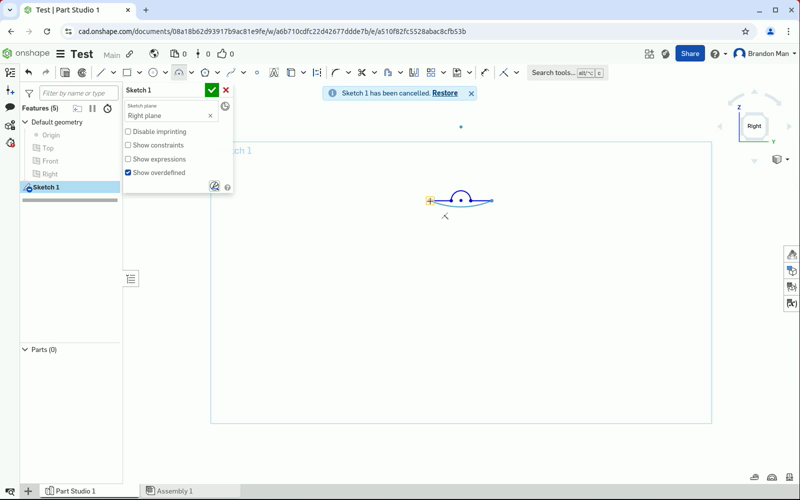
click(430, 200)
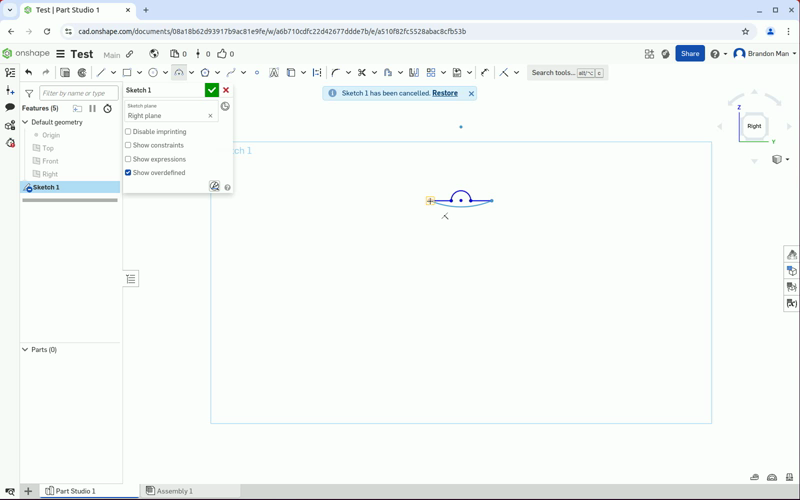
key_down(shift)
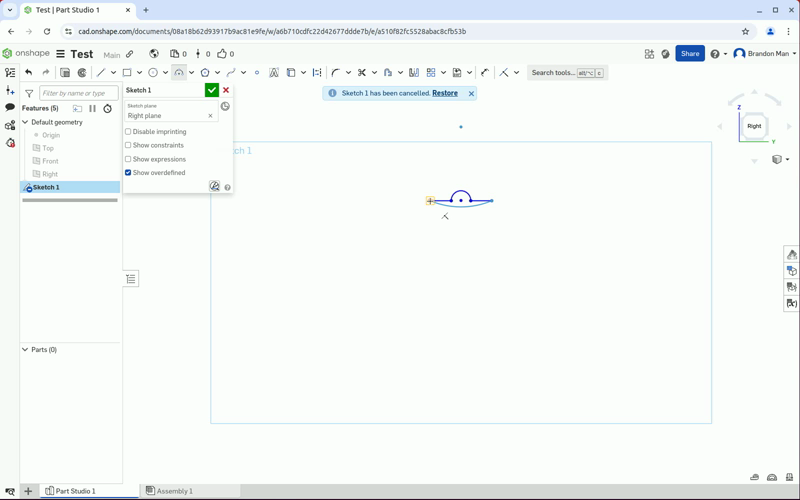
mouse_move(461, 170)
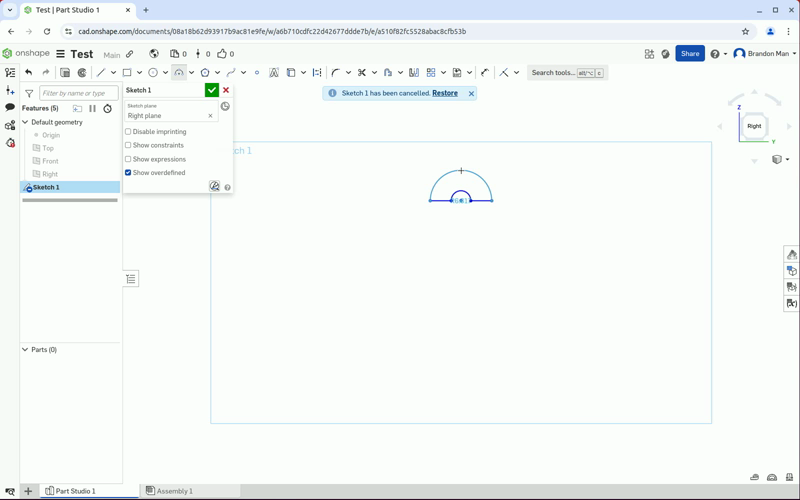
click(461, 170)
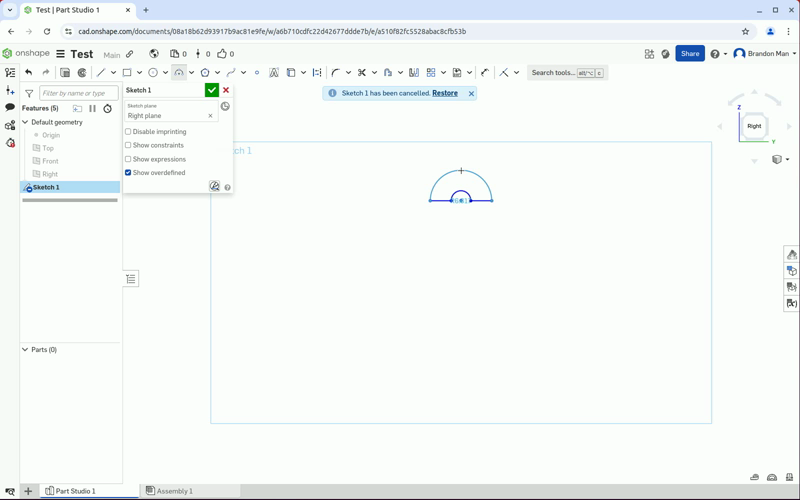
key_up(shift)
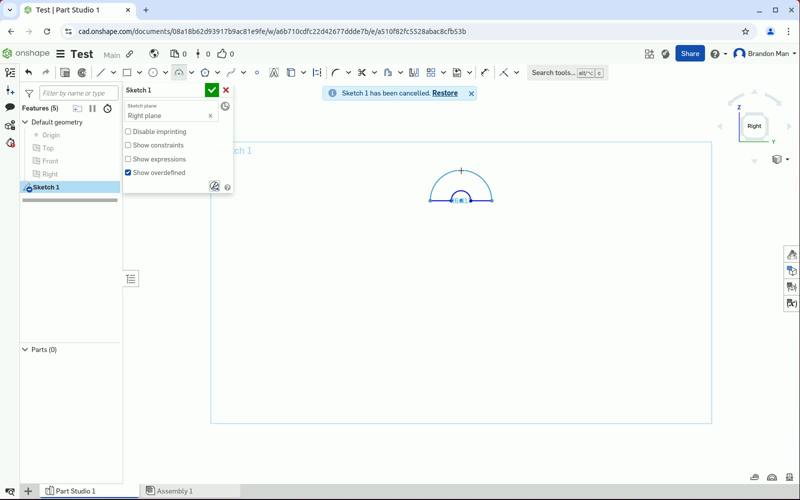
key(esc)
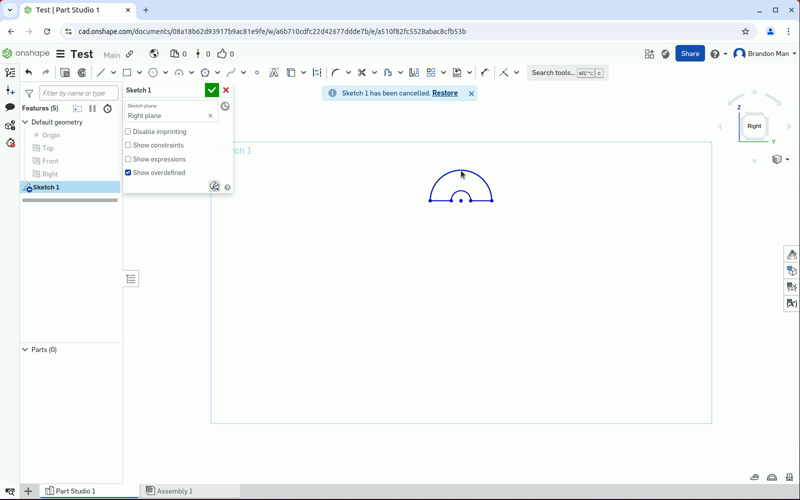
mouse_move(456, 179)
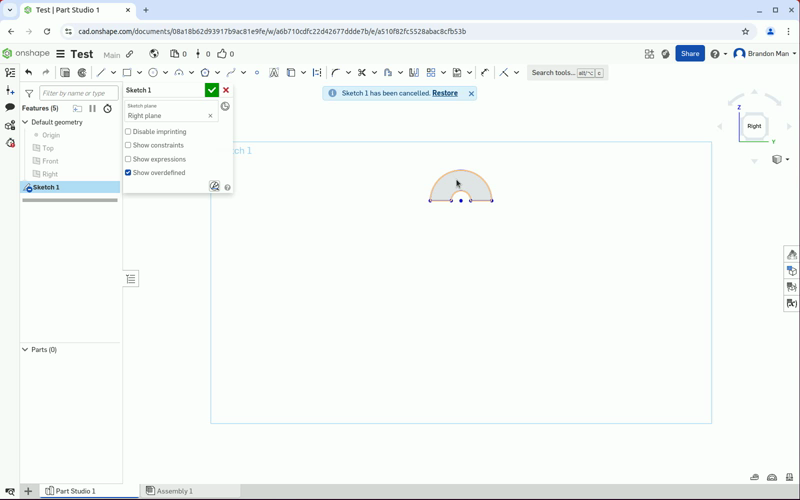
scroll(6)
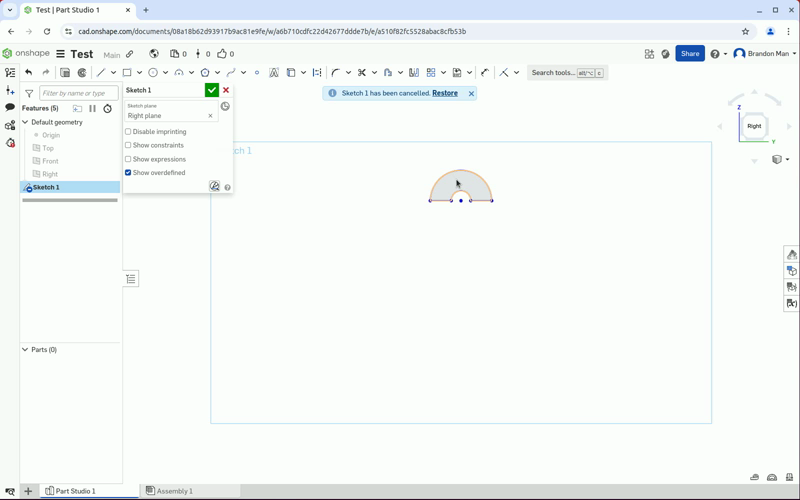
scroll(6)
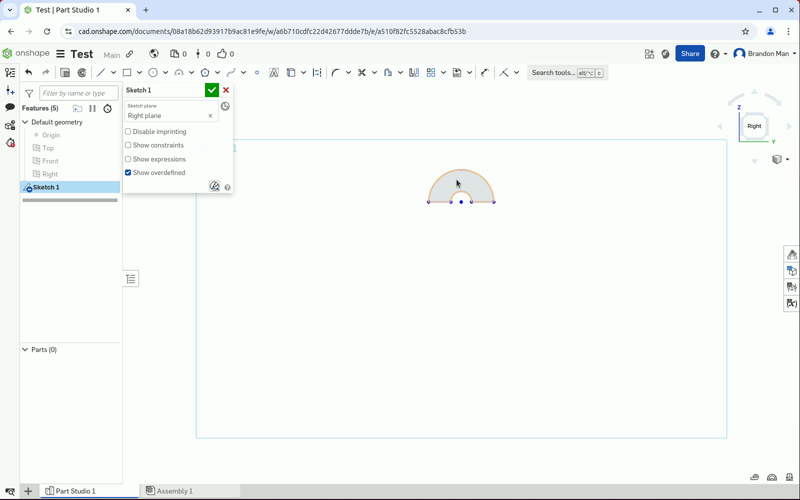
scroll(6)
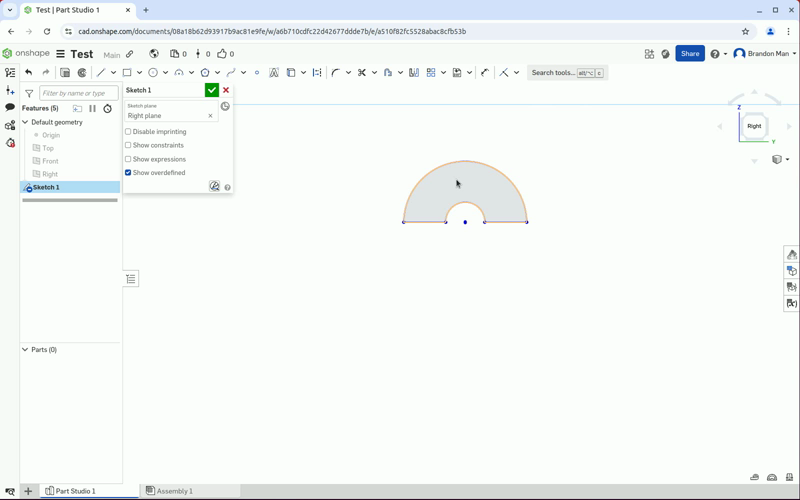
scroll(6)
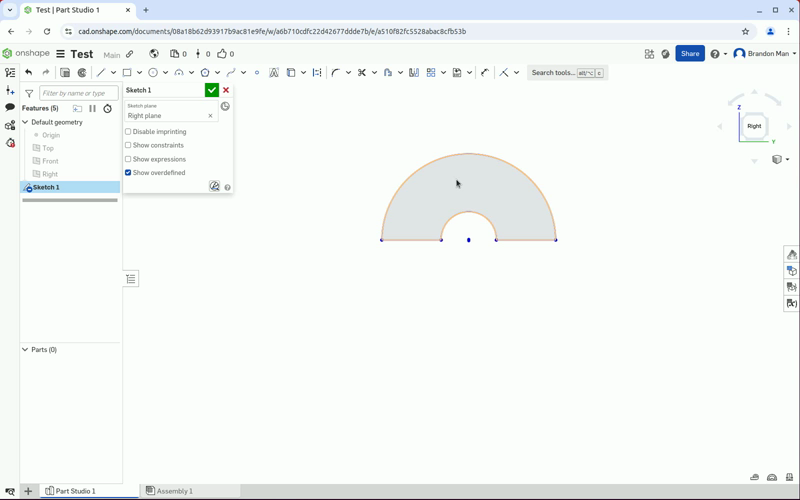
scroll(6)
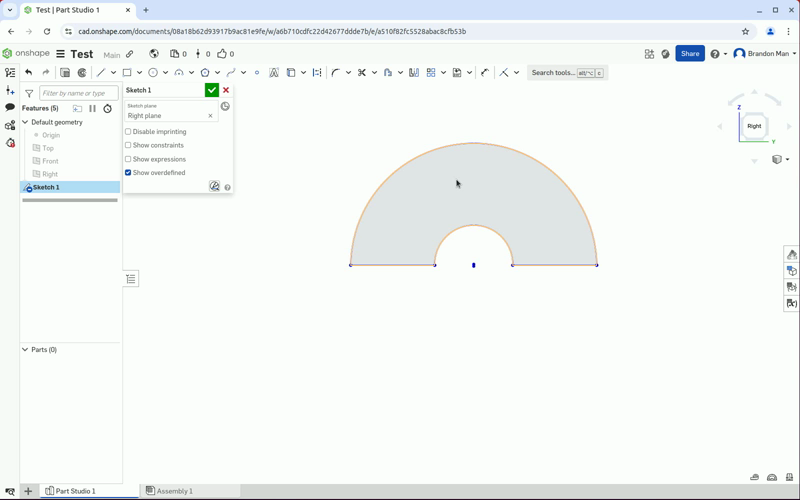
scroll(6)
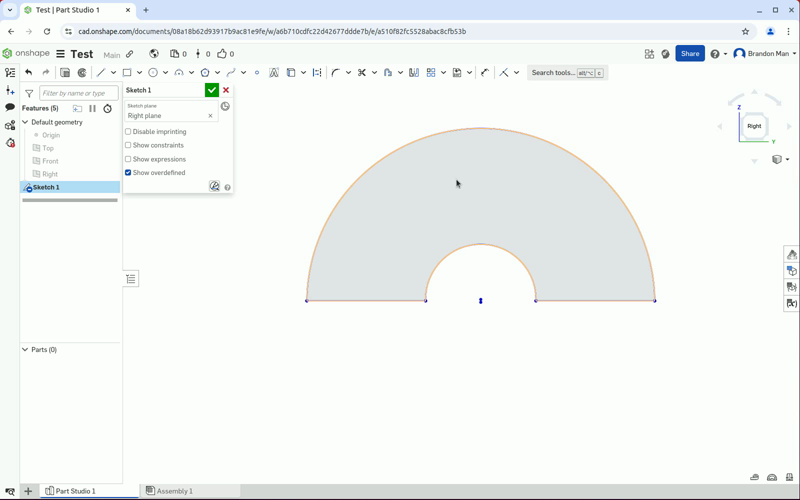
scroll(6)
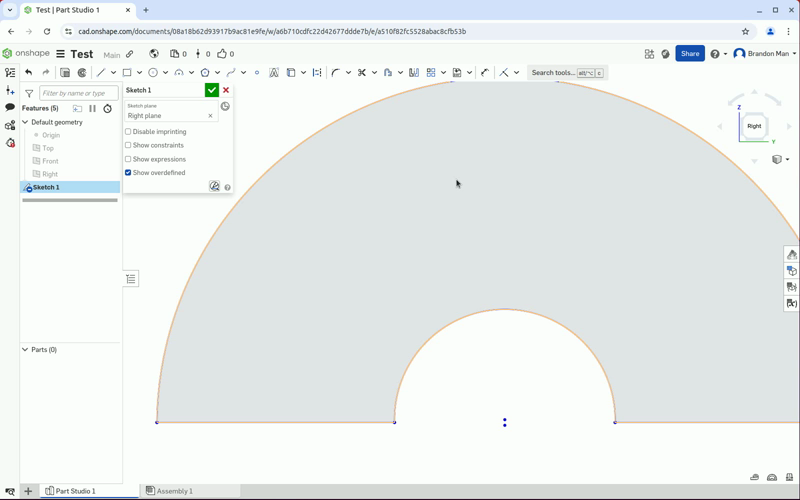
click(456, 179)
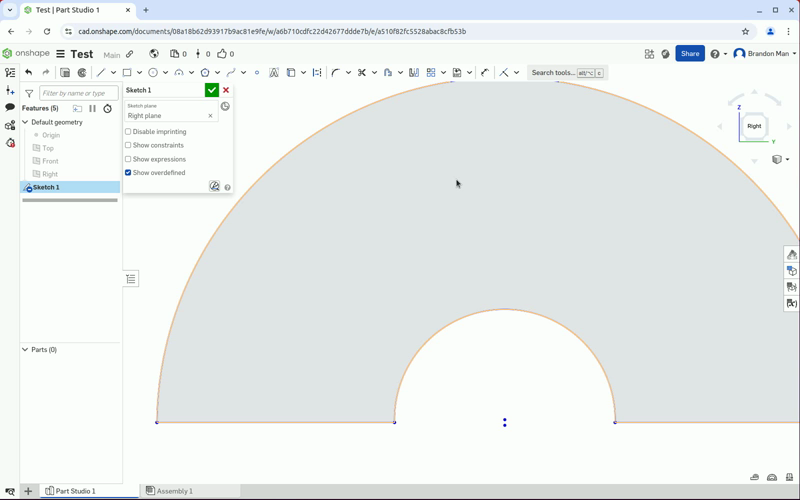
scroll(-6)
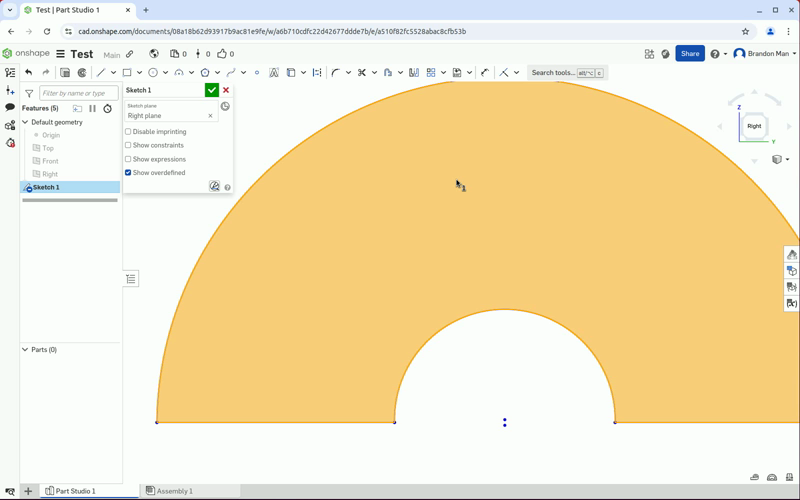
scroll(-6)
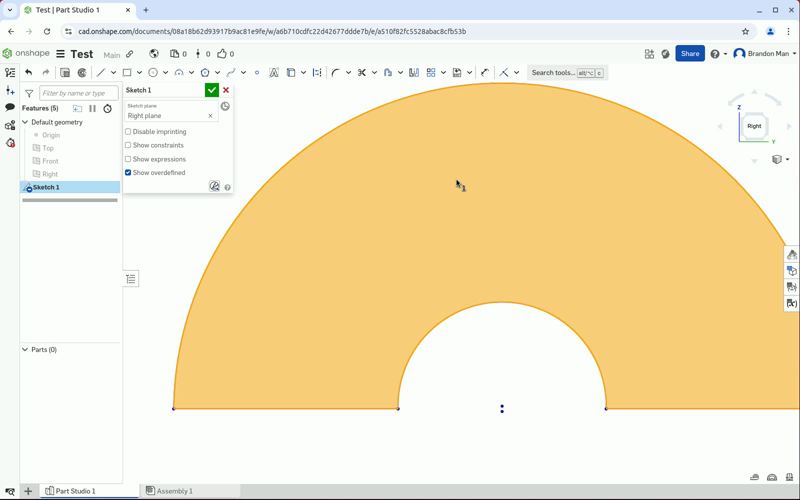
scroll(-6)
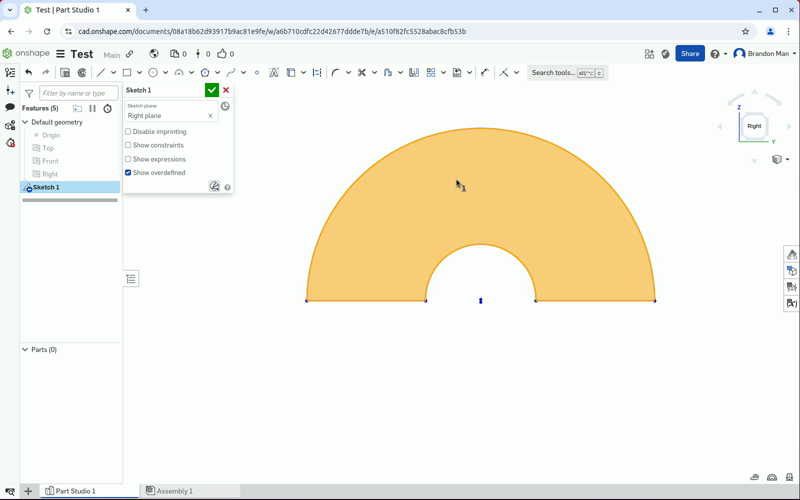
scroll(-6)
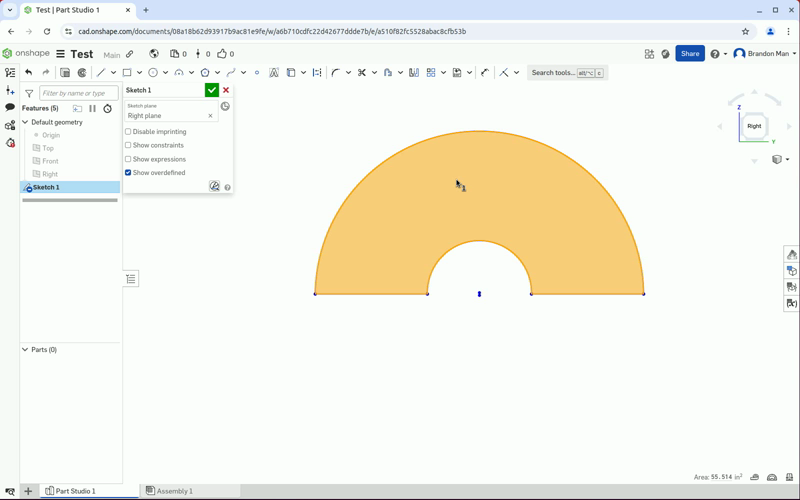
scroll(-6)
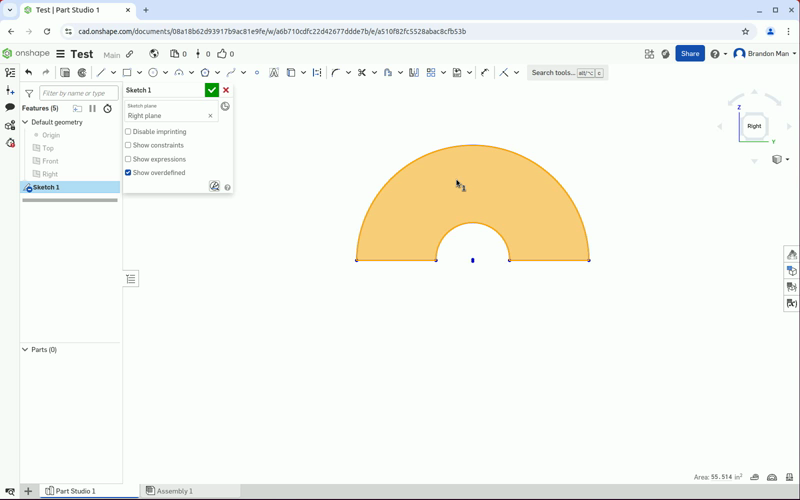
scroll(-6)
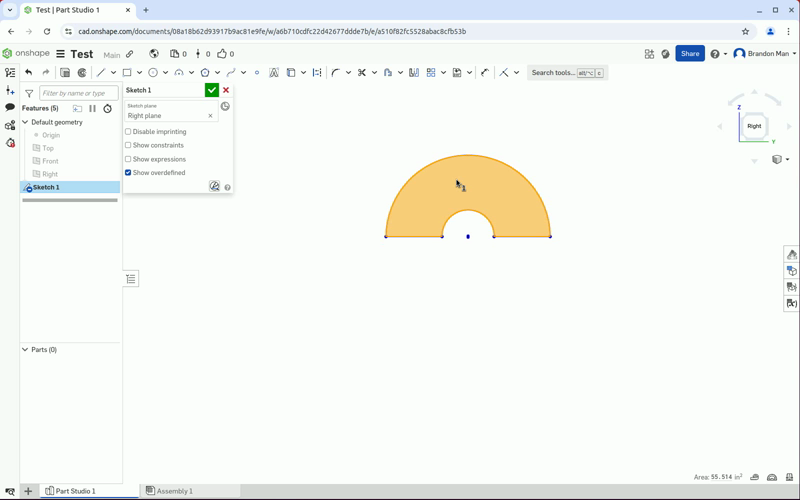
scroll(-6)
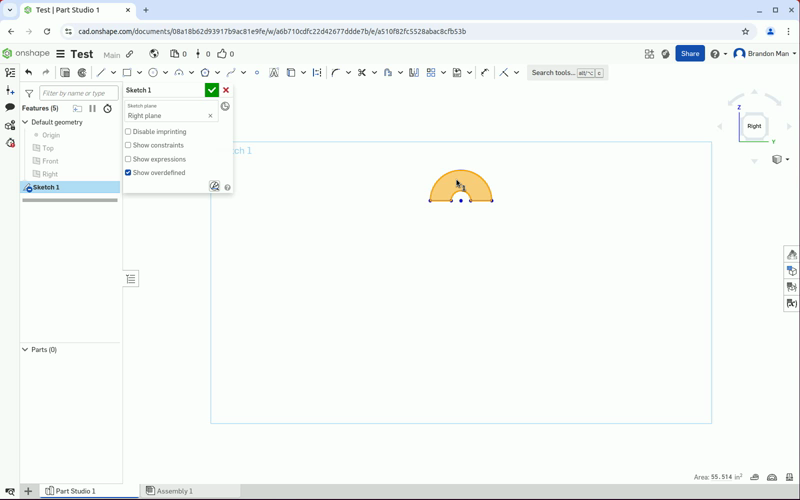
mouse_move(73, 352)
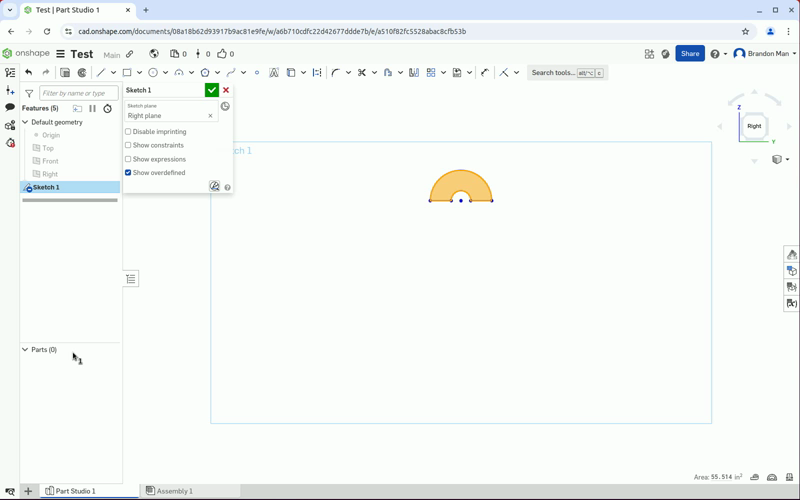
key(shift+y)
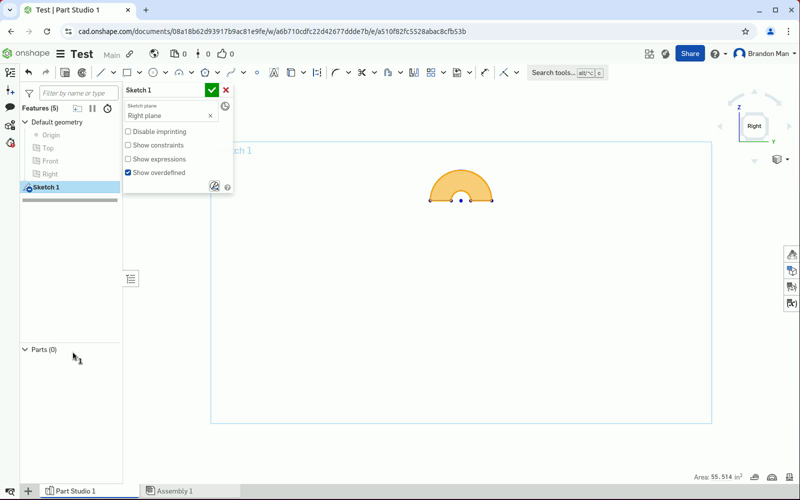
key(shift+e)
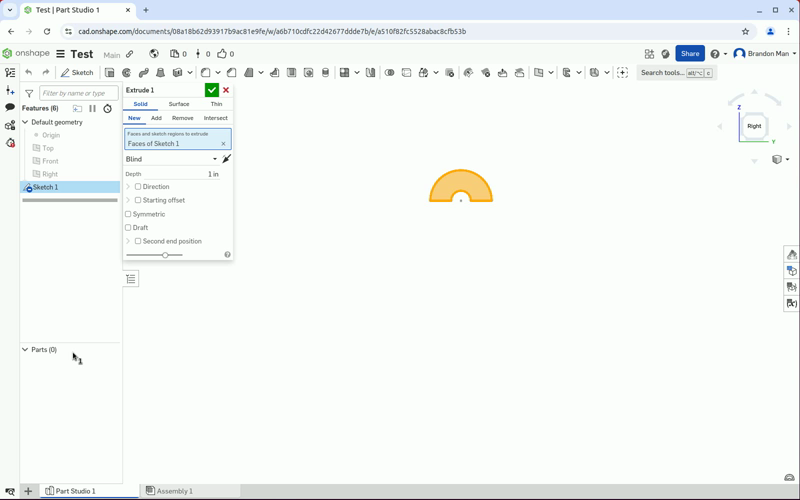
mouse_move(143, 106)
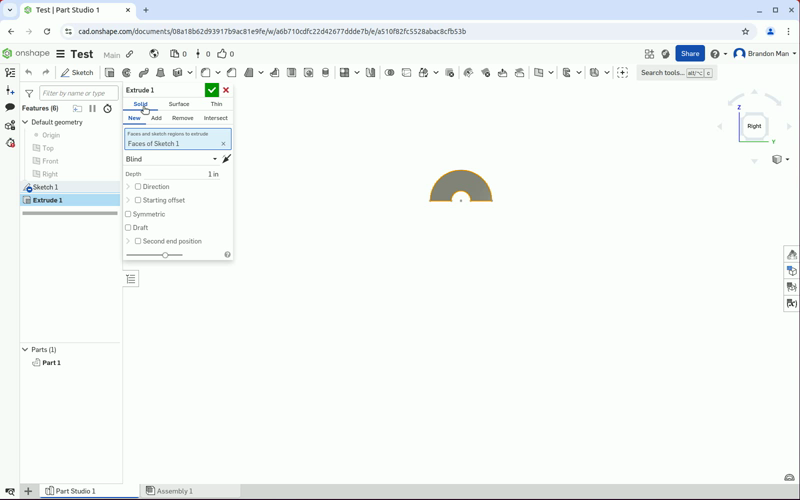
click(143, 106)
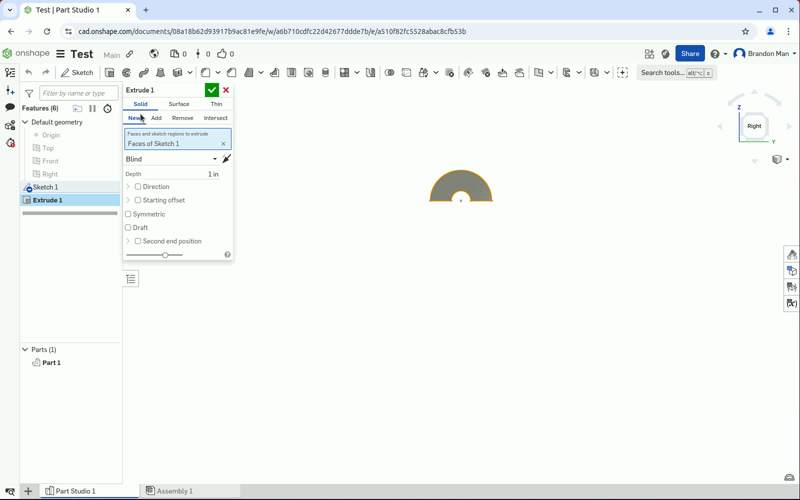
mouse_move(137, 120)
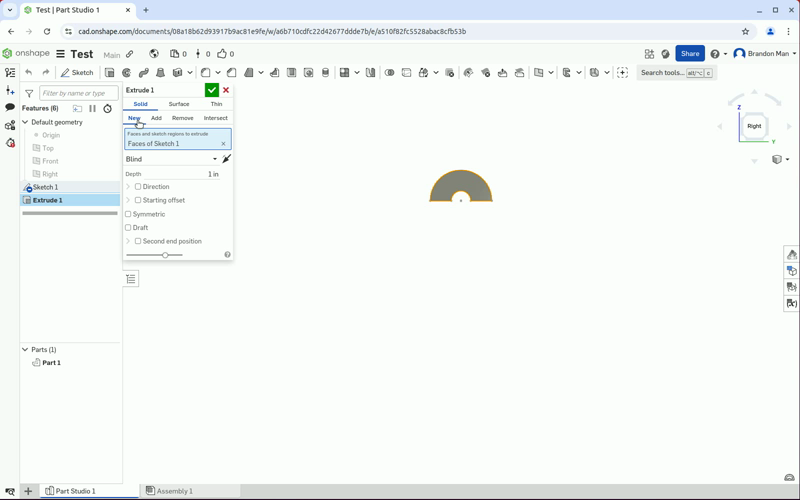
click(137, 120)
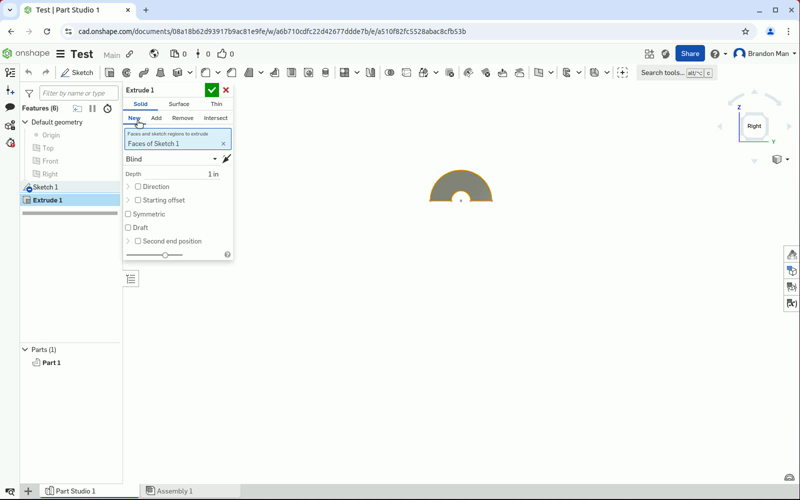
key(tab, 4)
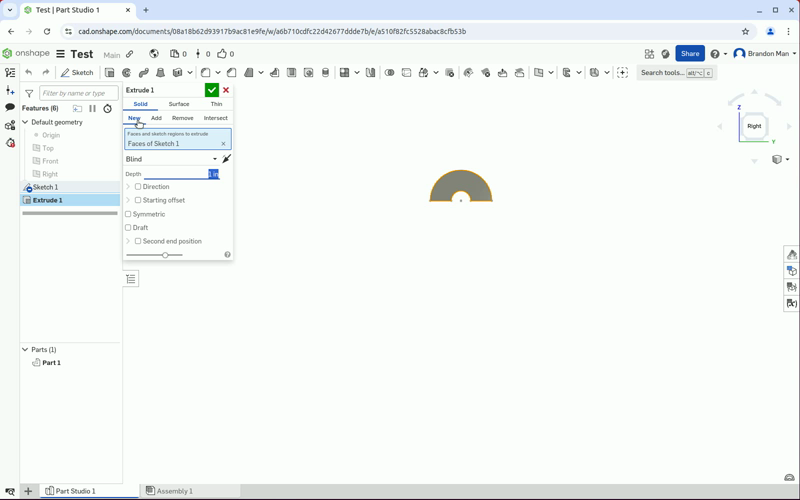
text(4.092)
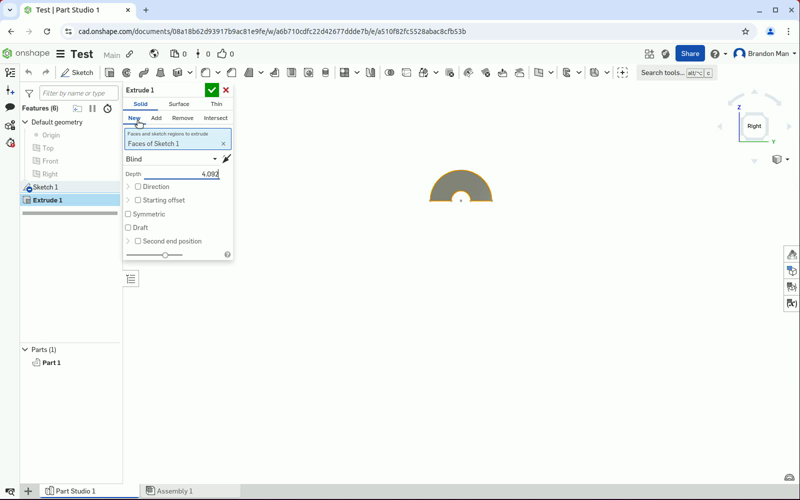
key(enter)
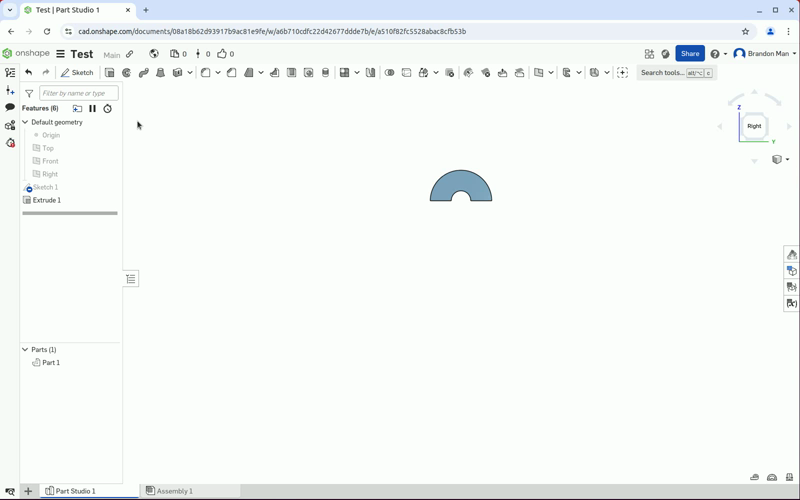
key(shift+h)
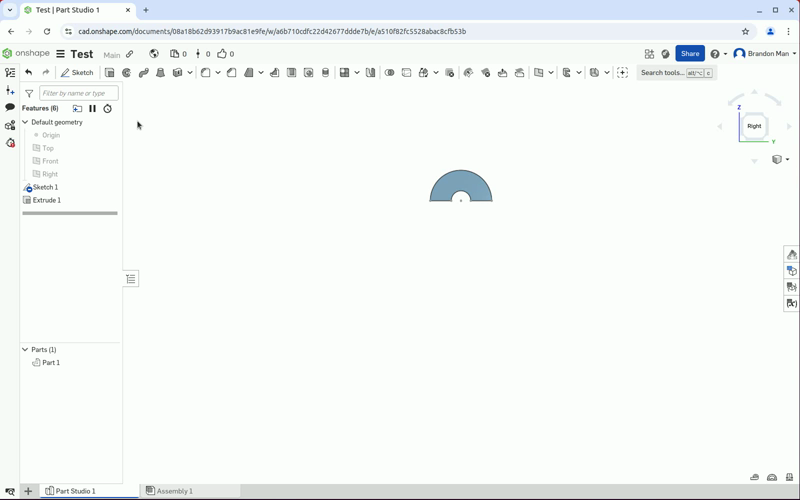
key(shift+h)
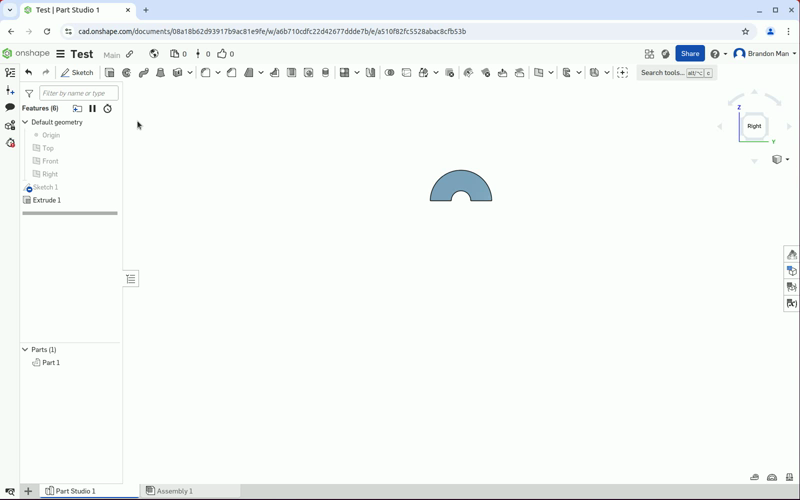
mouse_move(73, 189)
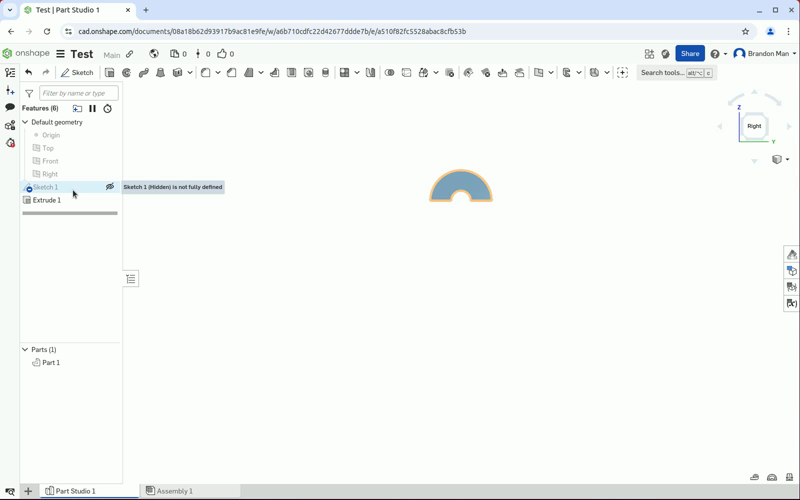
click(73, 189)
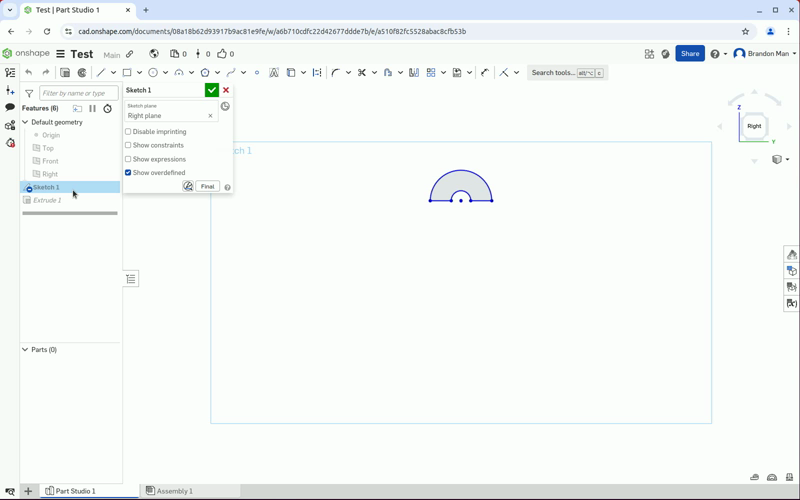
mouse_move(229, 92)
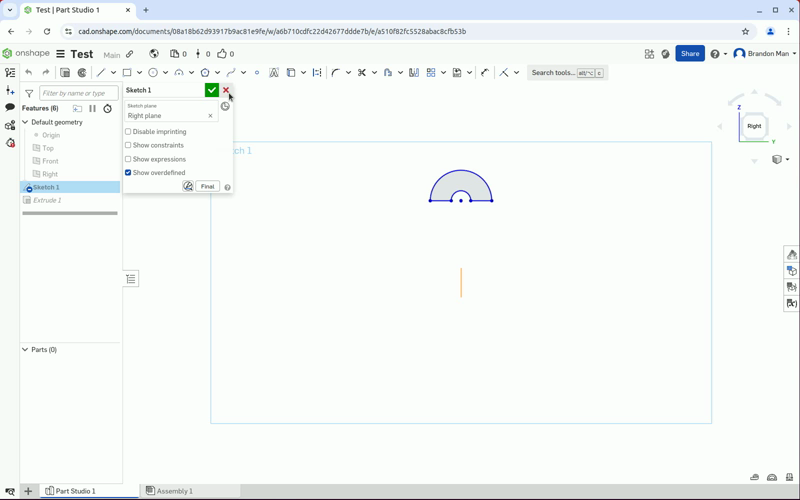
click(229, 92)
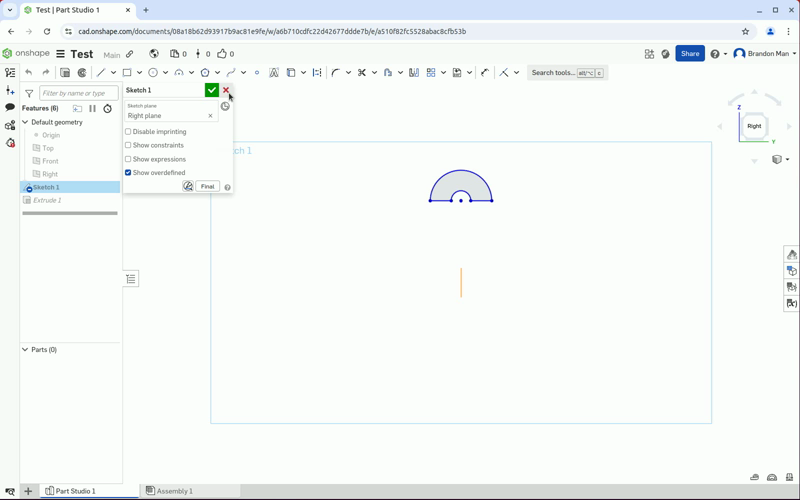
key(shift+s)
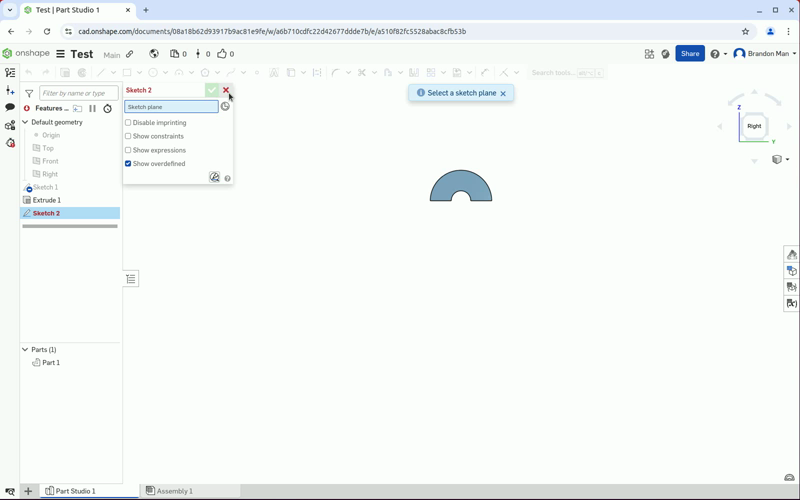
mouse_move(73, 176)
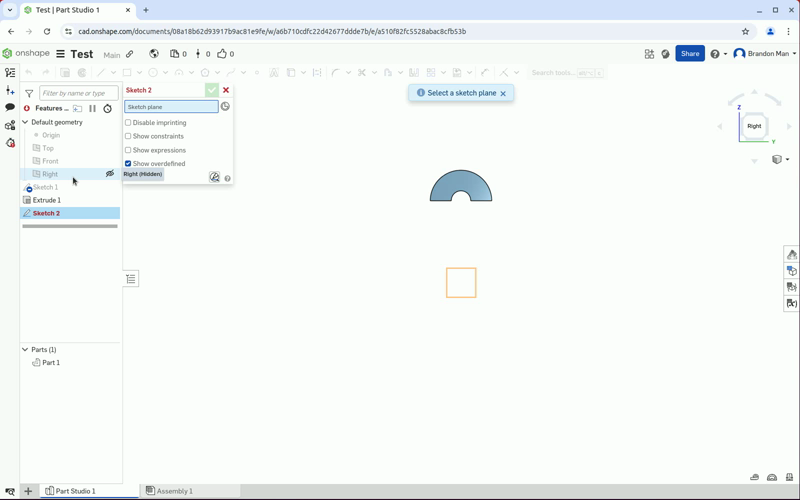
click(73, 176)
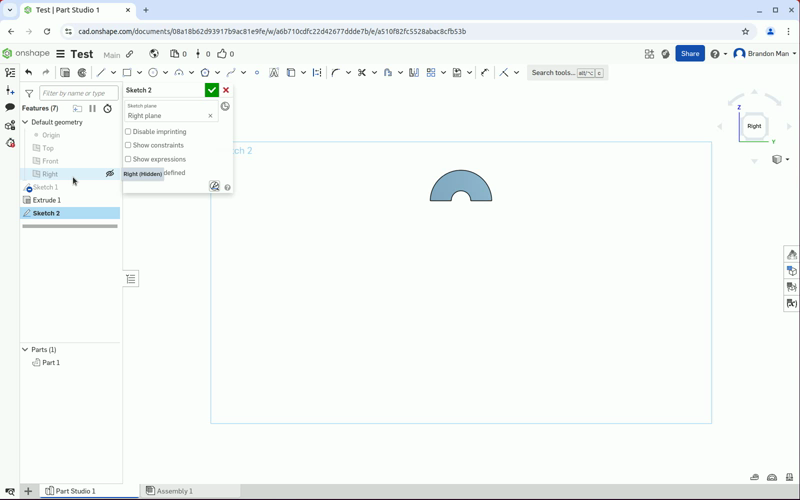
mouse_move(73, 352)
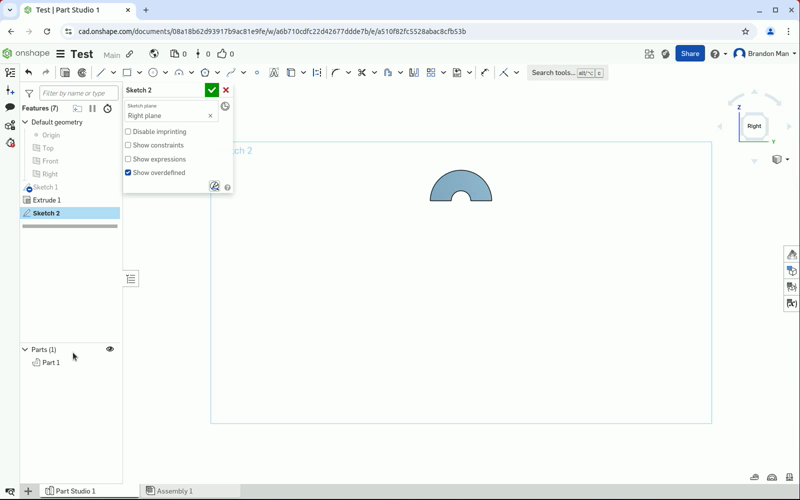
key(y)
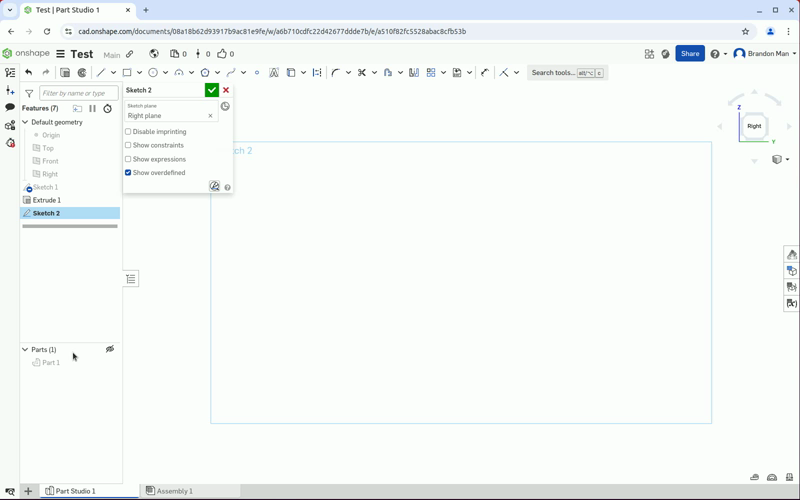
key(a)
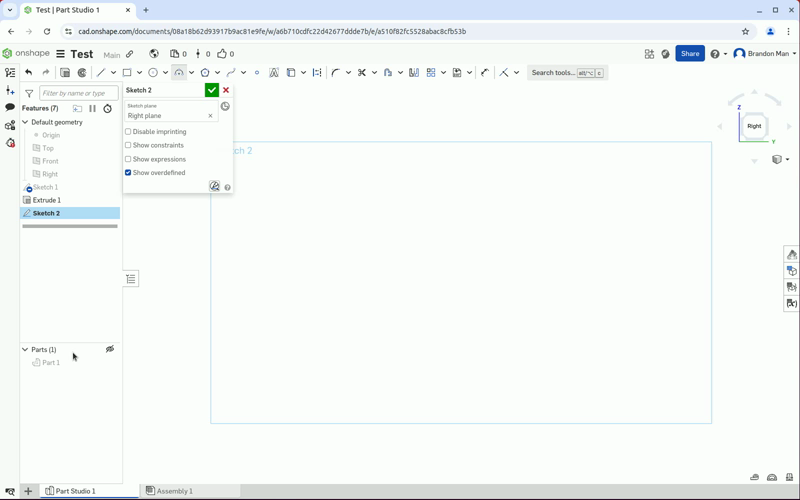
key_down(shift)
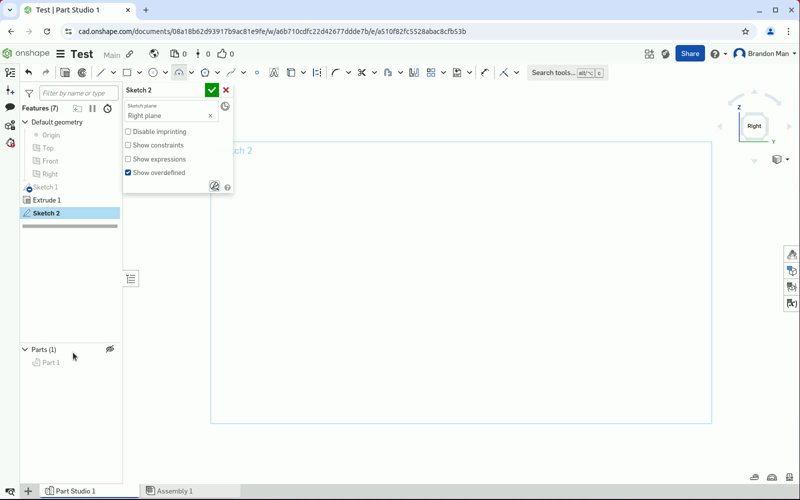
mouse_move(430, 282)
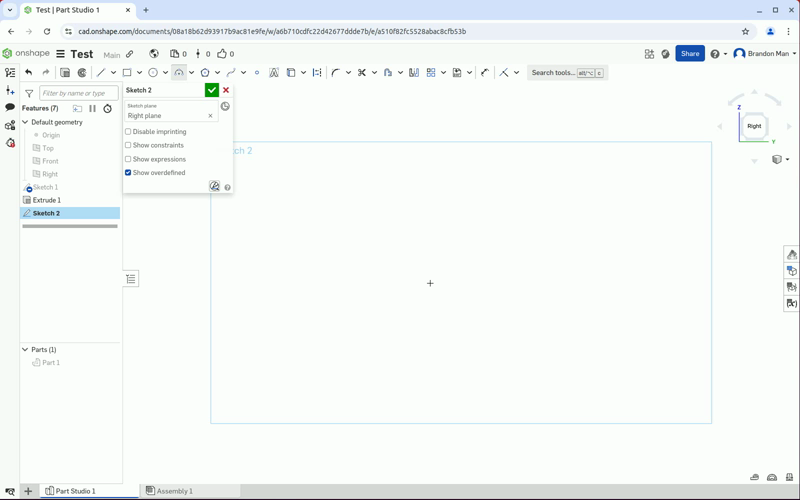
click(430, 282)
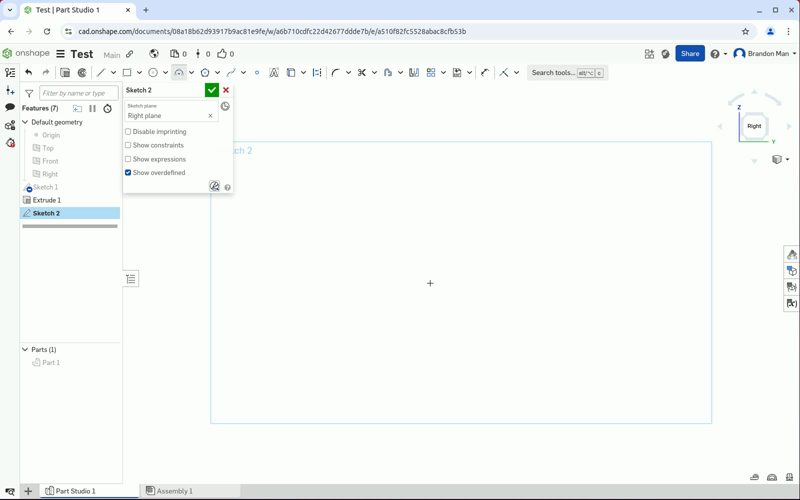
key_up(shift)
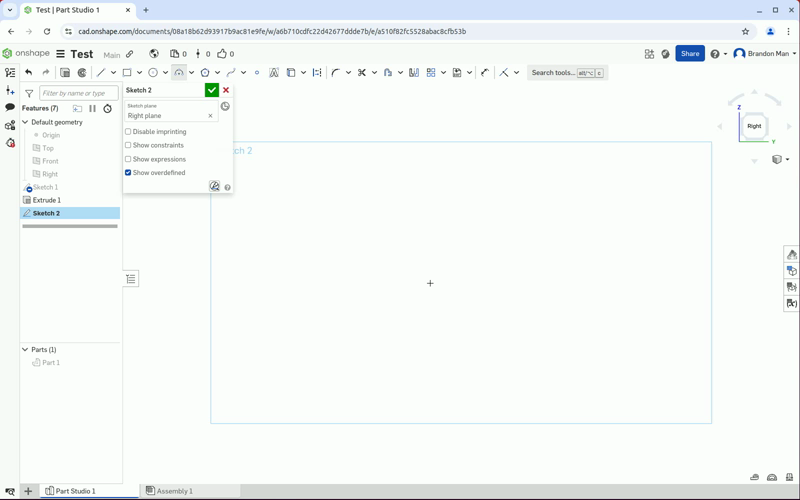
key_down(shift)
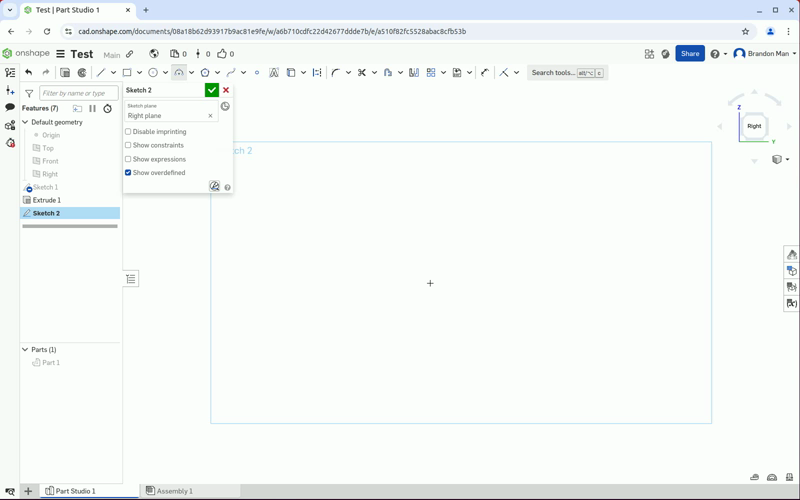
mouse_move(492, 282)
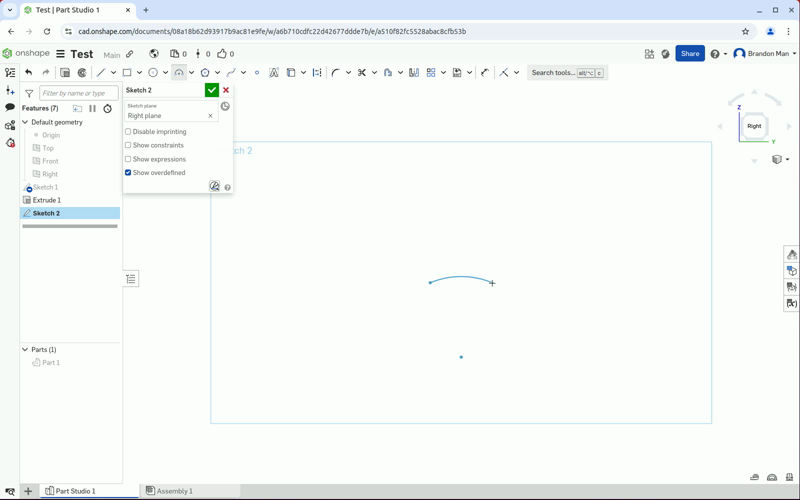
click(492, 282)
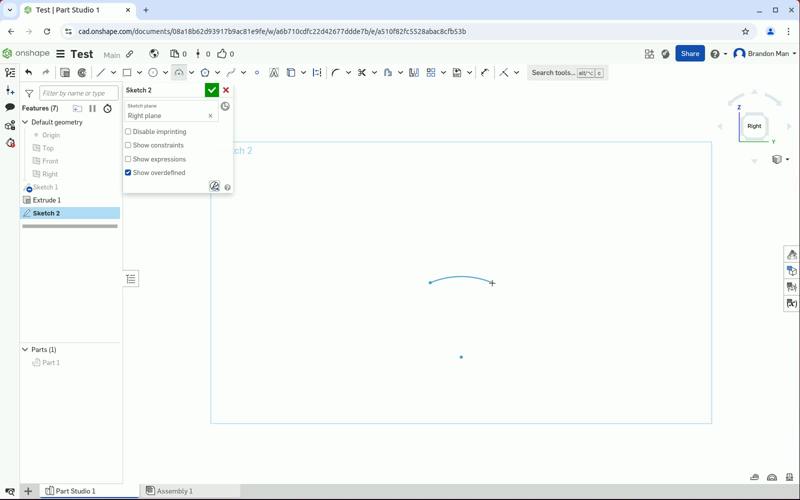
mouse_move(461, 313)
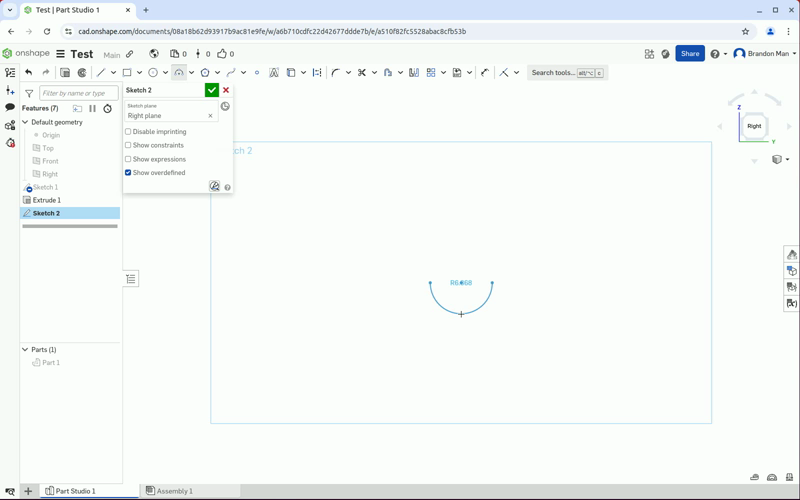
click(461, 313)
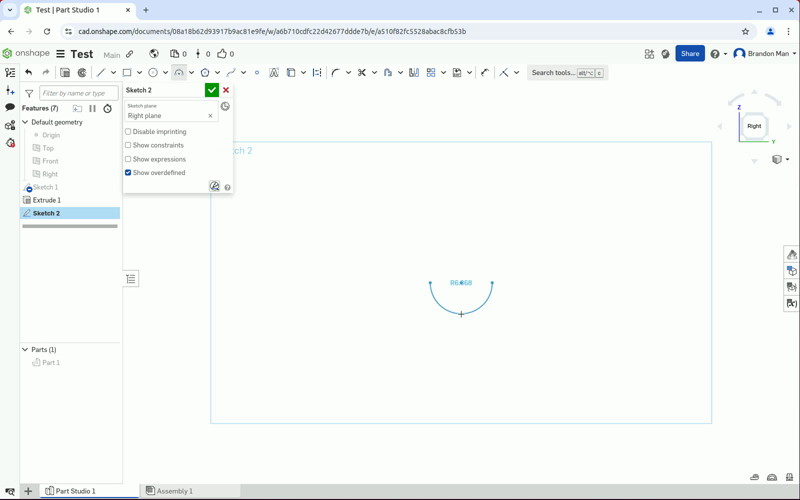
key_up(shift)
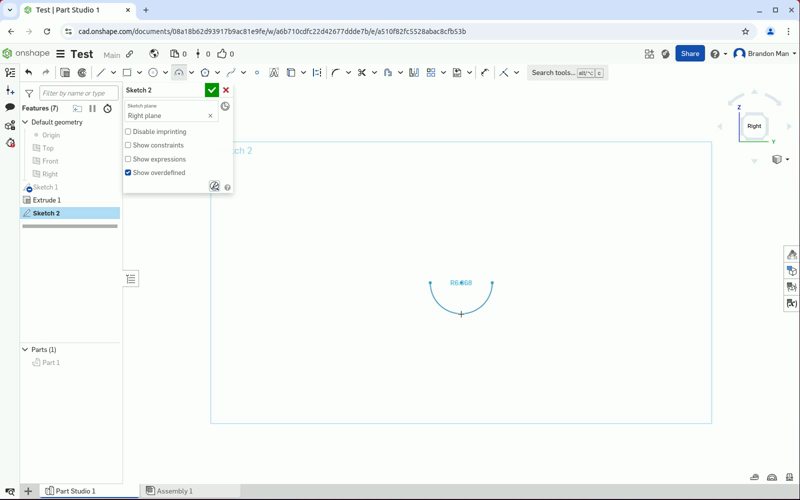
key(esc)
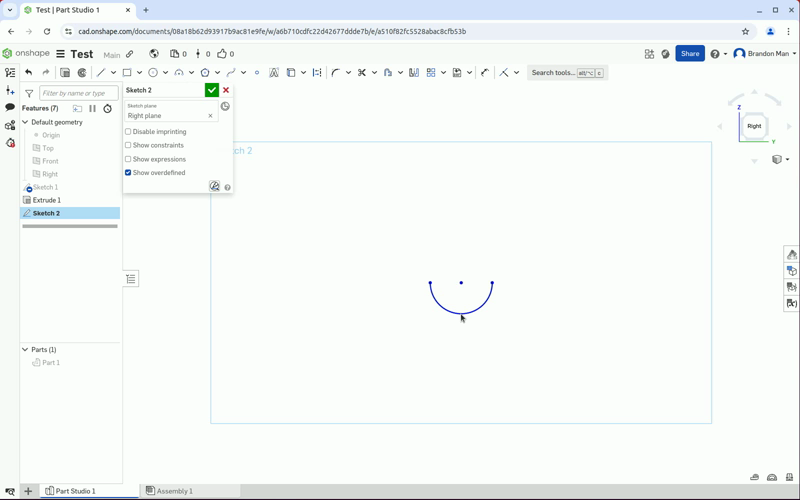
key(l)
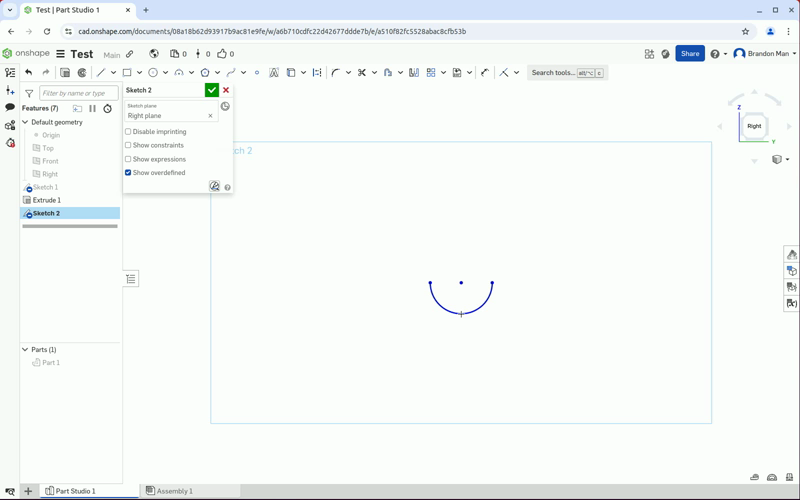
mouse_move(492, 282)
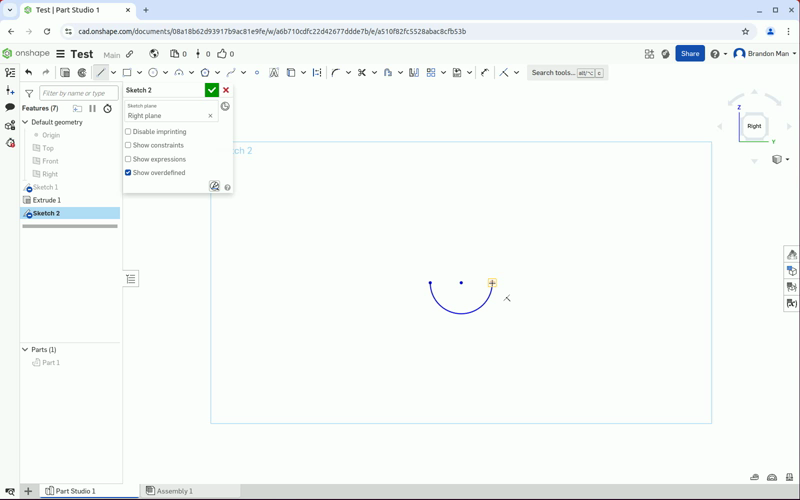
click(492, 282)
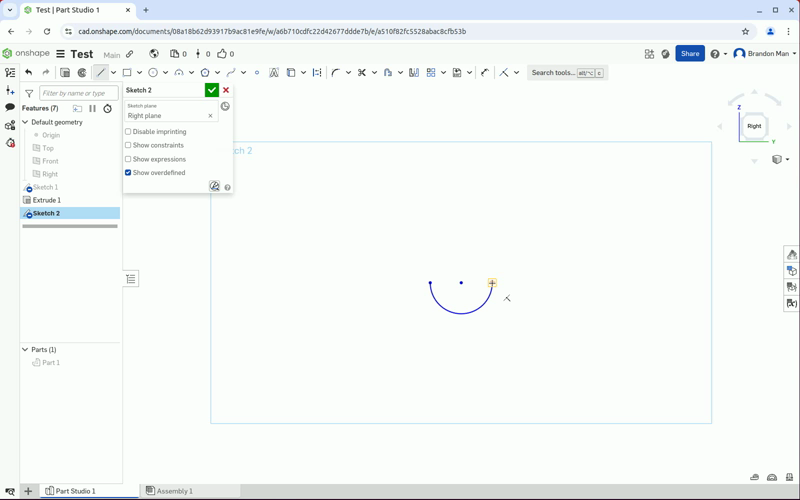
key_down(shift)
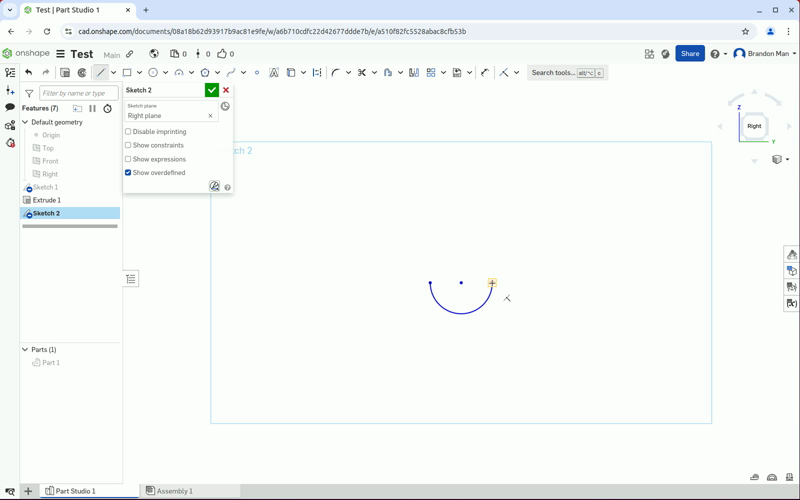
mouse_move(492, 200)
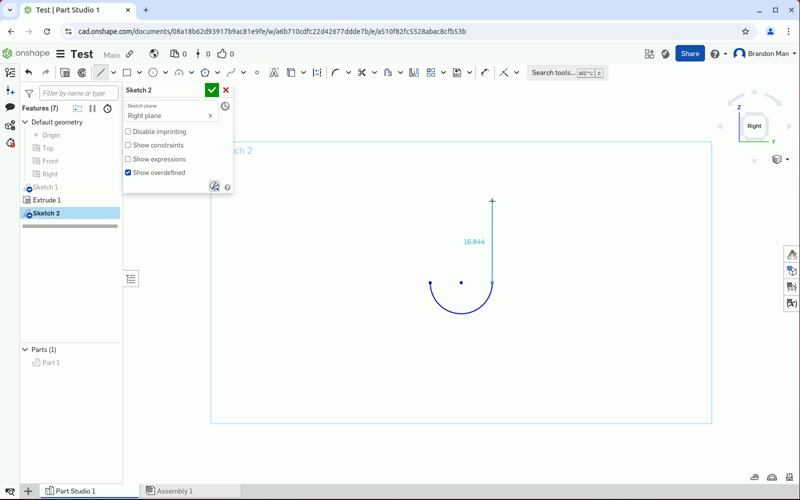
click(492, 200)
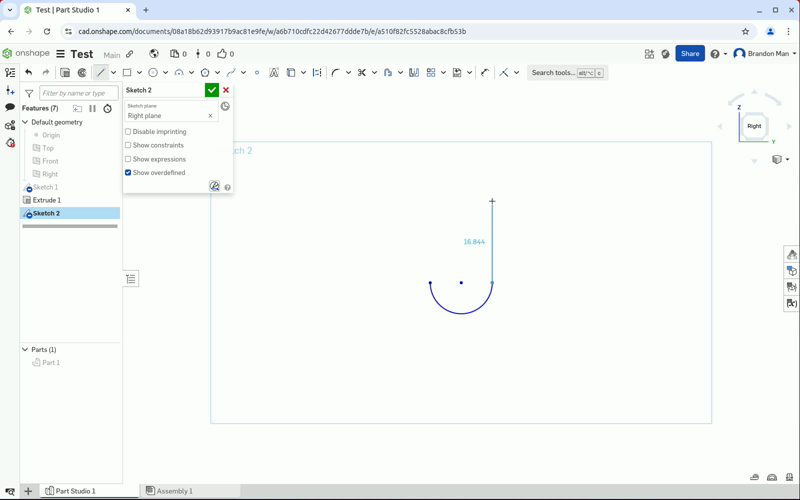
key_up(shift)
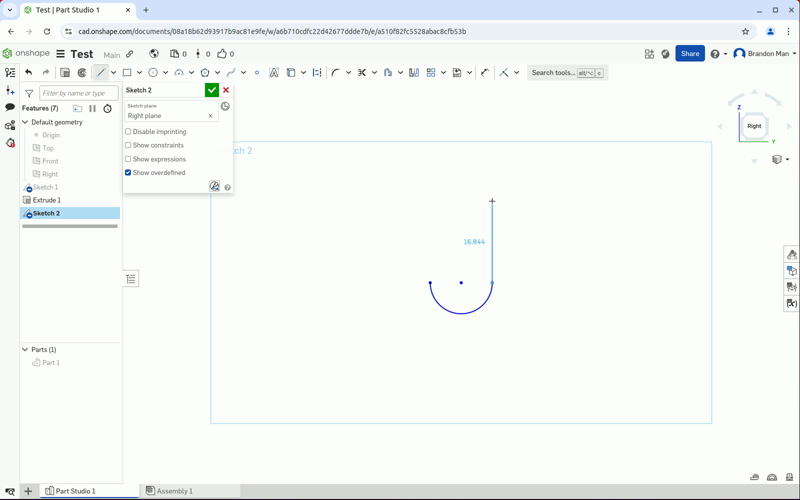
key_down(shift)
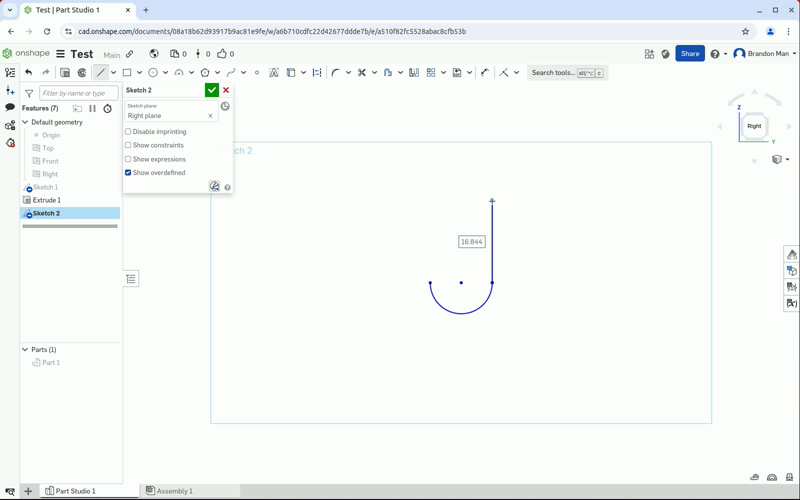
mouse_move(522, 200)
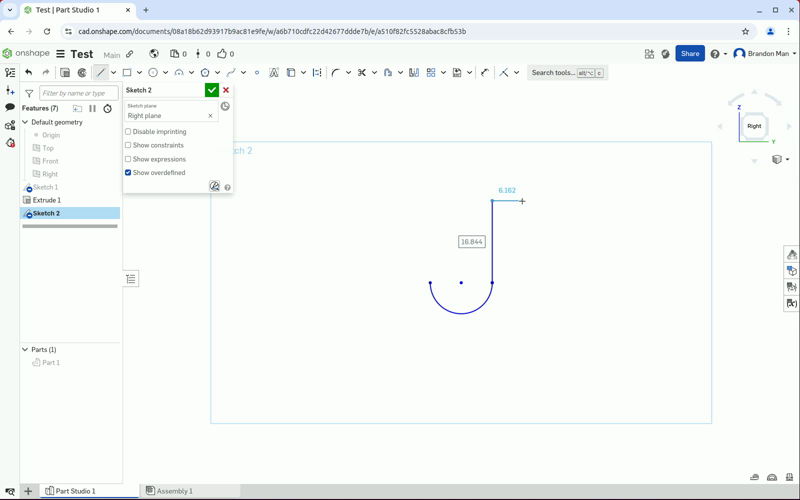
mouse_move(471, 200)
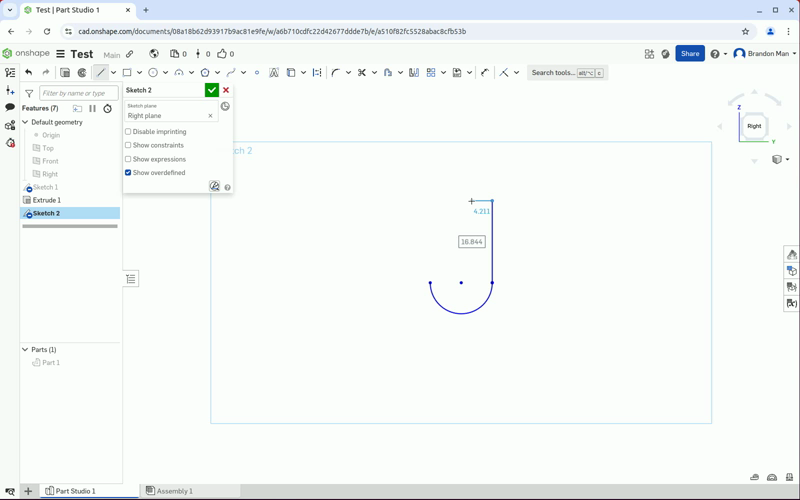
click(471, 200)
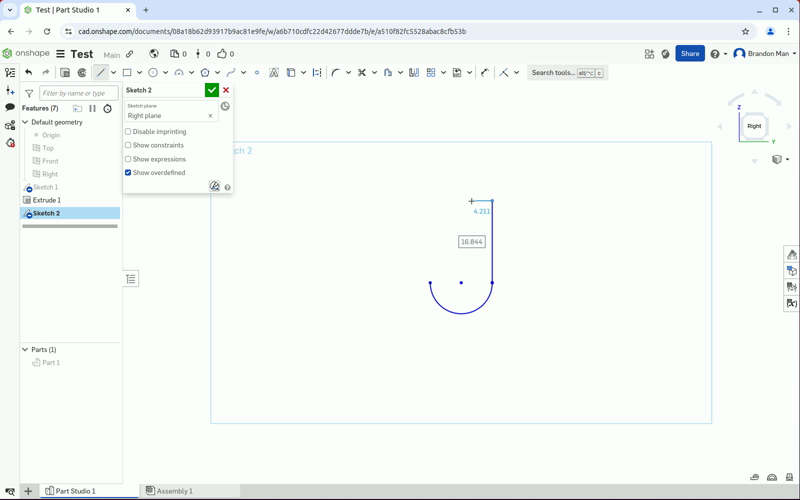
key_up(shift)
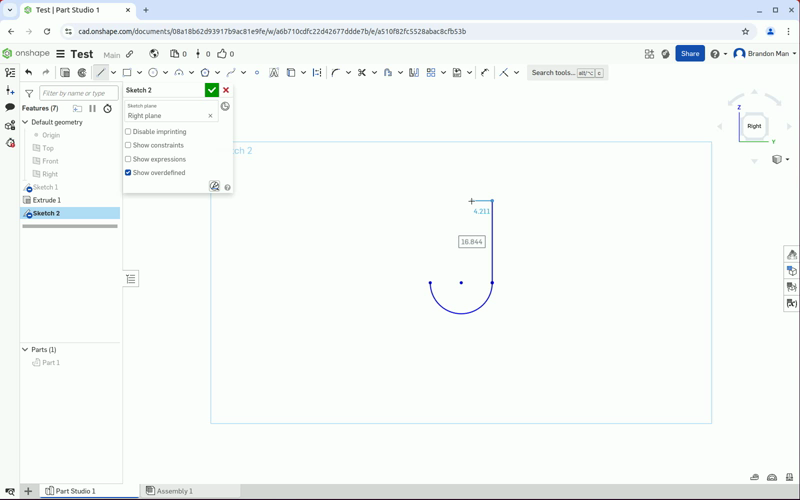
key(esc)
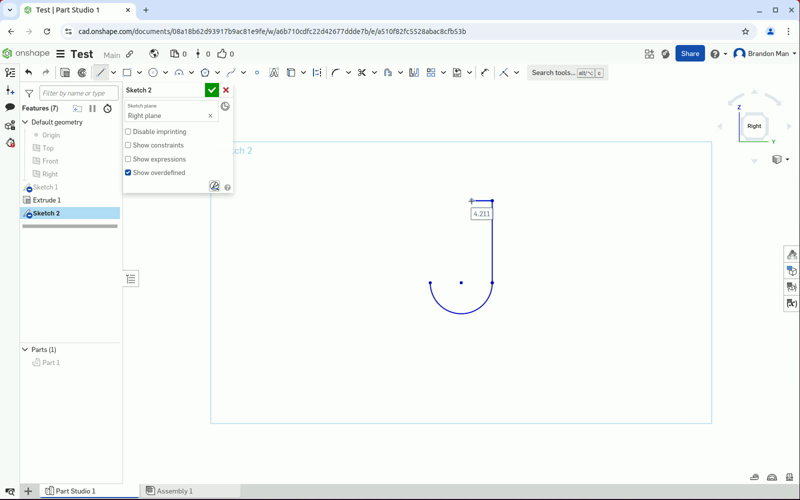
key(a)
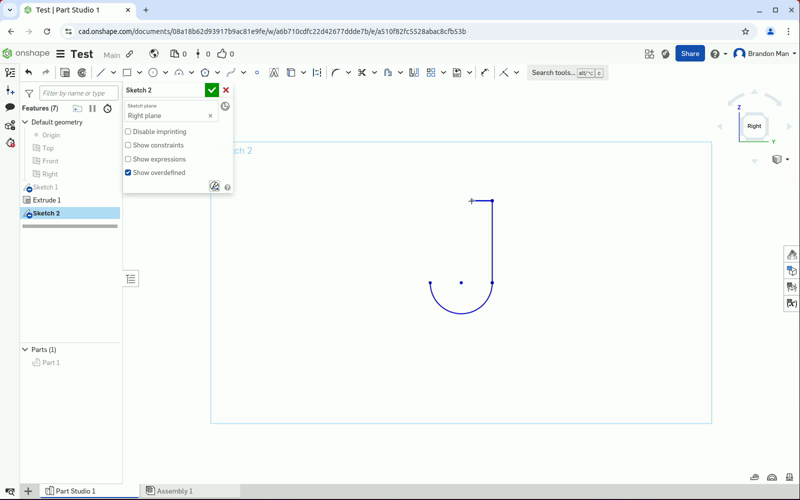
mouse_move(471, 200)
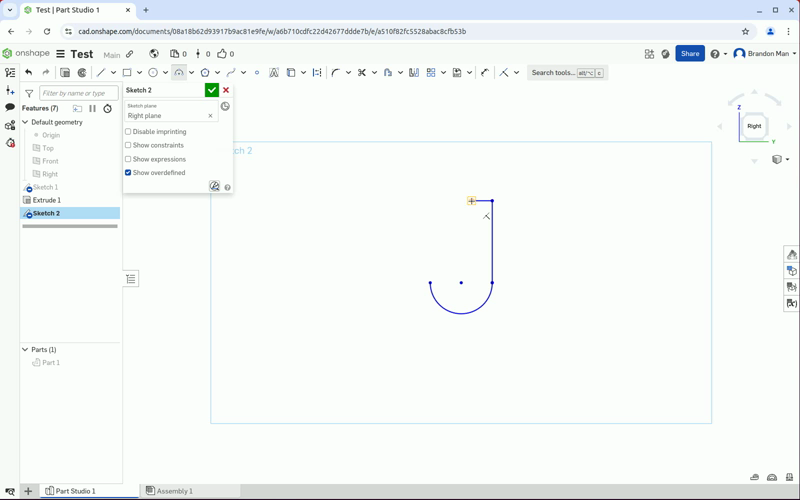
click(471, 200)
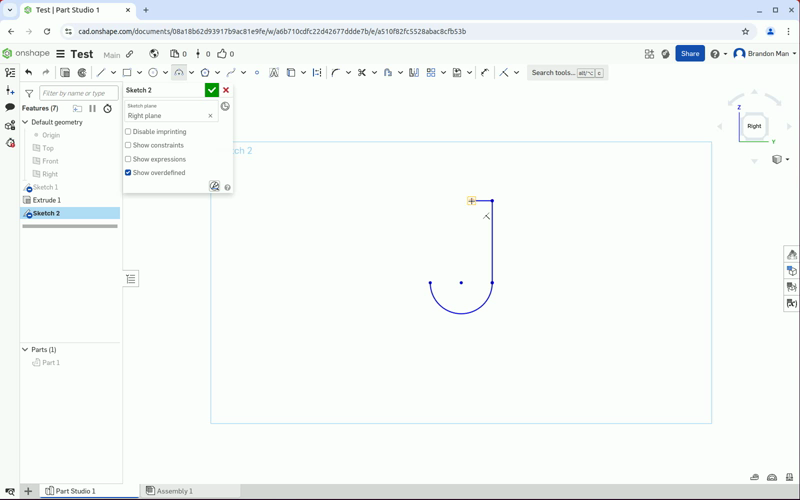
key_down(shift)
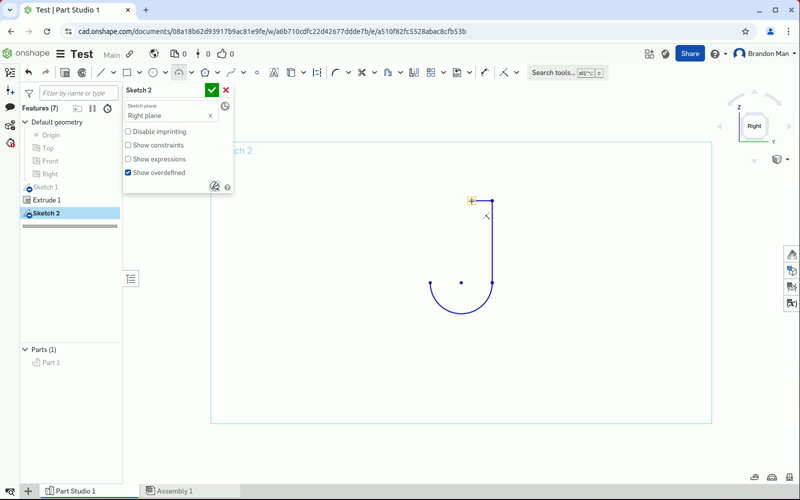
mouse_move(451, 200)
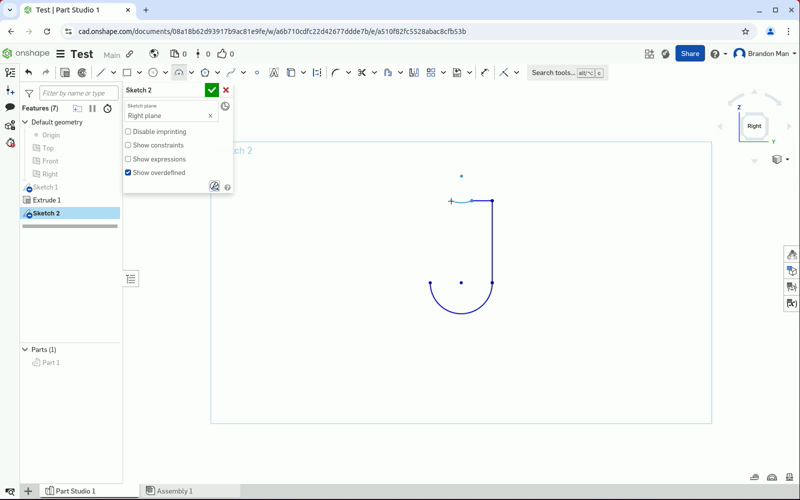
click(451, 200)
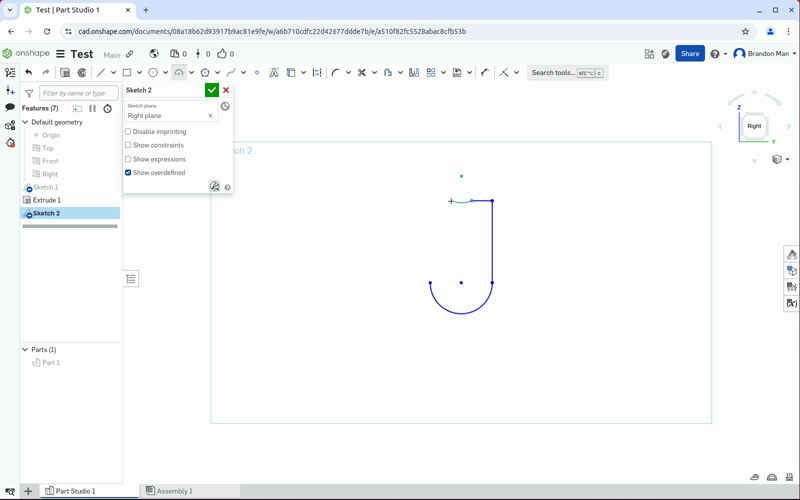
mouse_move(461, 210)
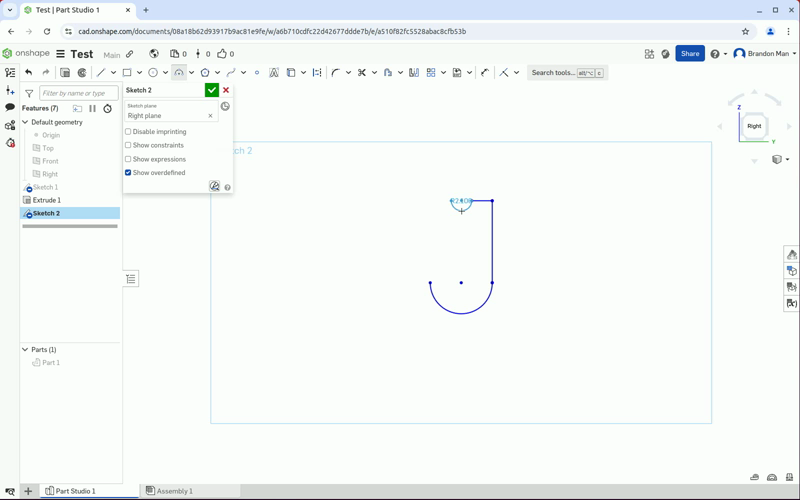
click(461, 210)
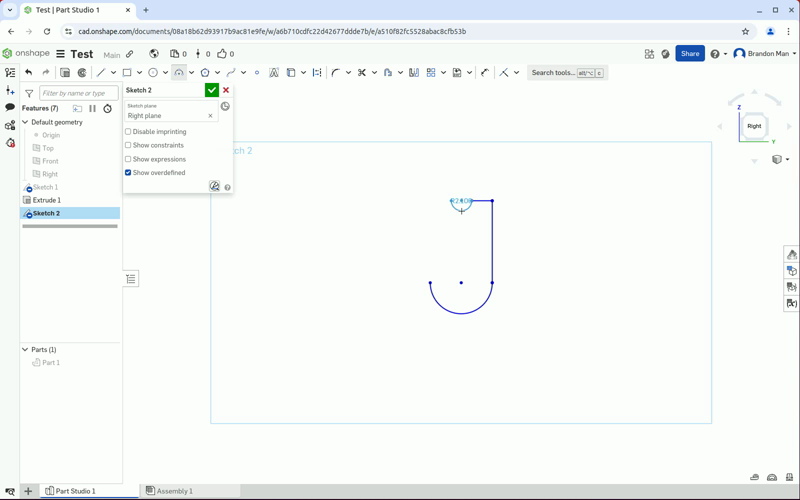
key_up(shift)
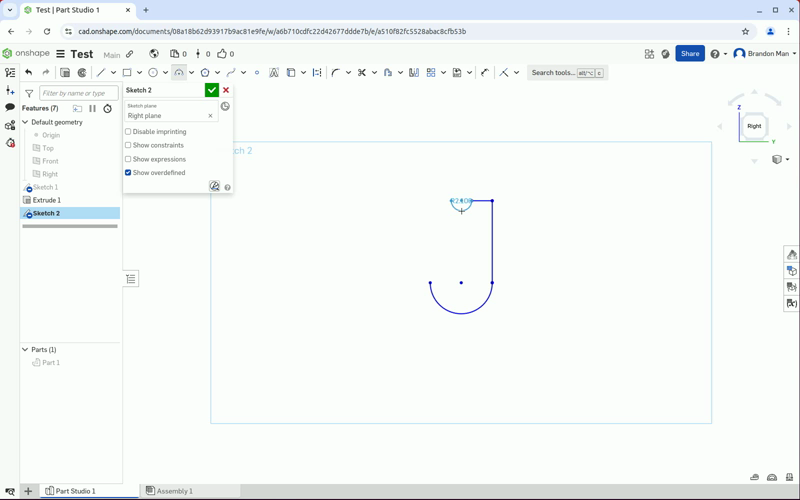
key(esc)
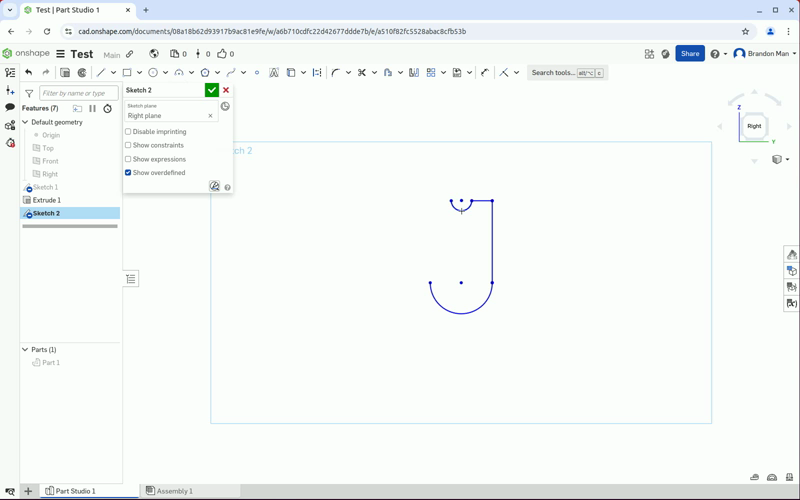
key(l)
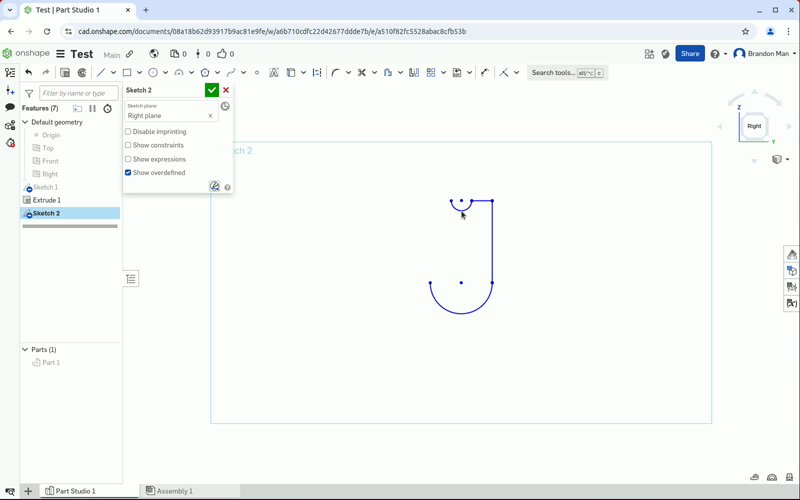
mouse_move(451, 200)
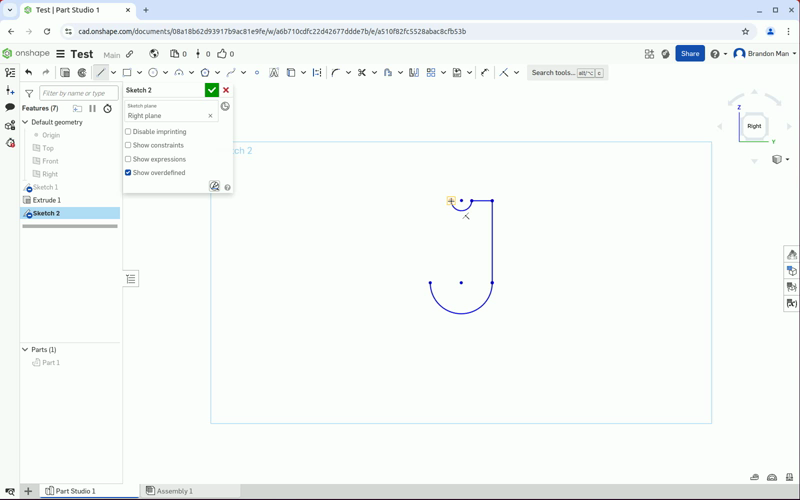
click(451, 200)
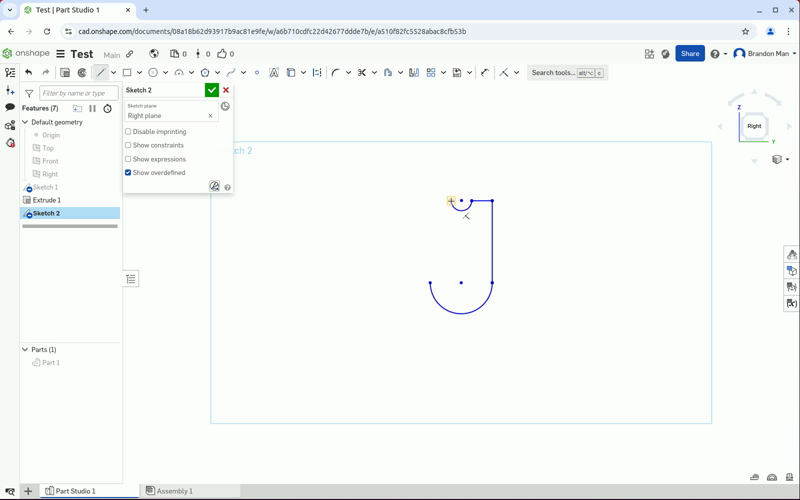
key_down(shift)
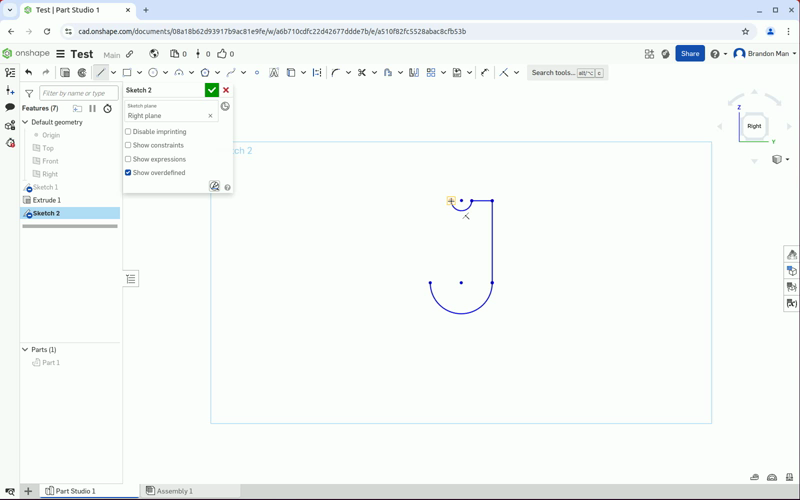
mouse_move(481, 200)
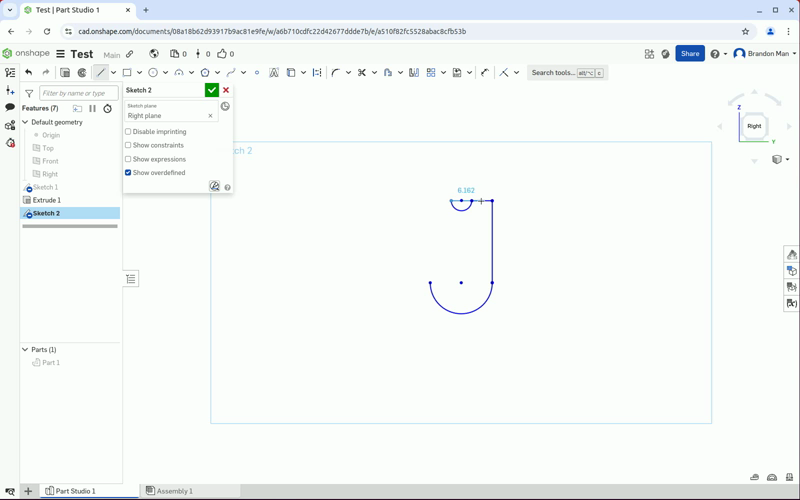
mouse_move(430, 200)
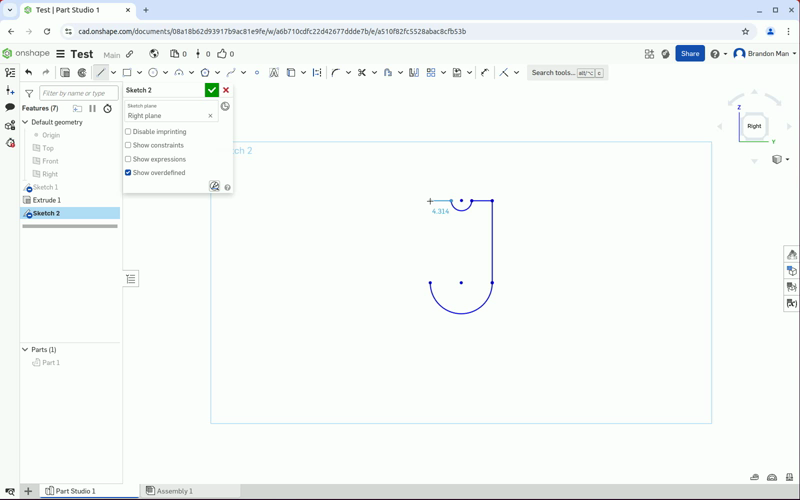
click(430, 200)
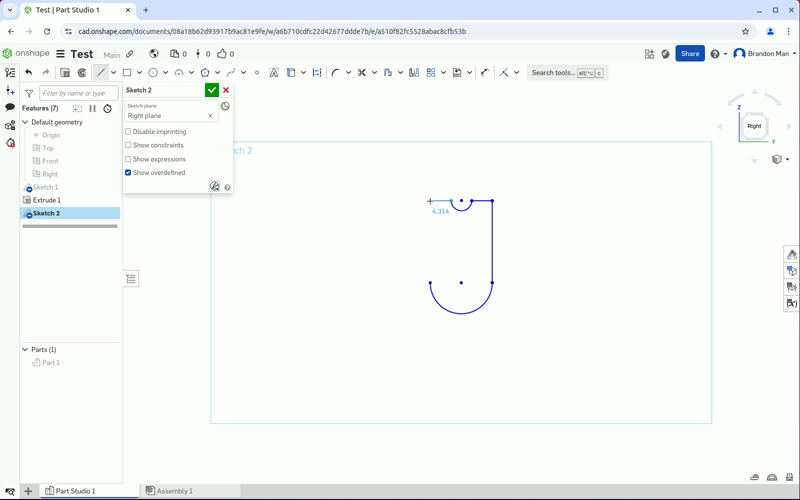
key_up(shift)
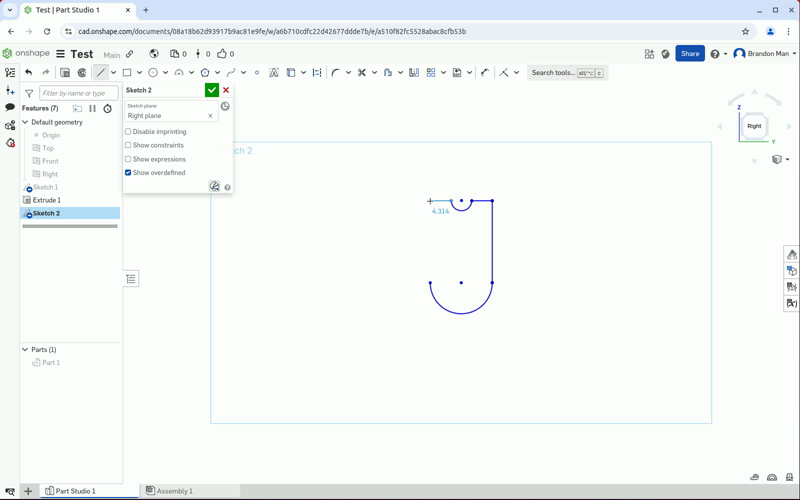
key_down(shift)
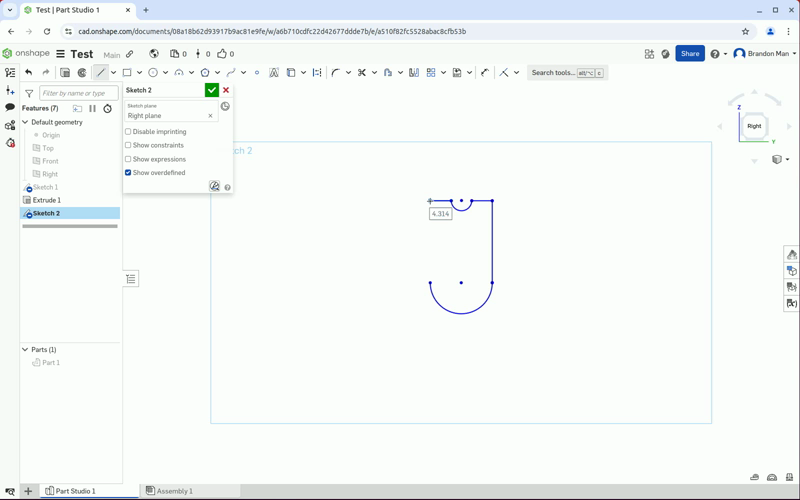
mouse_move(430, 282)
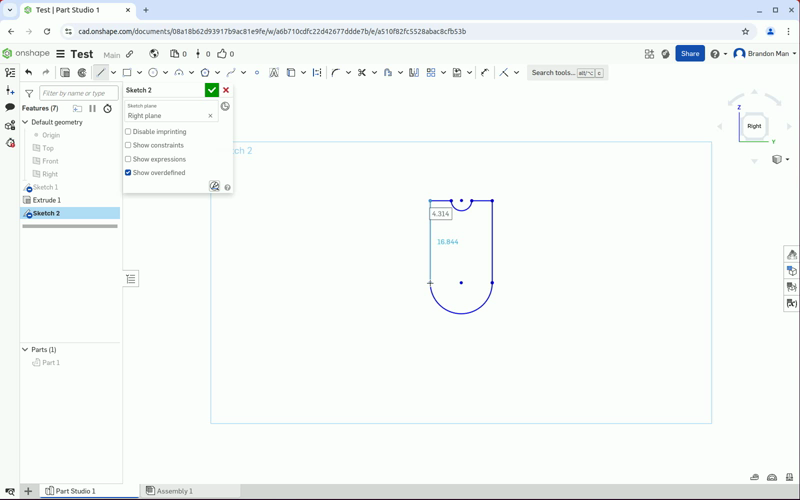
key_up(shift)
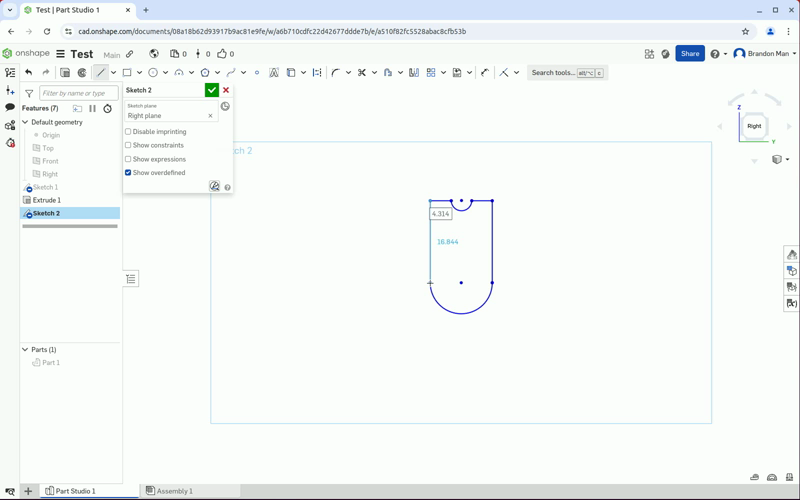
click(430, 282)
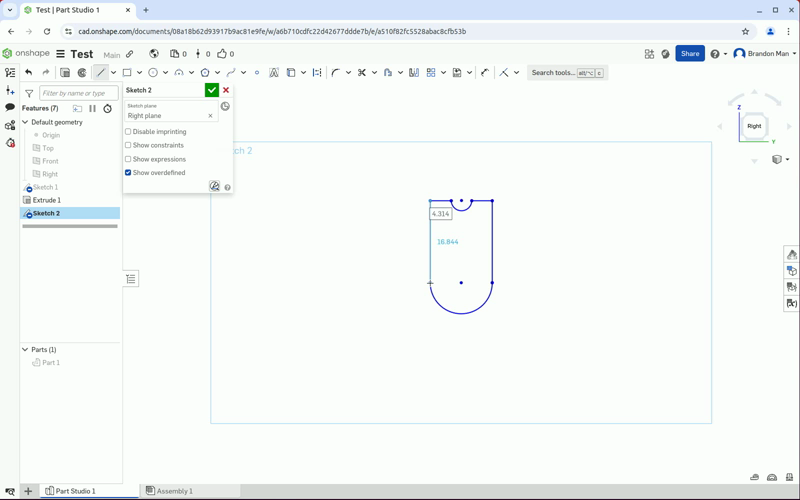
key(esc)
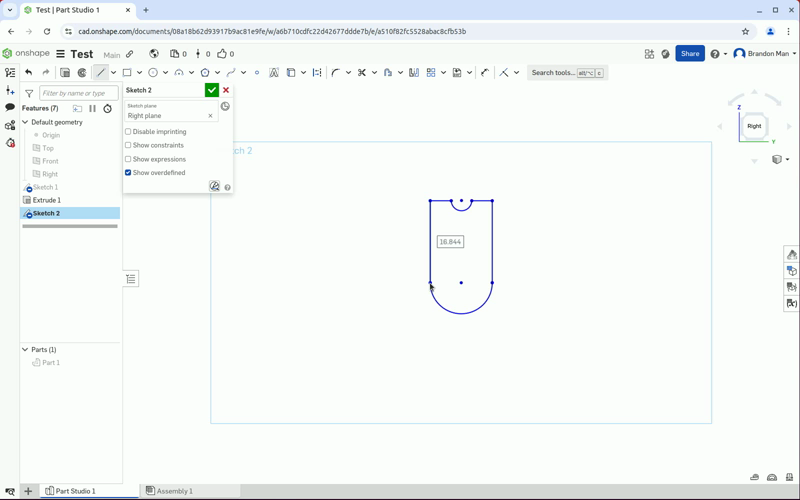
key(c)
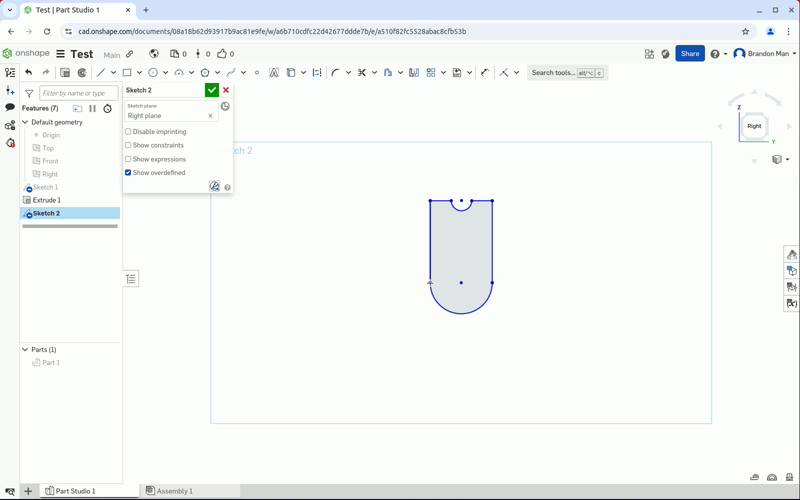
key_down(shift)
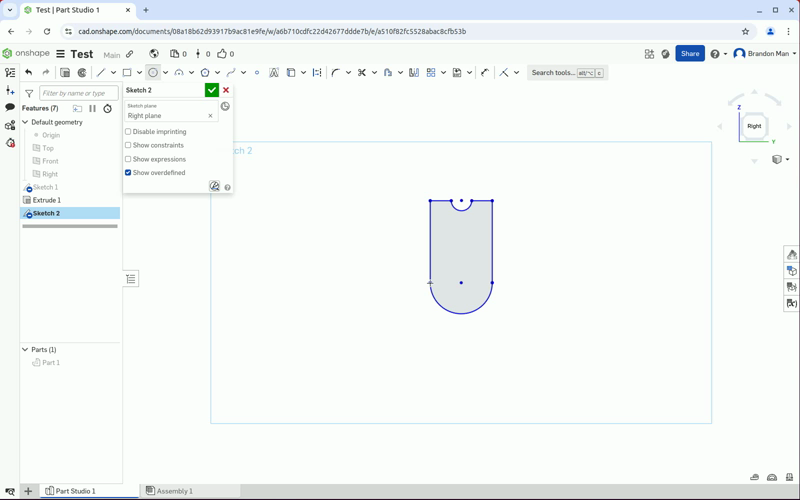
mouse_move(461, 282)
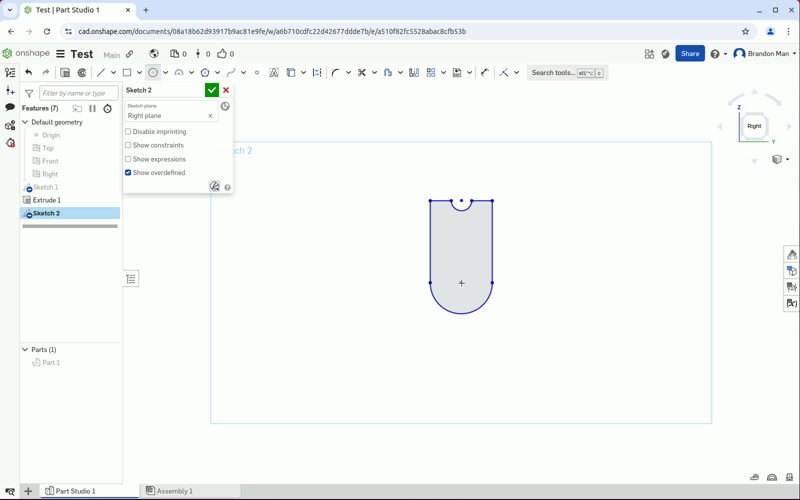
scroll(6)
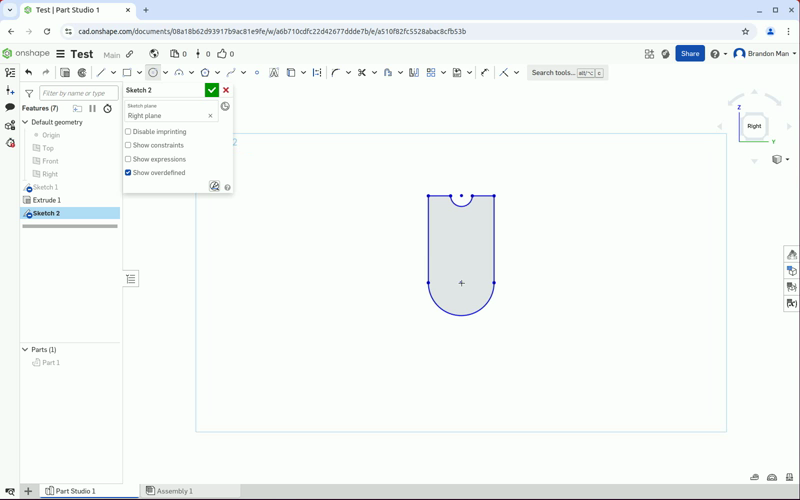
scroll(6)
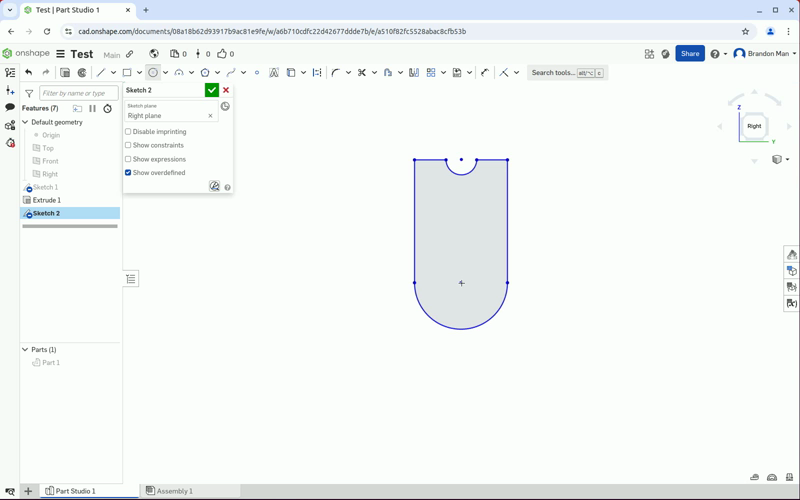
scroll(6)
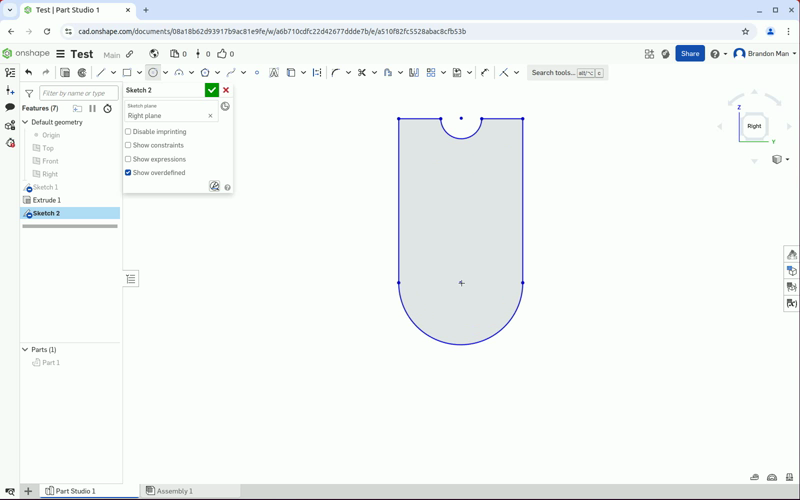
scroll(6)
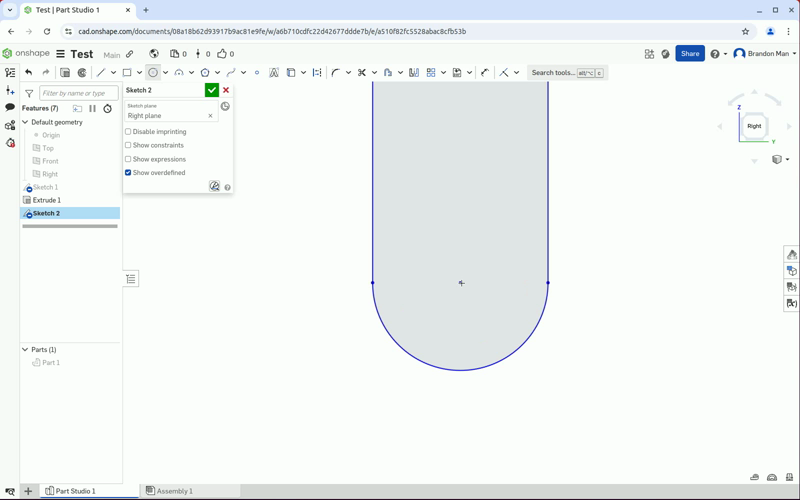
scroll(6)
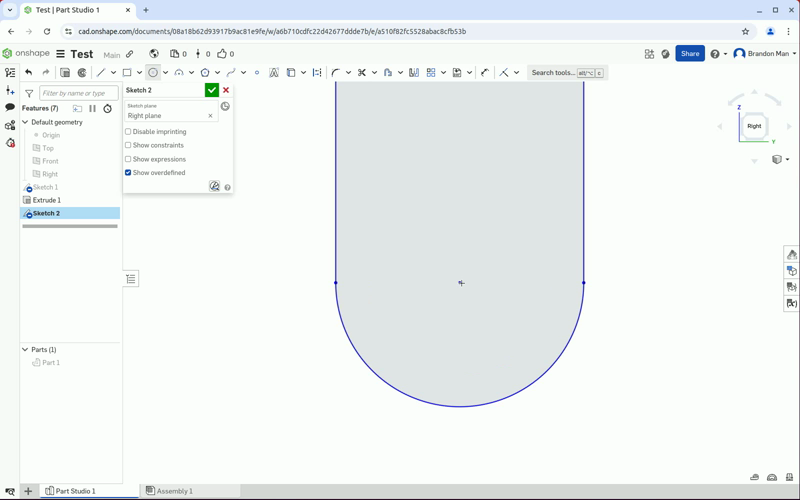
scroll(6)
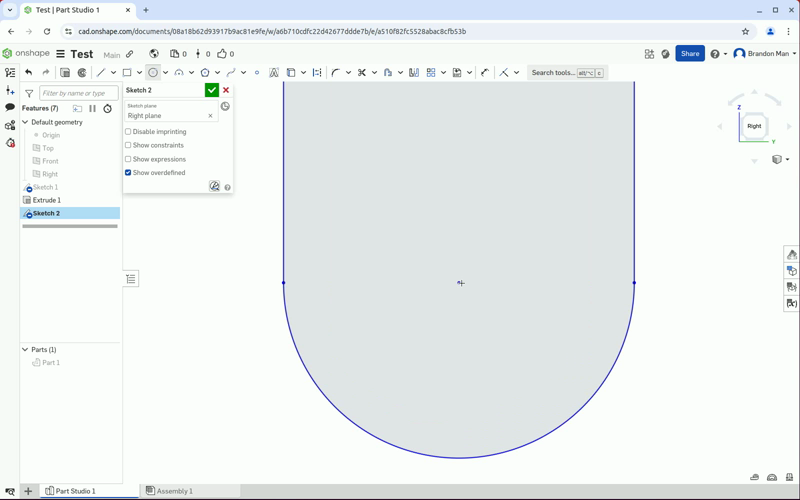
scroll(6)
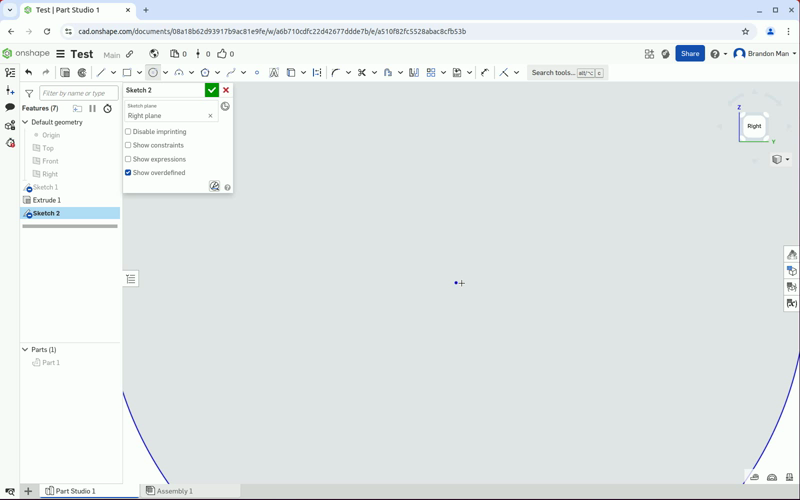
click(461, 282)
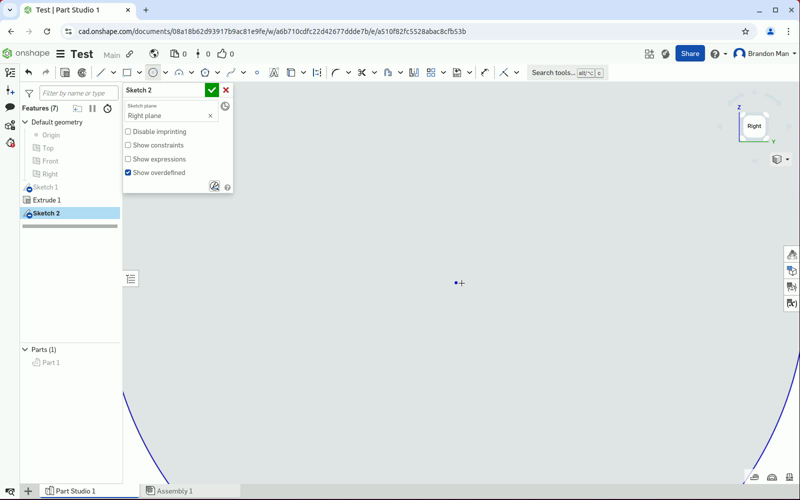
scroll(-6)
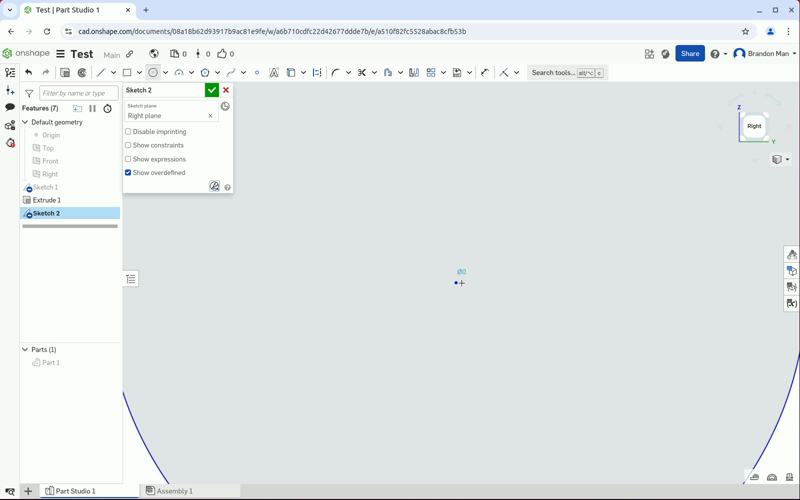
scroll(-6)
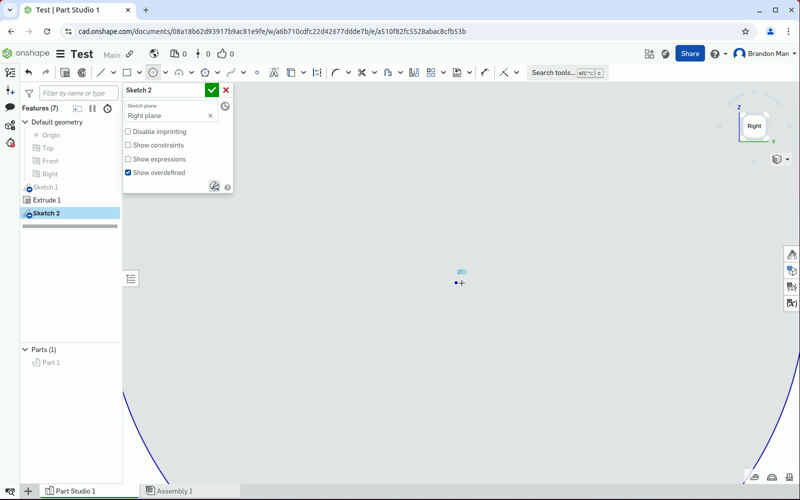
scroll(-6)
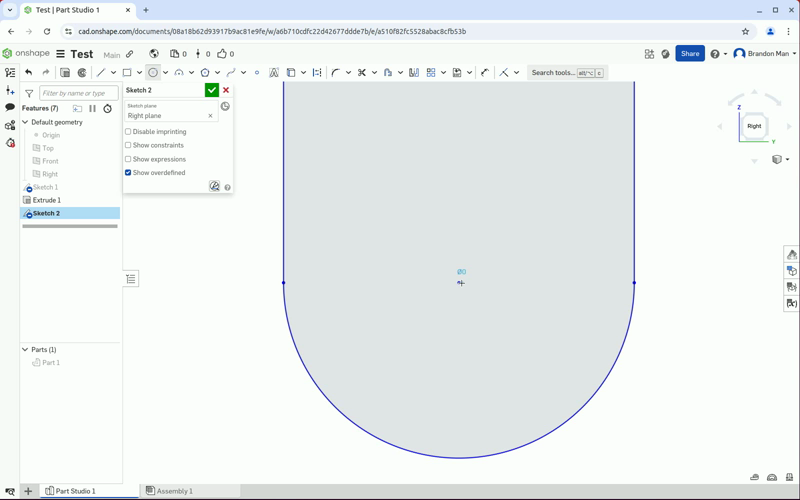
scroll(-6)
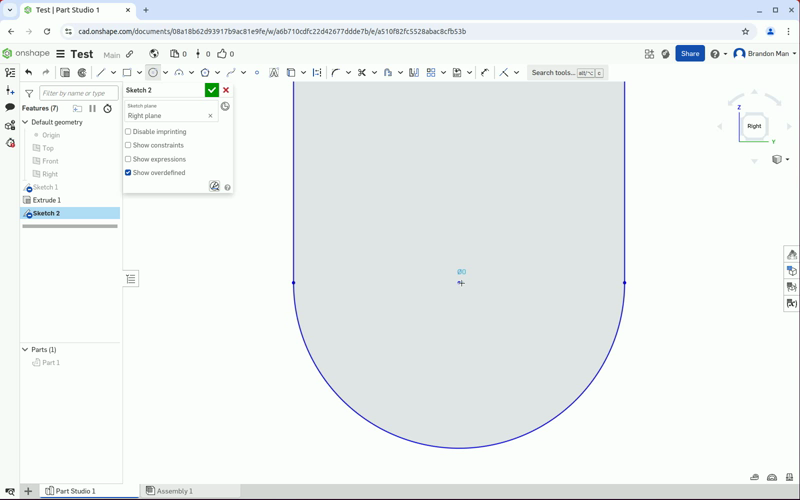
scroll(-6)
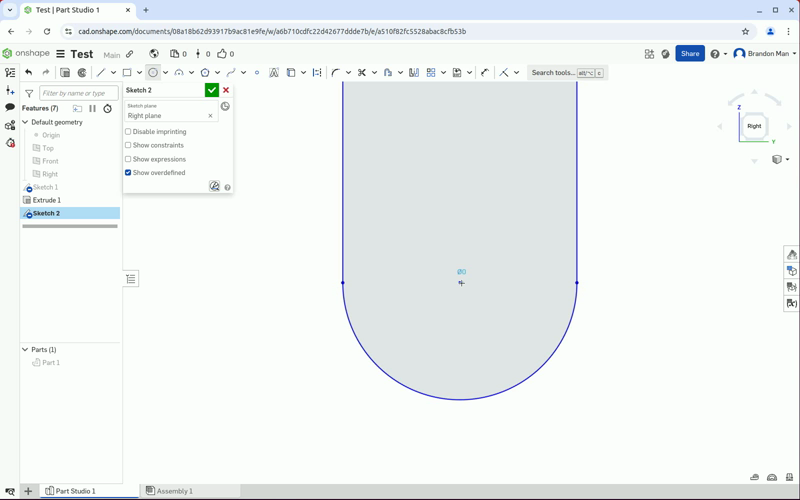
scroll(-6)
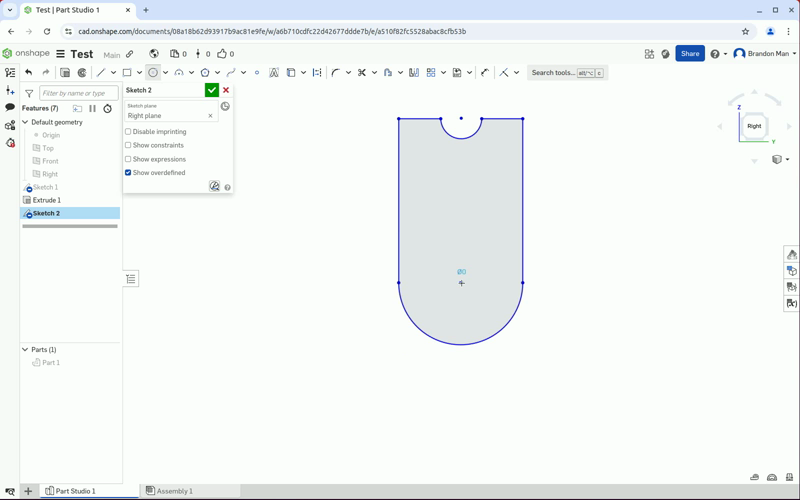
scroll(-6)
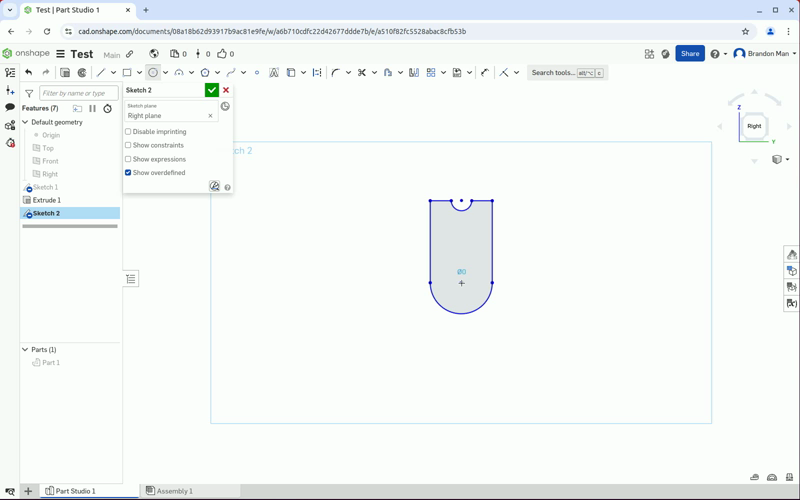
key_up(shift)
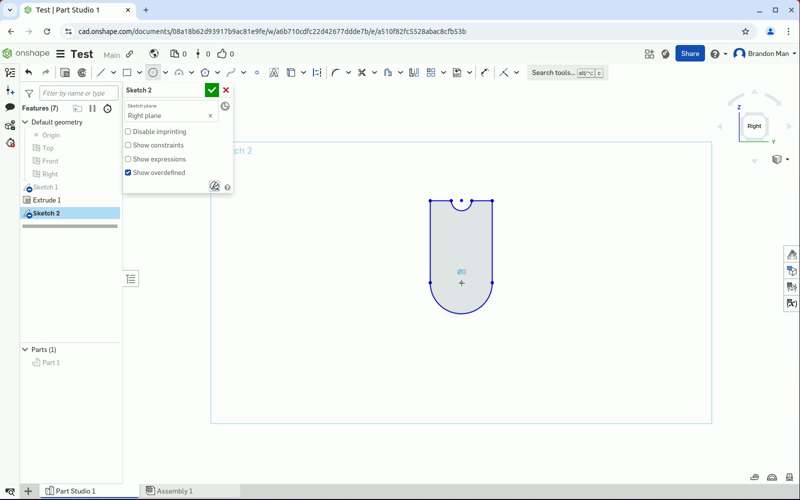
mouse_move(472, 282)
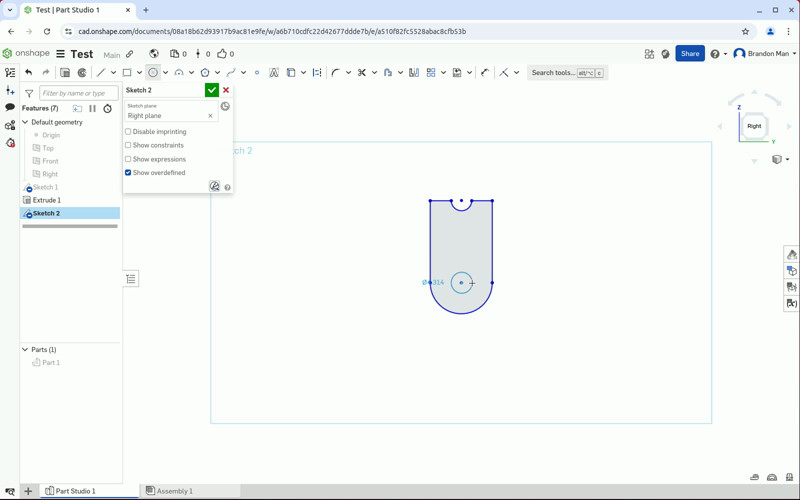
click(472, 282)
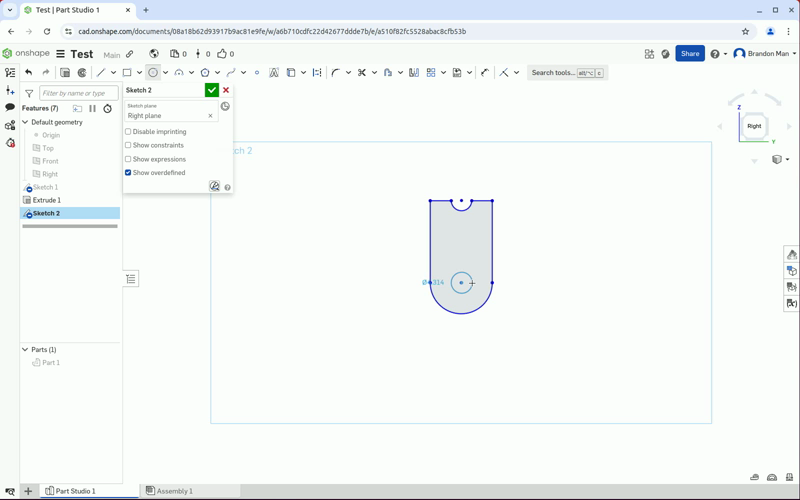
key(esc)
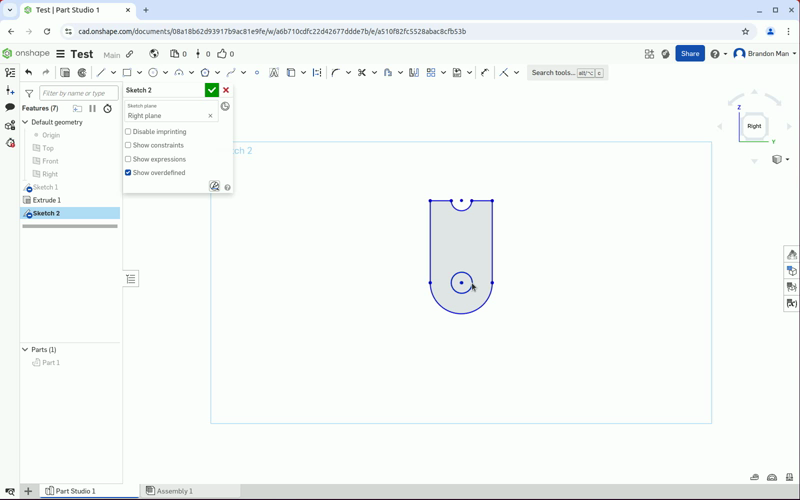
mouse_move(476, 297)
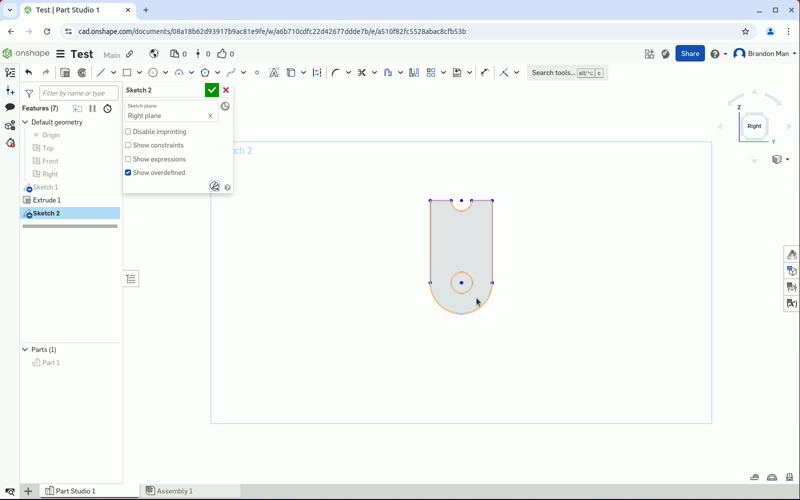
click(476, 297)
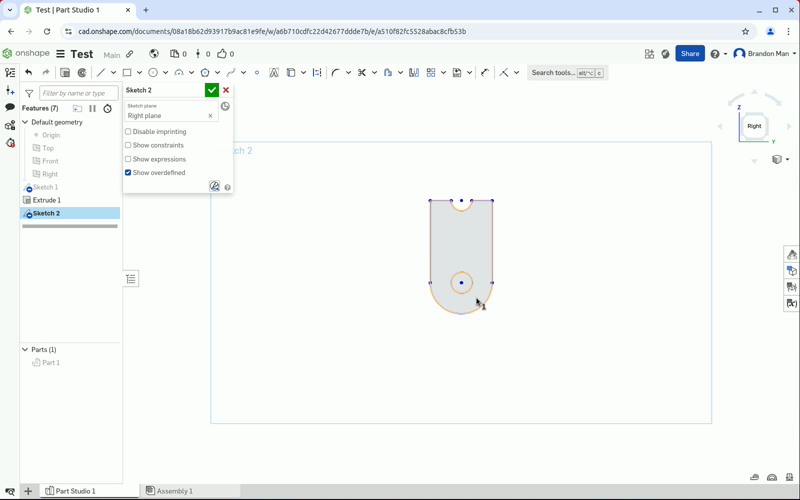
mouse_move(73, 352)
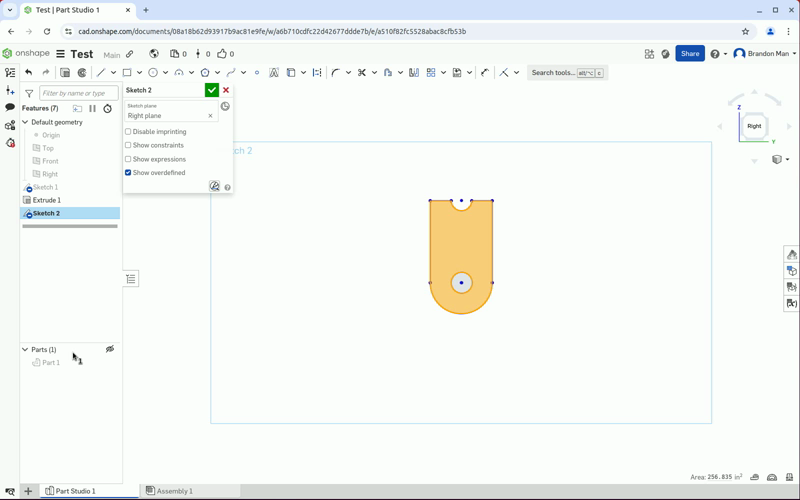
key(shift+y)
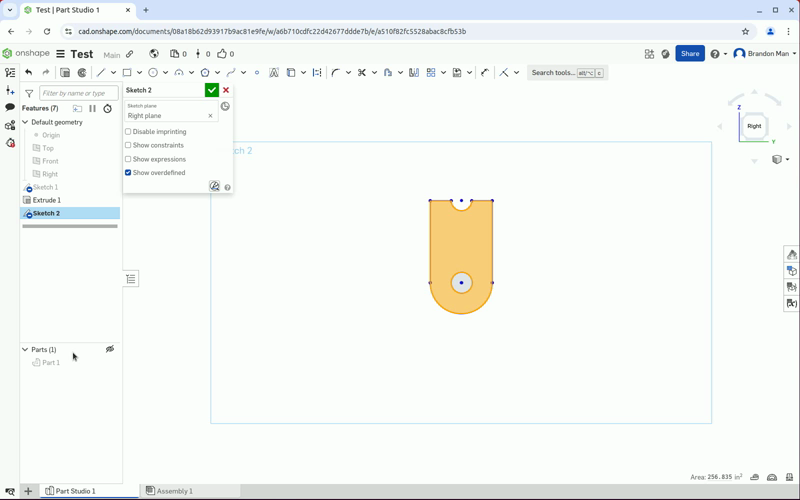
key(shift+e)
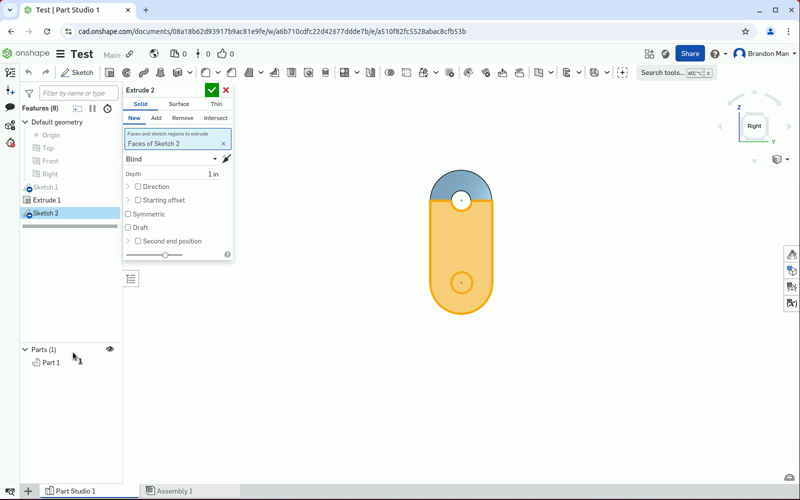
mouse_move(143, 106)
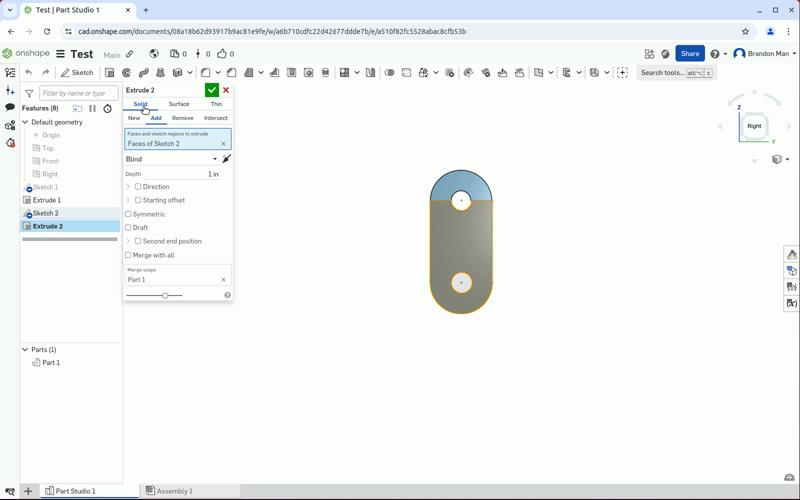
click(143, 106)
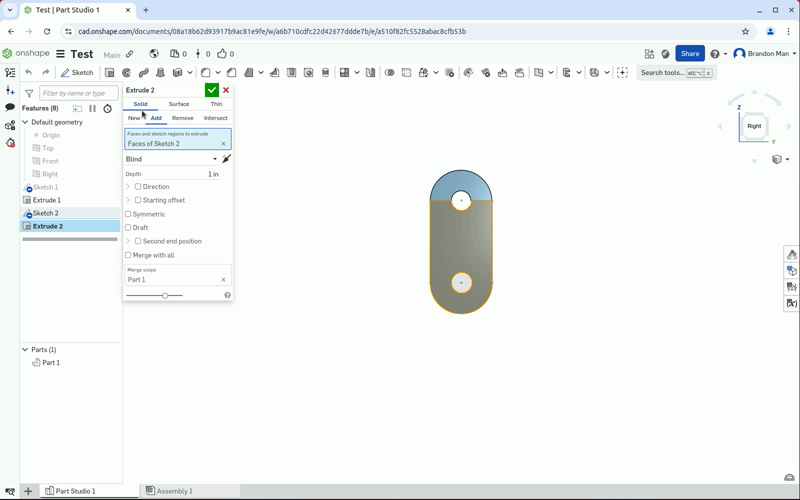
mouse_move(137, 120)
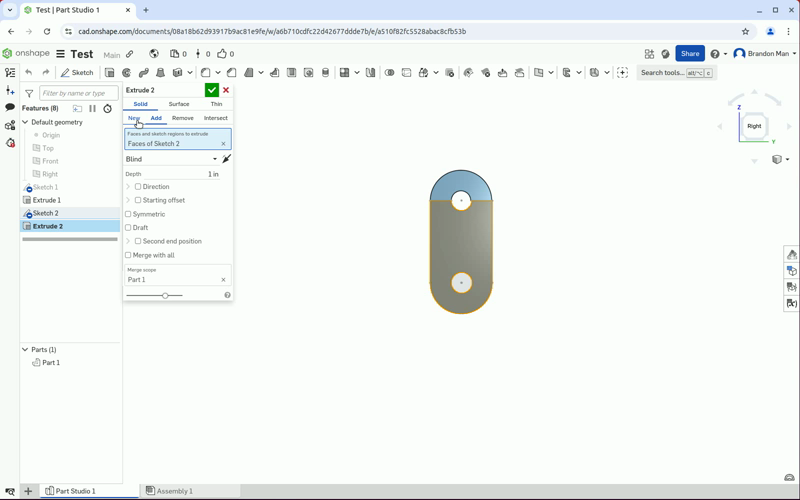
click(137, 120)
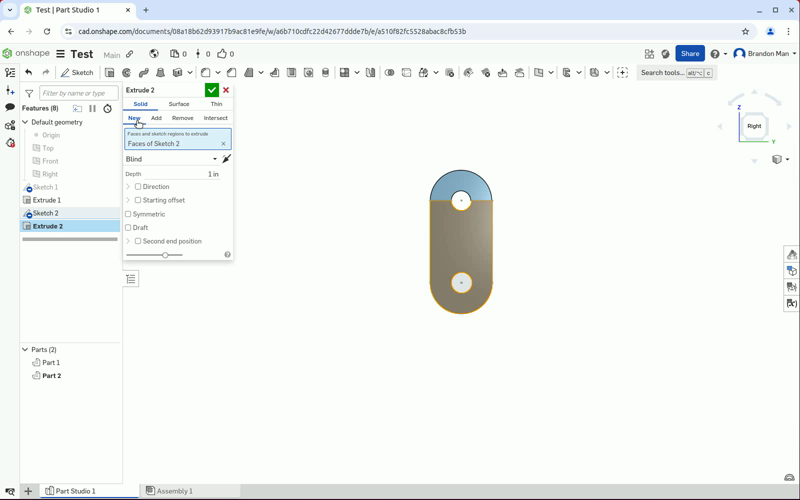
key(tab, 4)
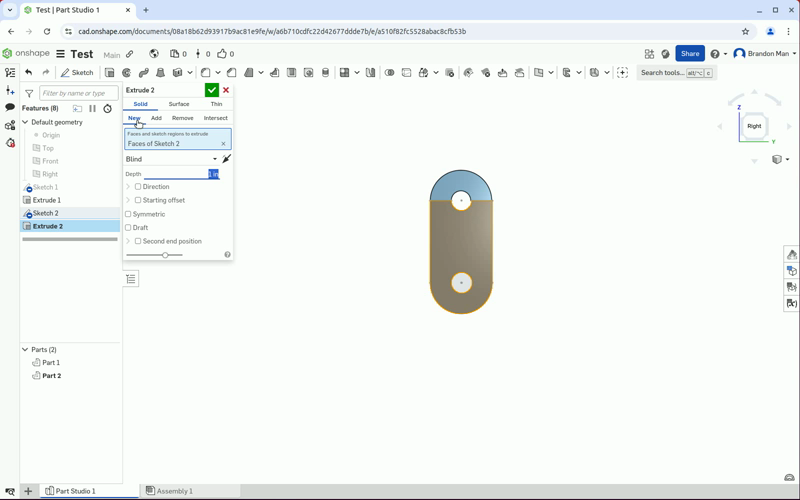
text(4.092)
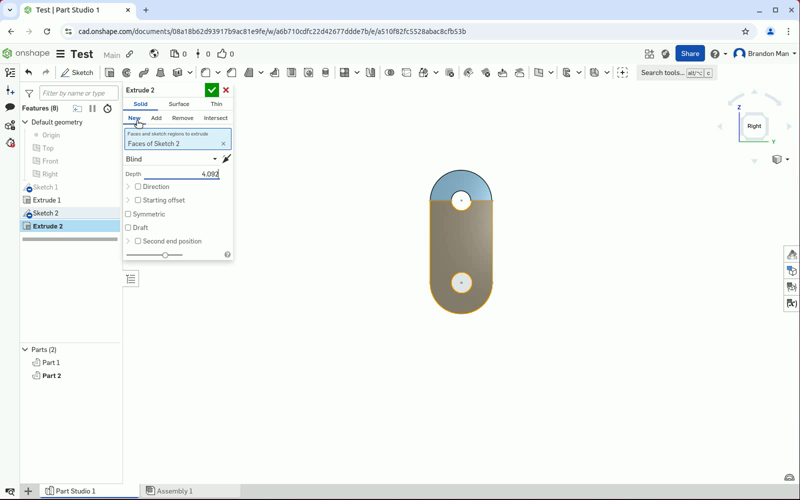
key(enter)
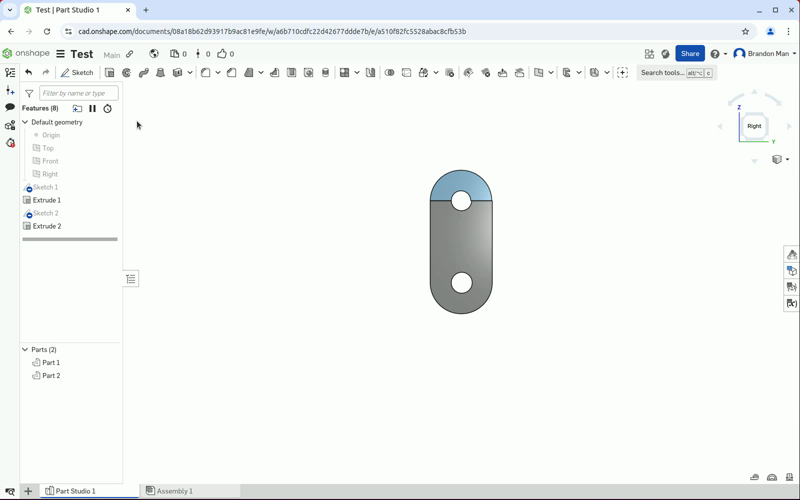
key(shift+h)
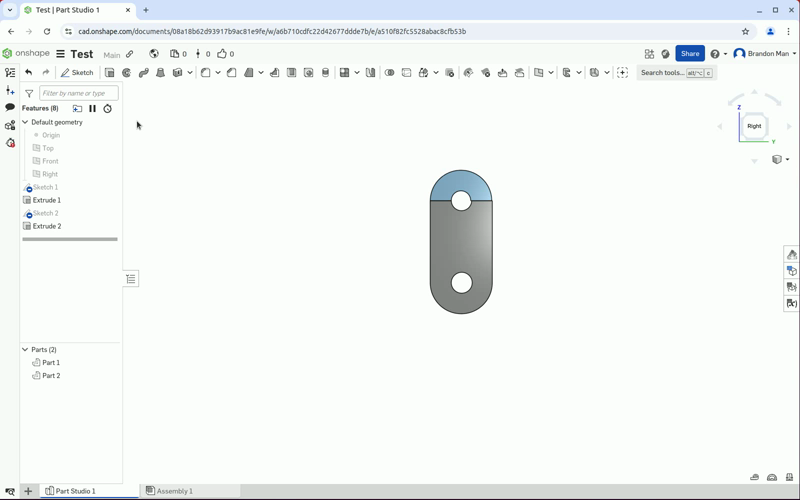
key(shift+h)
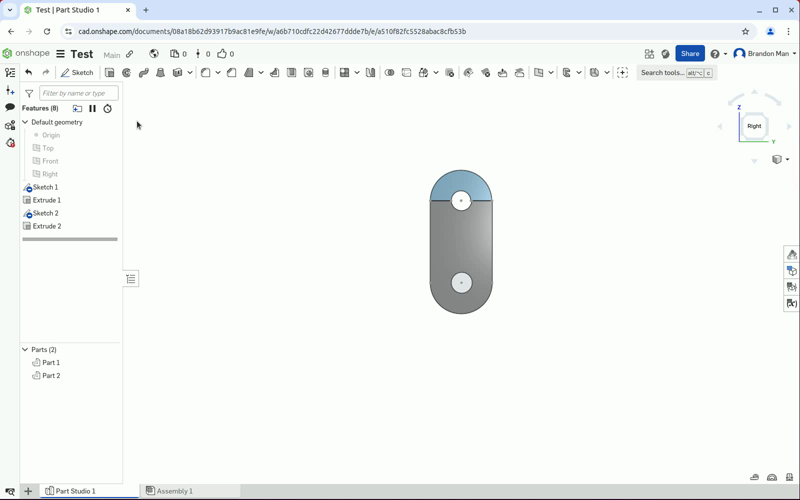
key(shift+7)
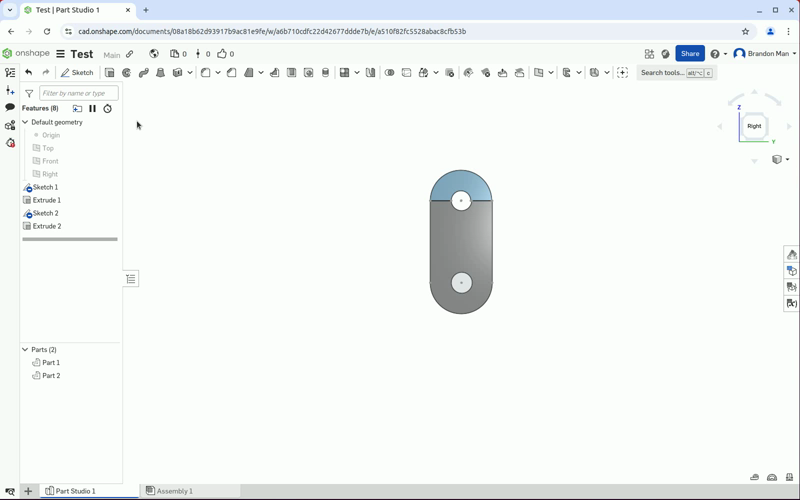
key(right, 2)
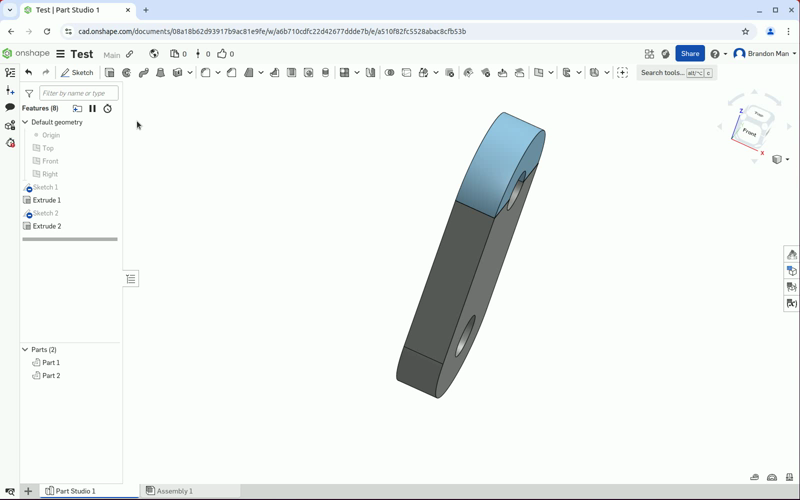
key(down, 2)
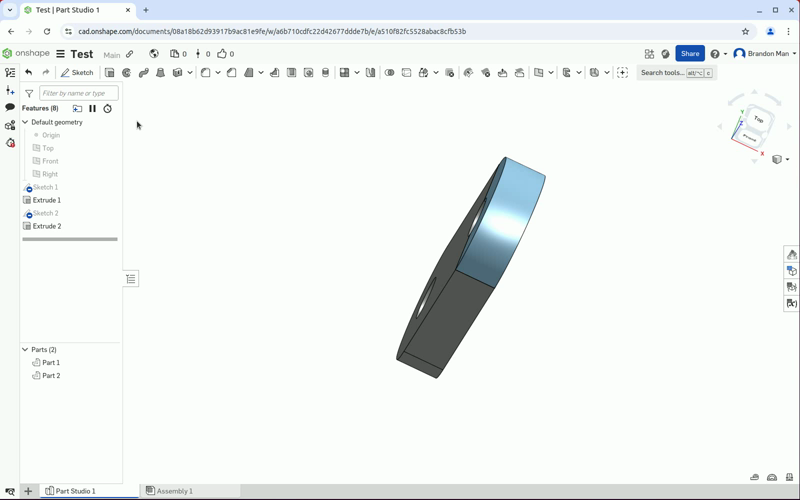
key(up, 2)
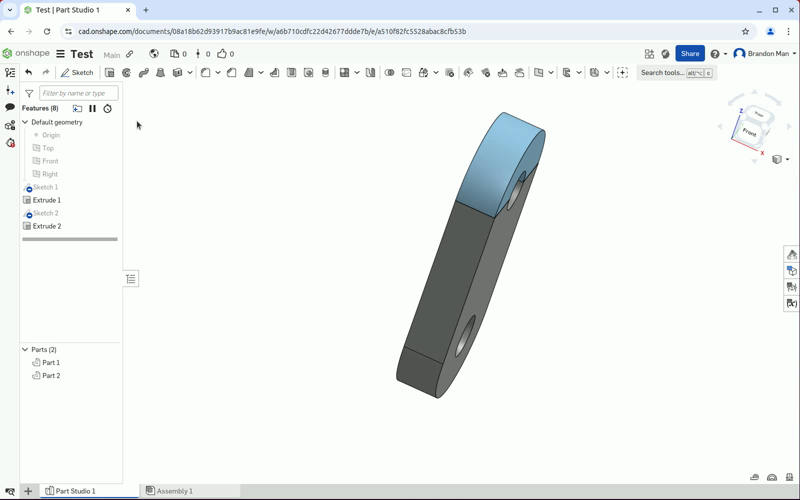
key(left, 2)
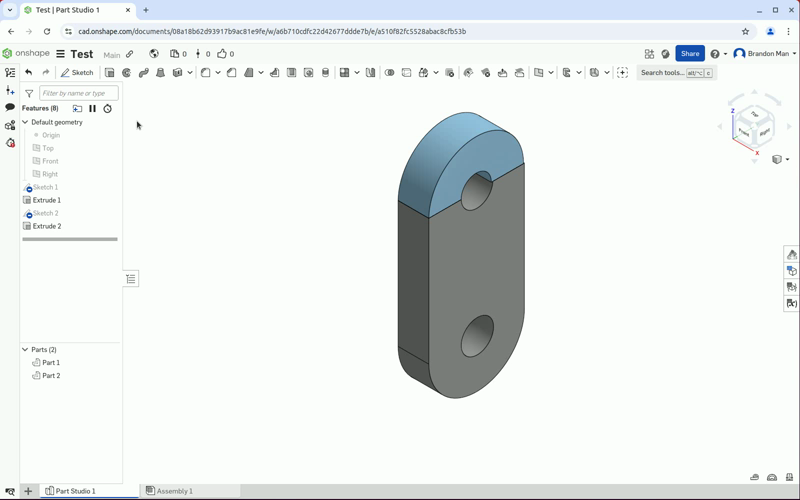
mouse_move(73, 189)
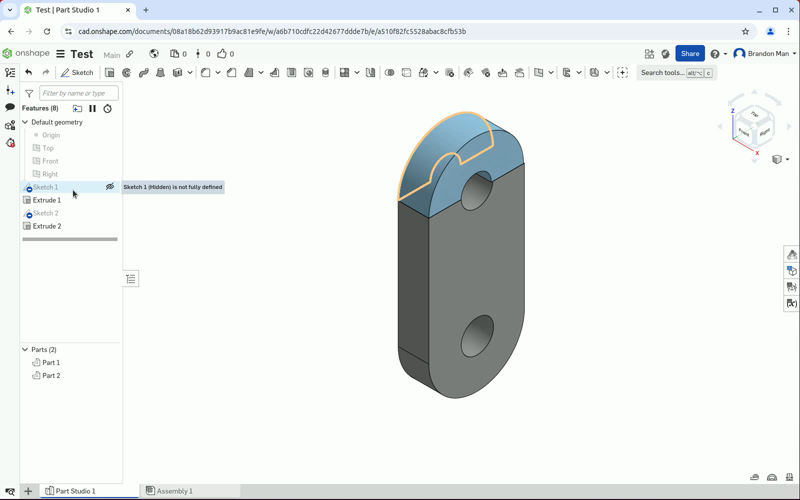
click(73, 189)